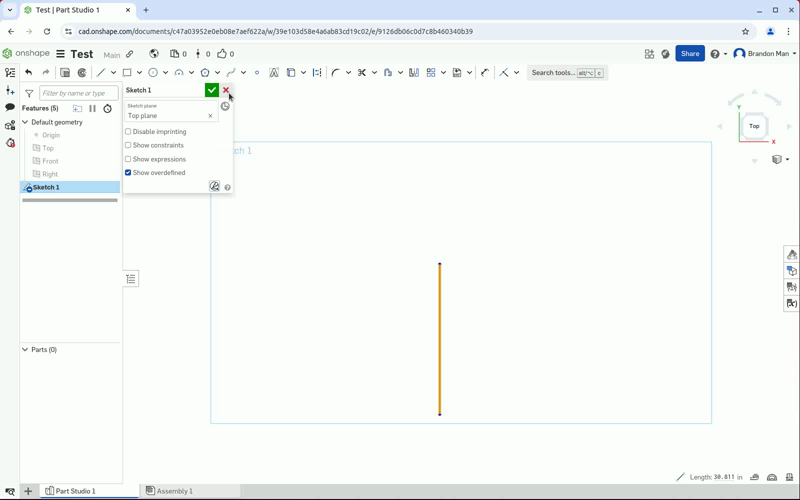
key(shift+h)
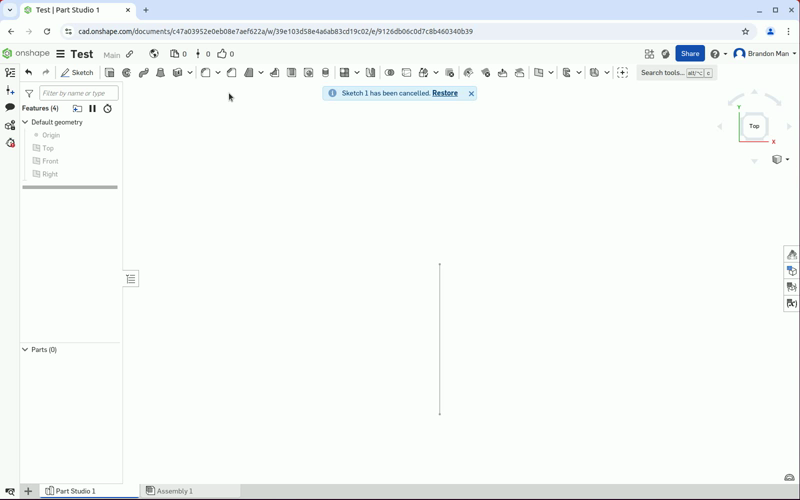
mouse_move(73, 352)
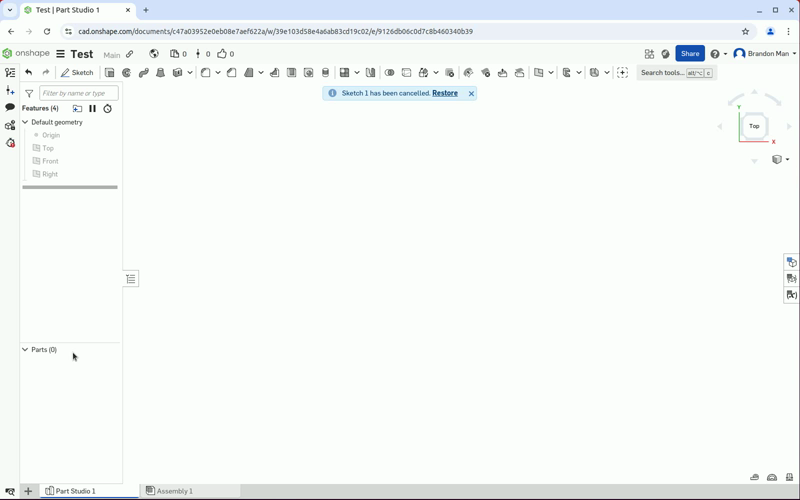
key(y)
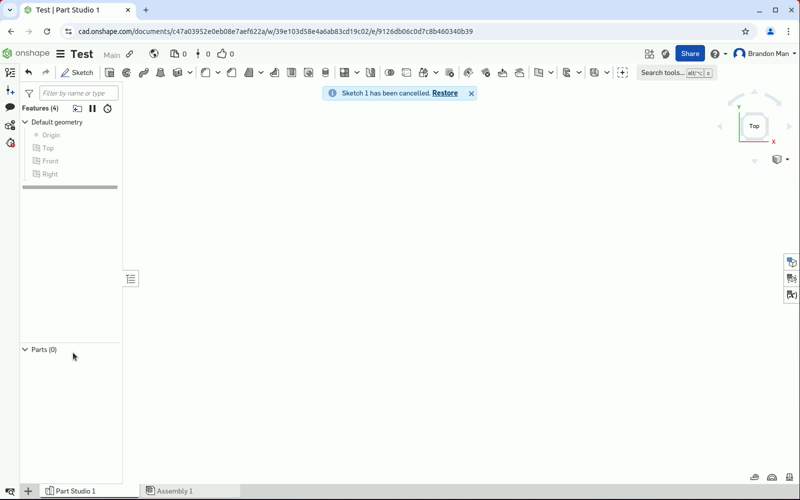
key(shift+p)
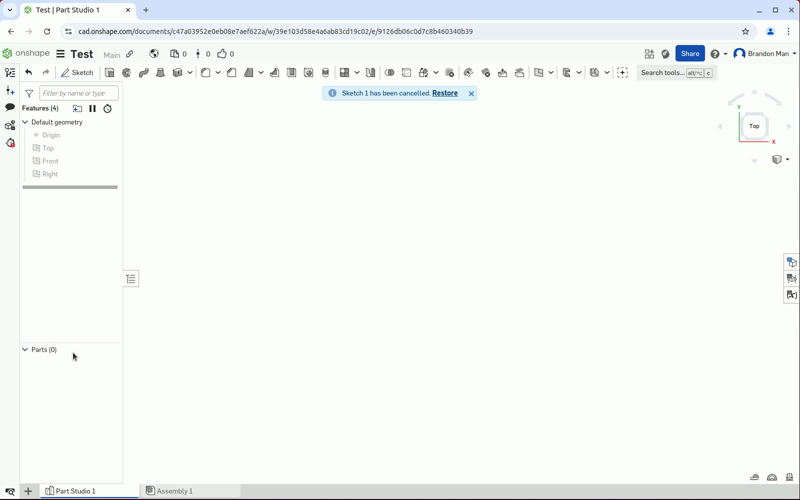
key(space)
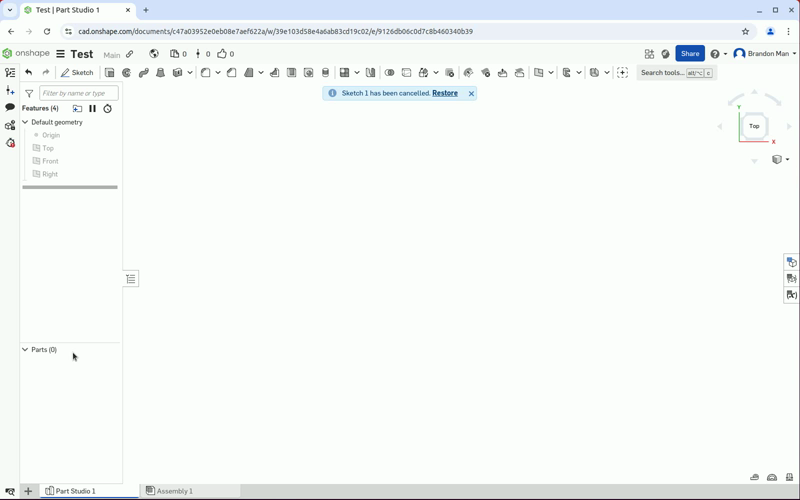
key_down(shift)
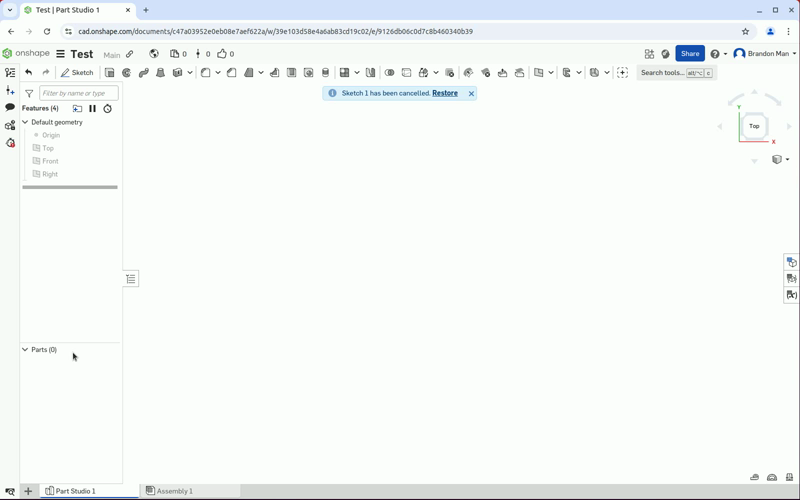
key(up)
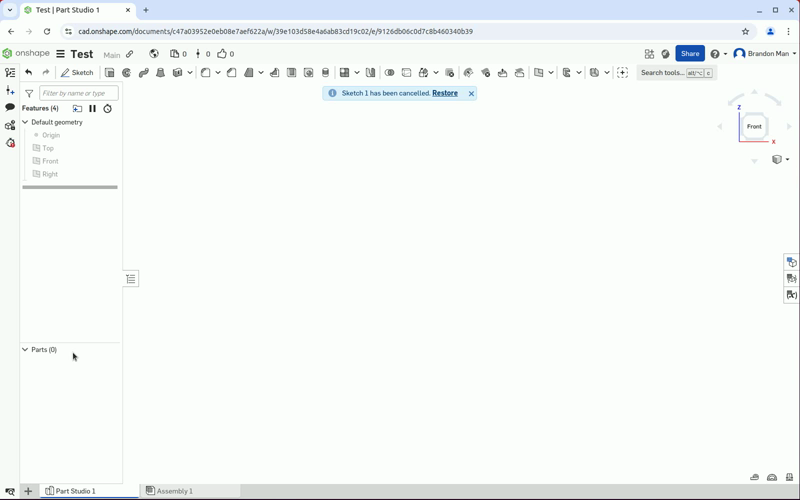
key_up(shift)
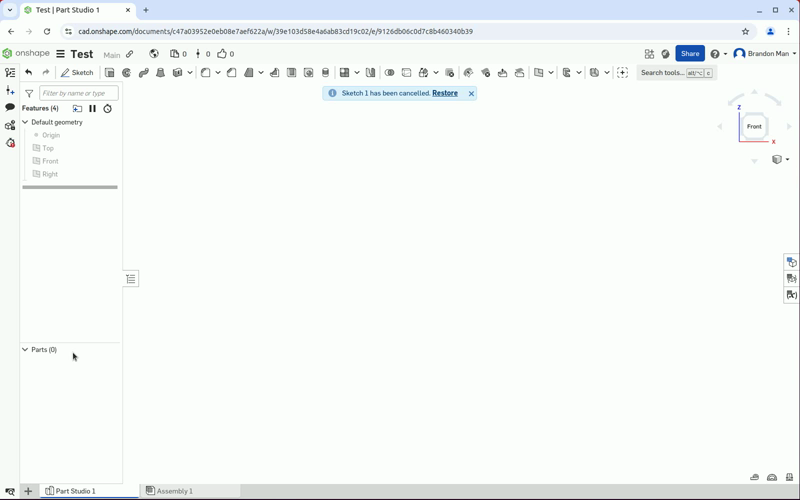
mouse_move(73, 352)
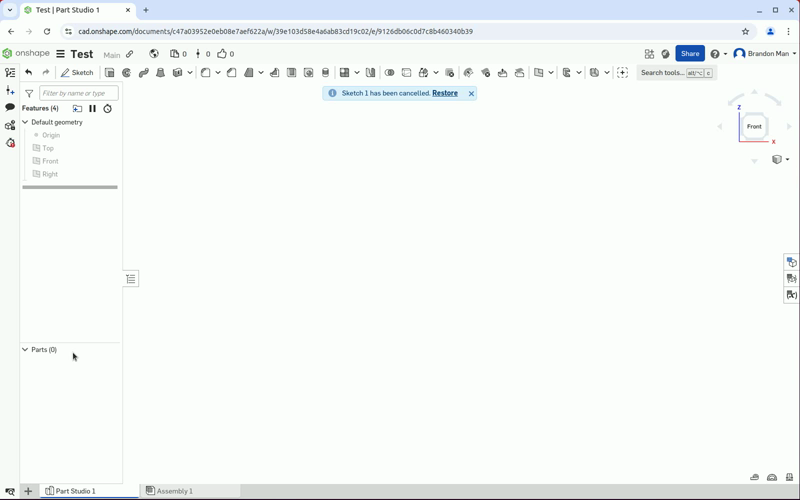
key(shift+y)
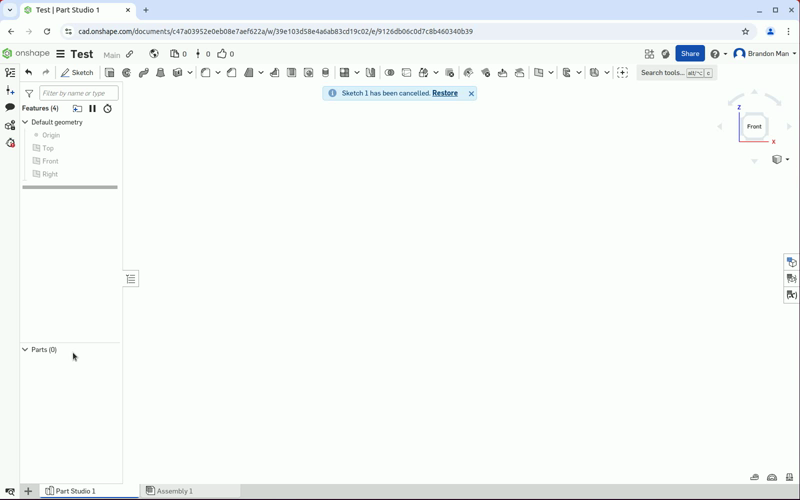
key(shift+s)
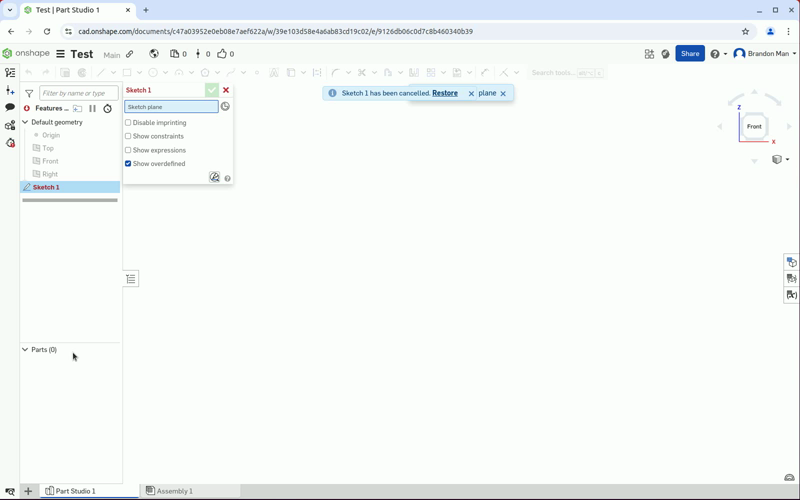
mouse_move(73, 163)
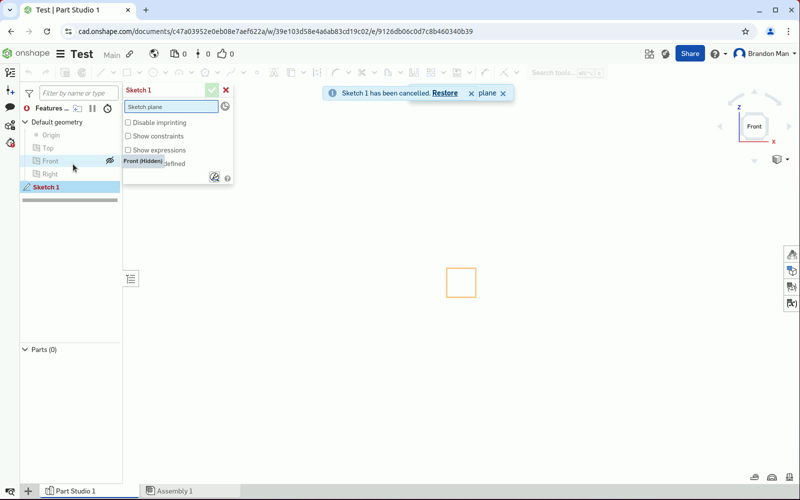
click(73, 163)
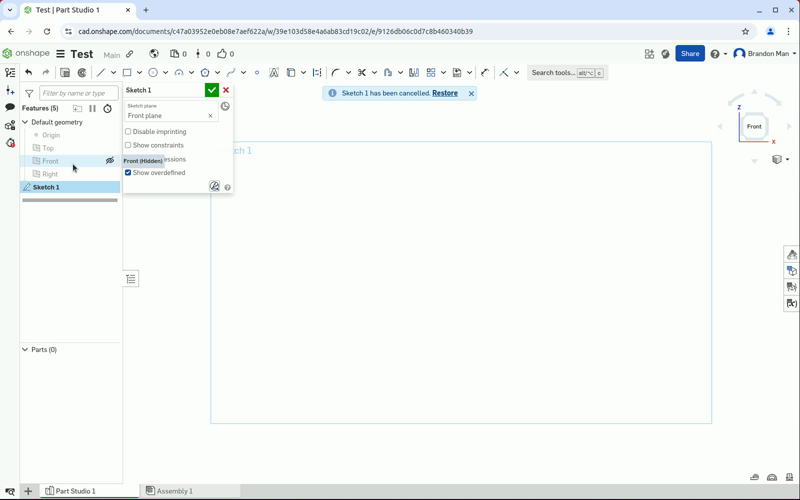
mouse_move(73, 352)
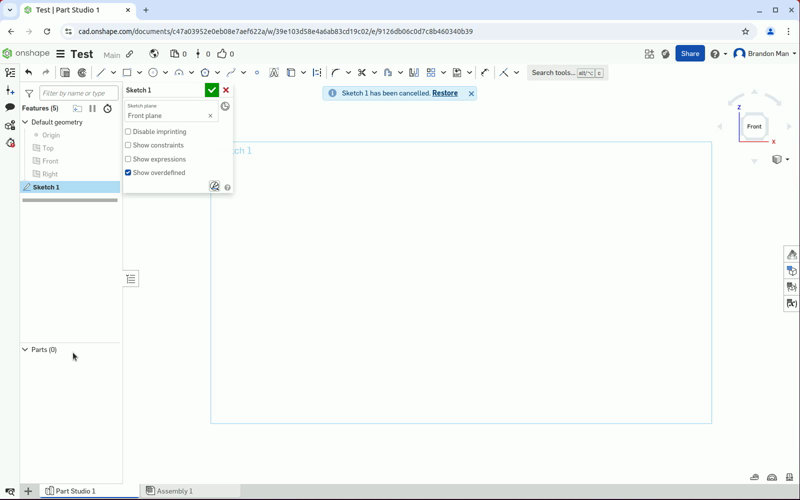
key(y)
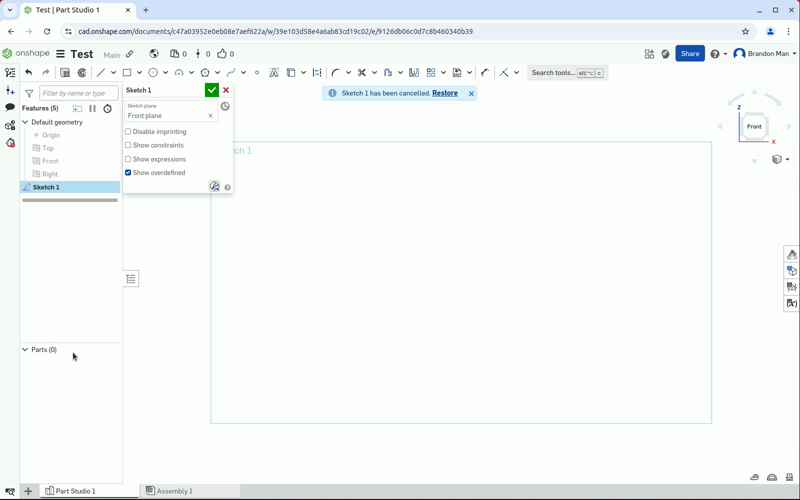
key(l)
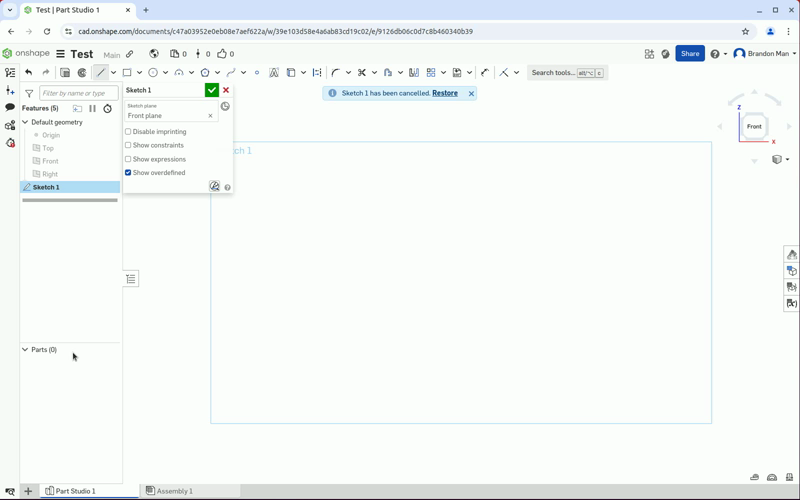
key_down(shift)
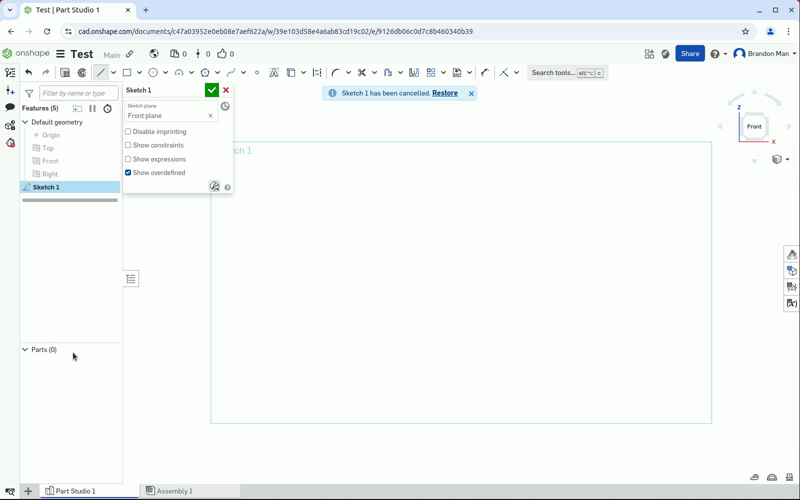
mouse_move(460, 282)
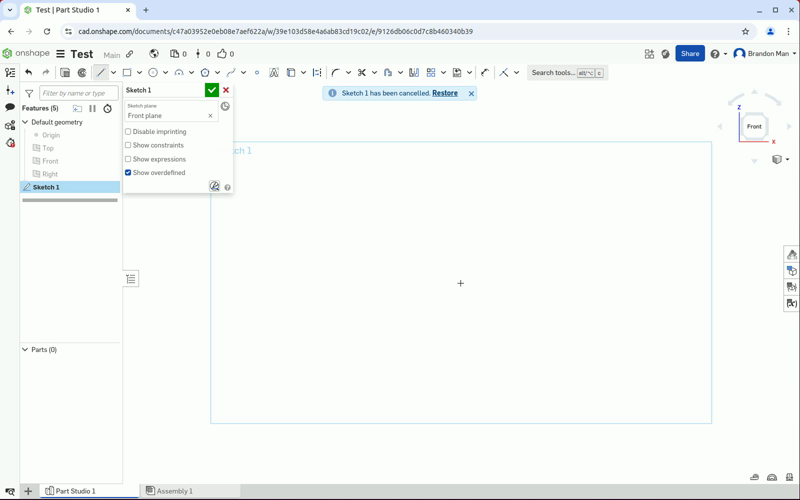
click(460, 282)
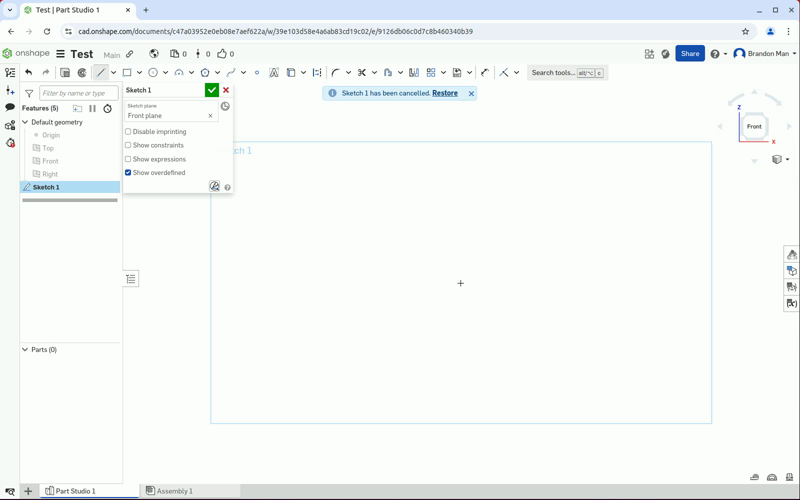
key_up(shift)
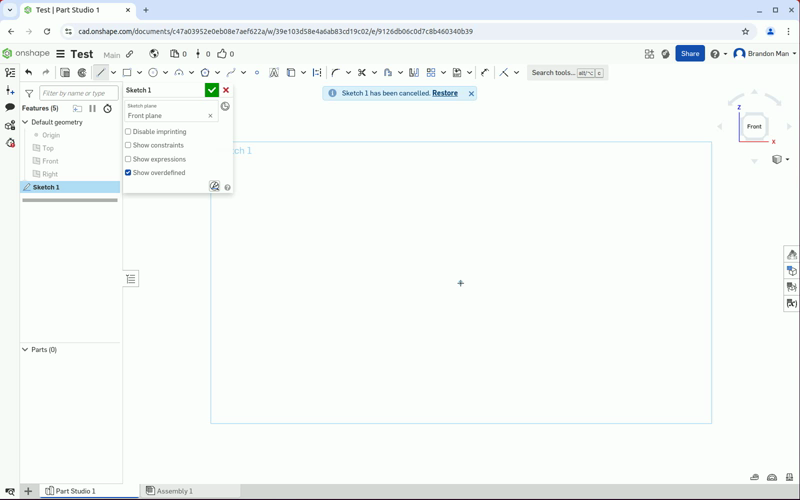
key_down(shift)
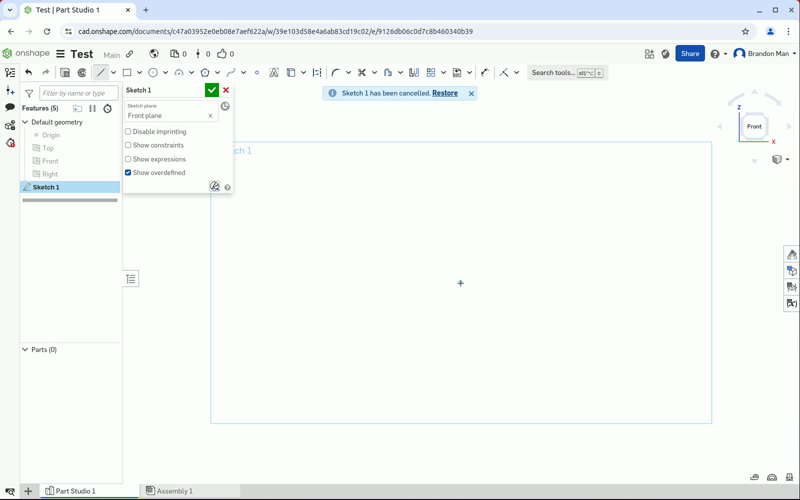
mouse_move(550, 282)
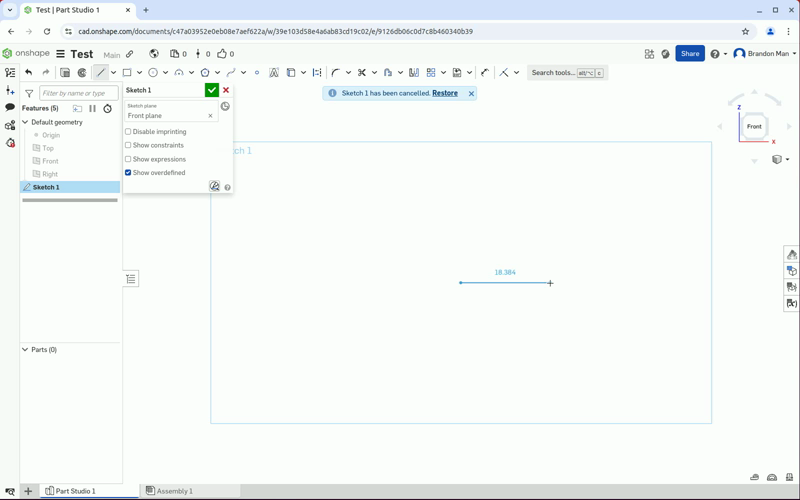
click(550, 282)
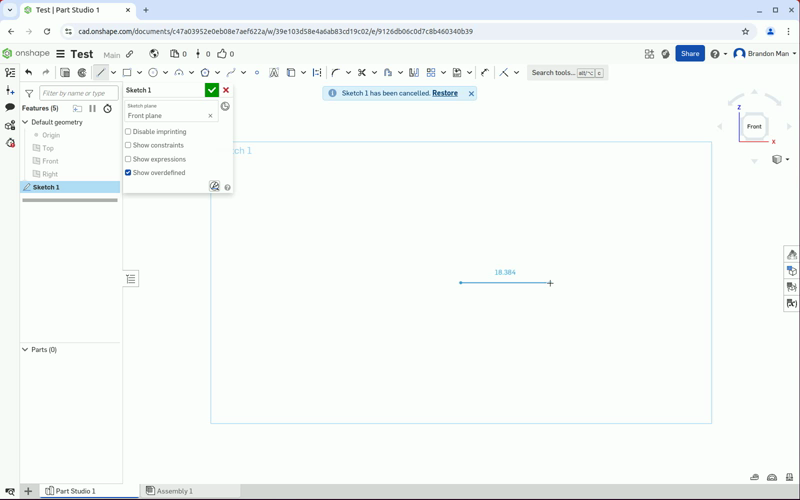
key_up(shift)
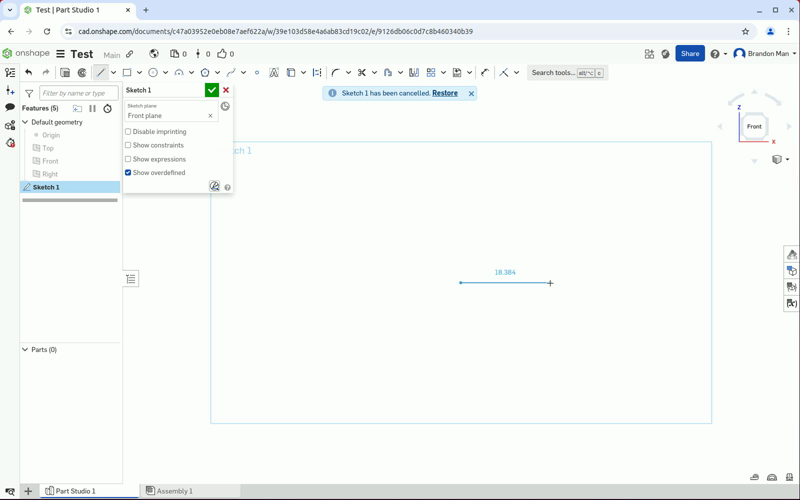
key_down(shift)
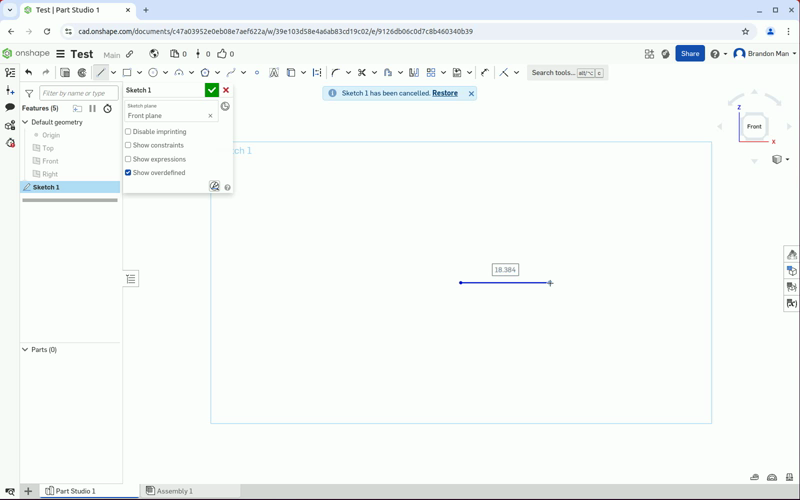
mouse_move(550, 193)
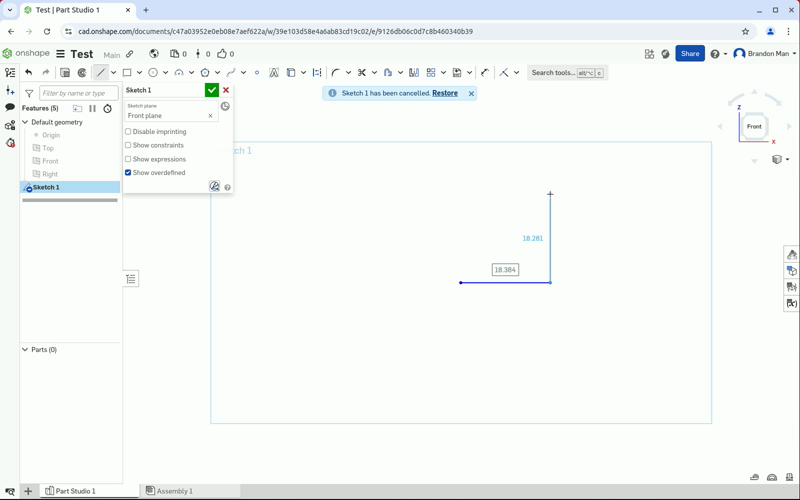
click(550, 193)
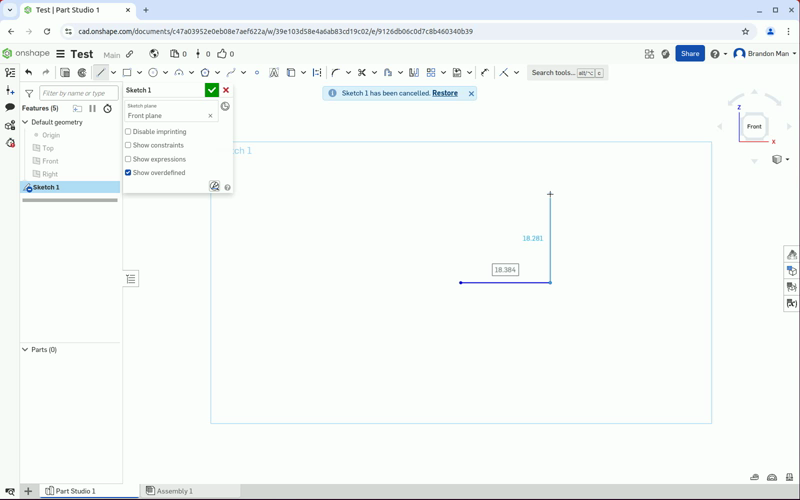
key_up(shift)
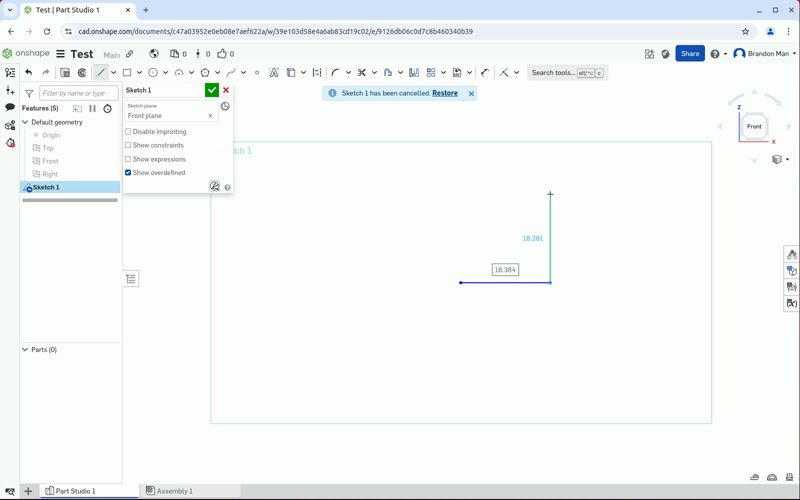
key_down(shift)
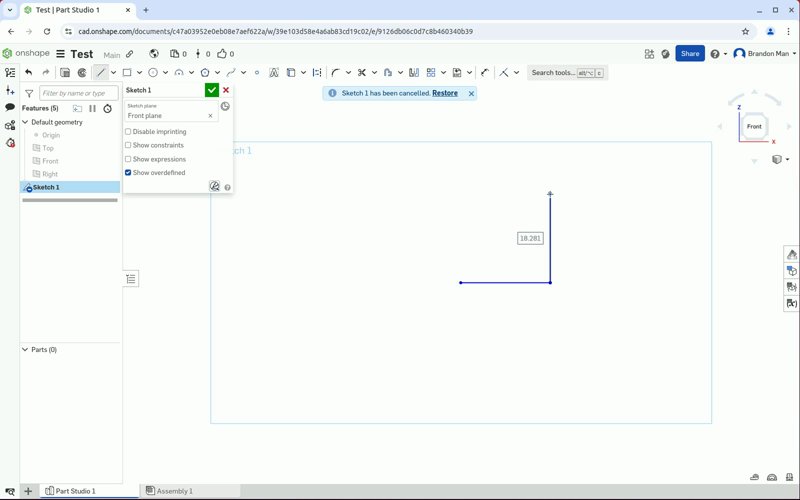
mouse_move(460, 193)
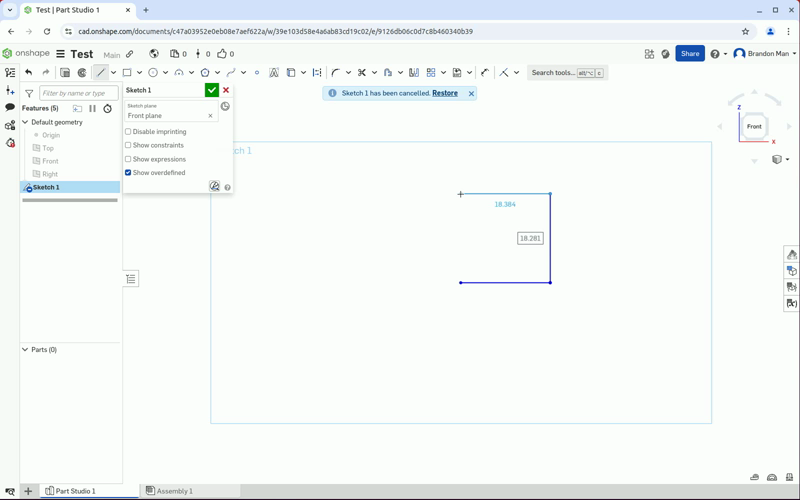
click(460, 193)
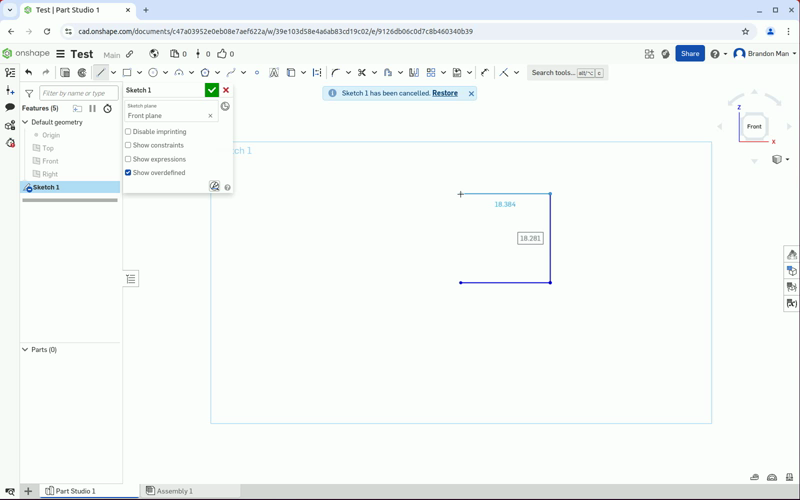
key_up(shift)
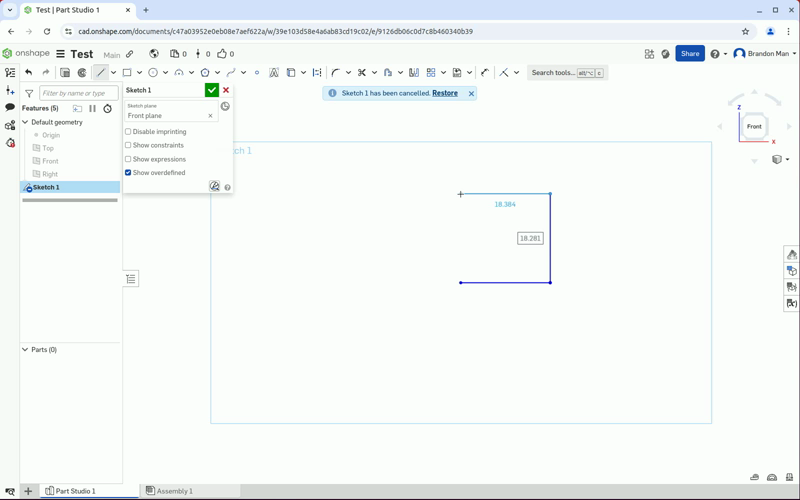
key_down(shift)
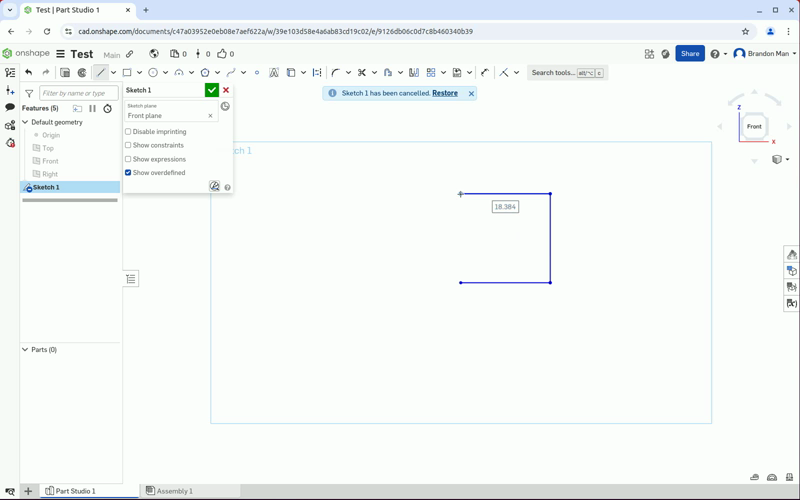
mouse_move(460, 282)
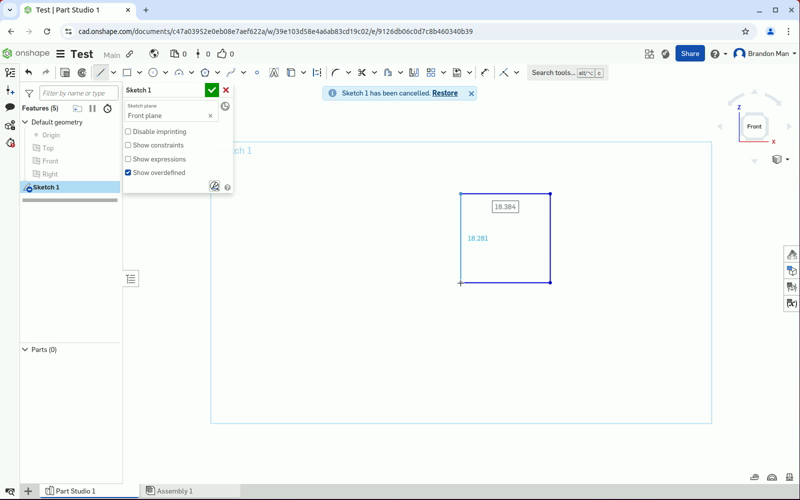
key_up(shift)
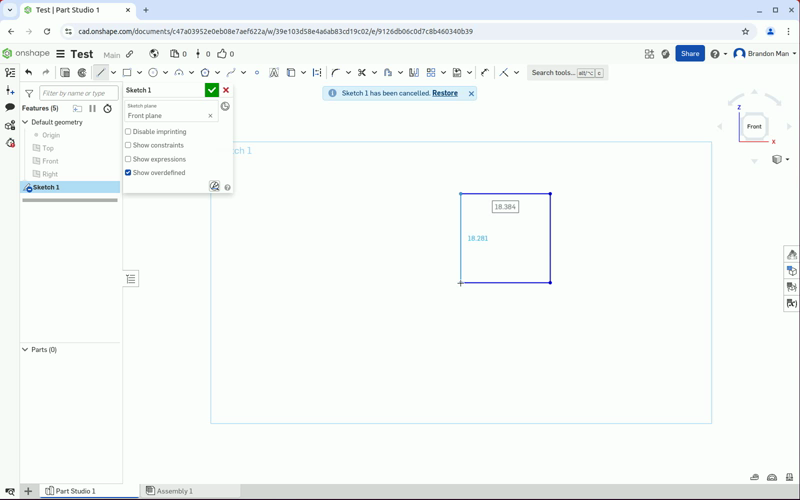
click(460, 282)
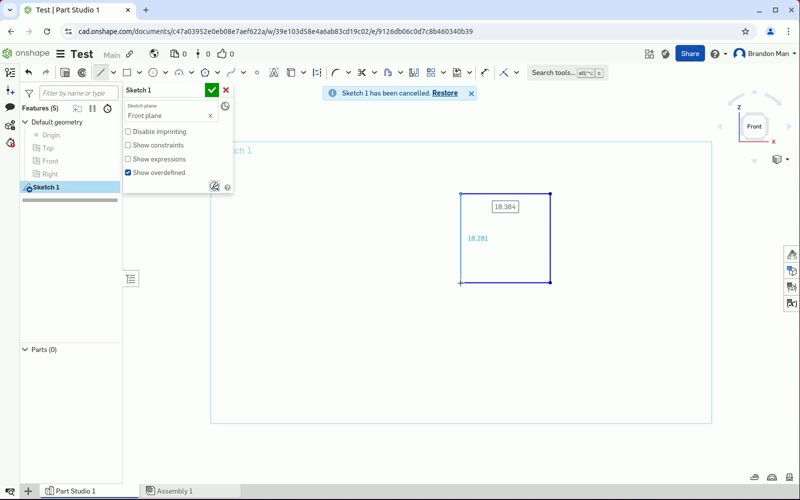
key(esc)
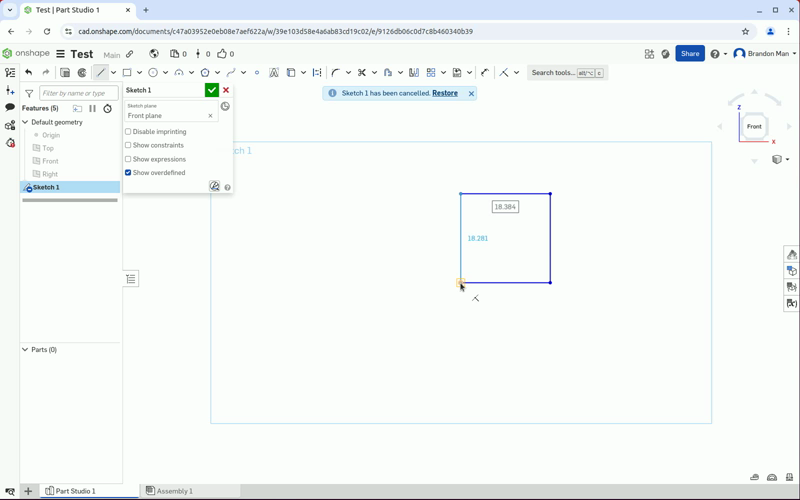
mouse_move(498, 217)
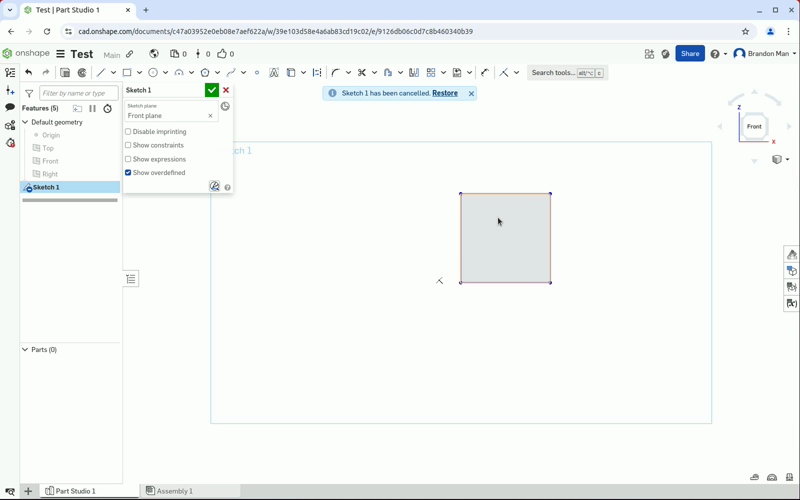
click(498, 217)
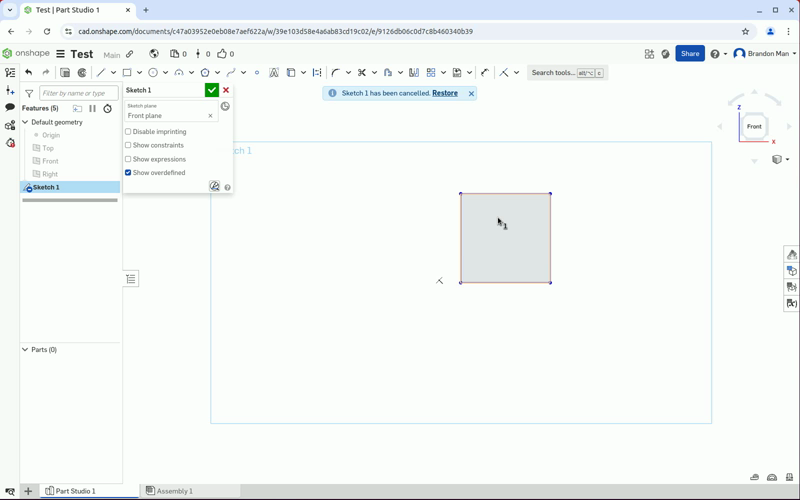
mouse_move(73, 352)
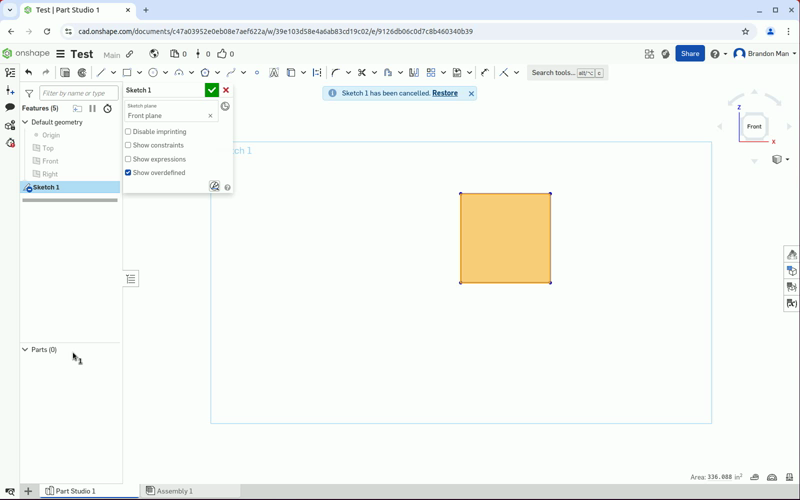
key(shift+y)
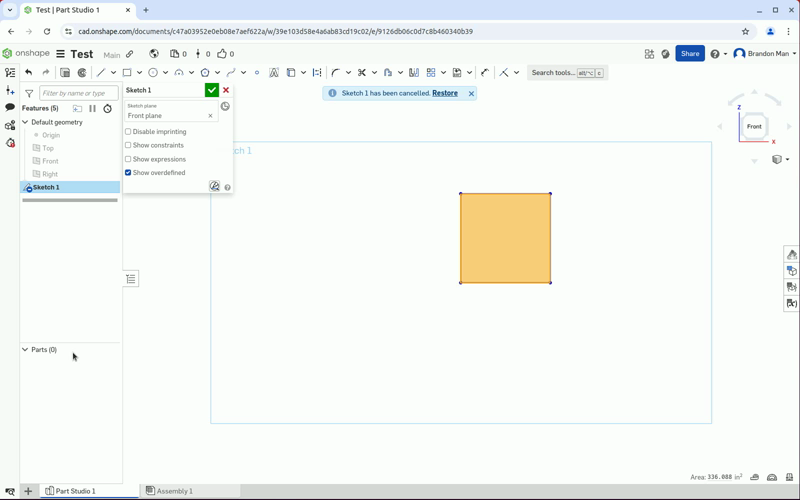
key(shift+e)
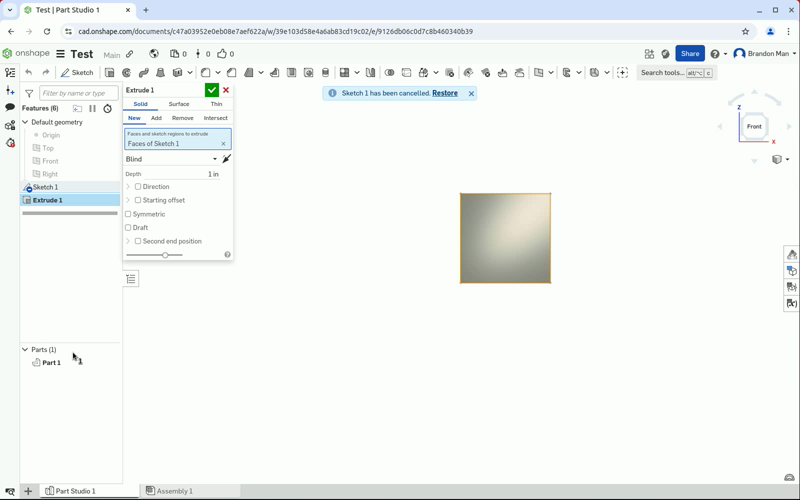
mouse_move(143, 106)
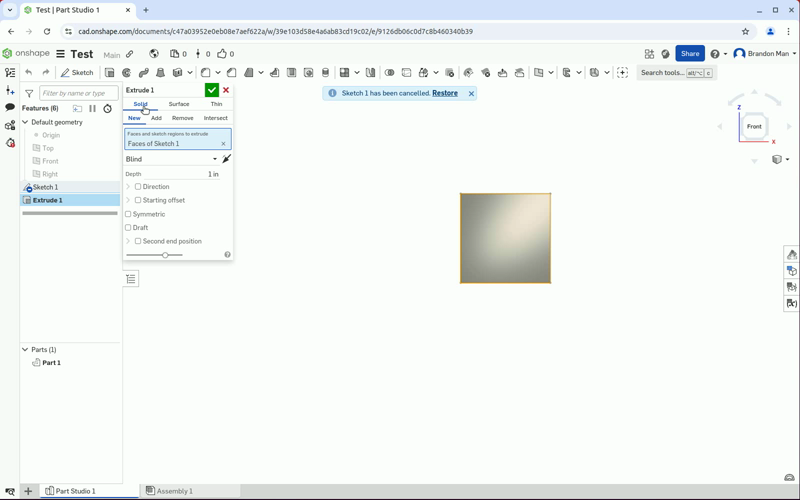
click(143, 106)
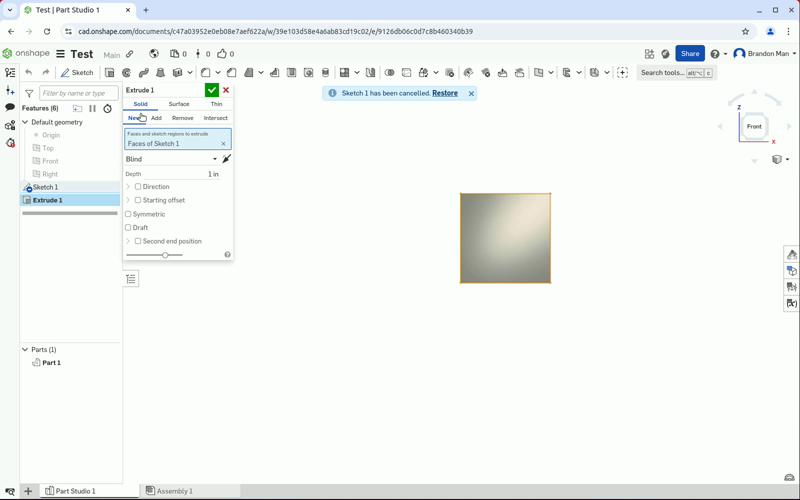
mouse_move(137, 120)
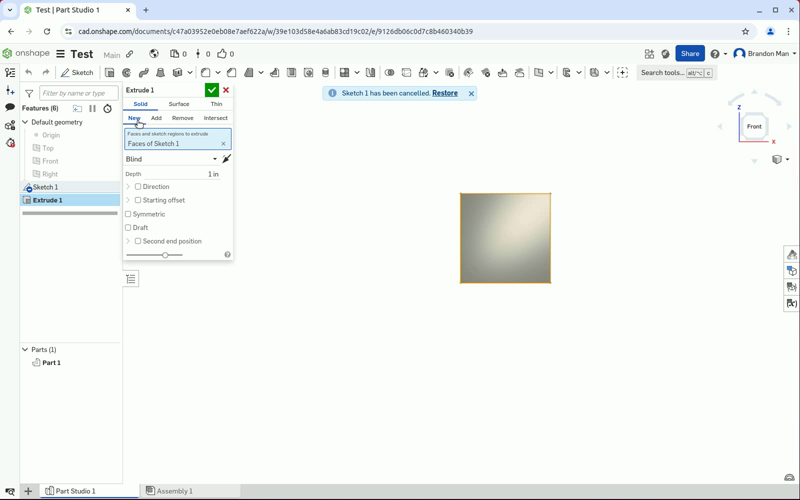
click(137, 120)
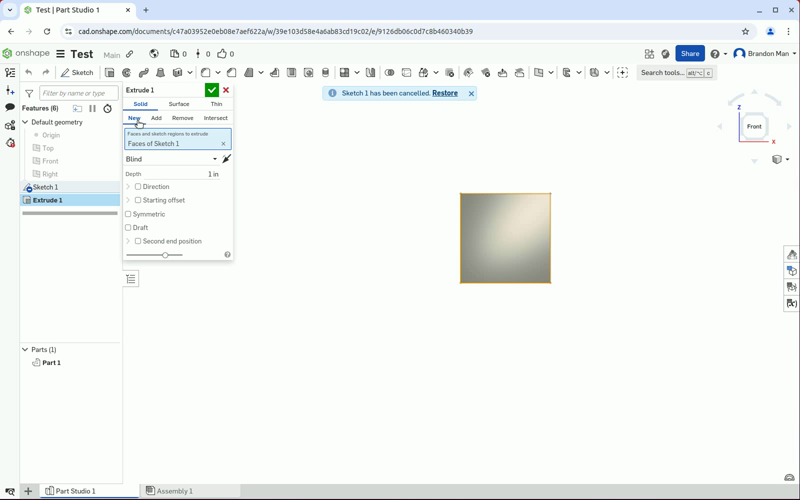
key(tab, 4)
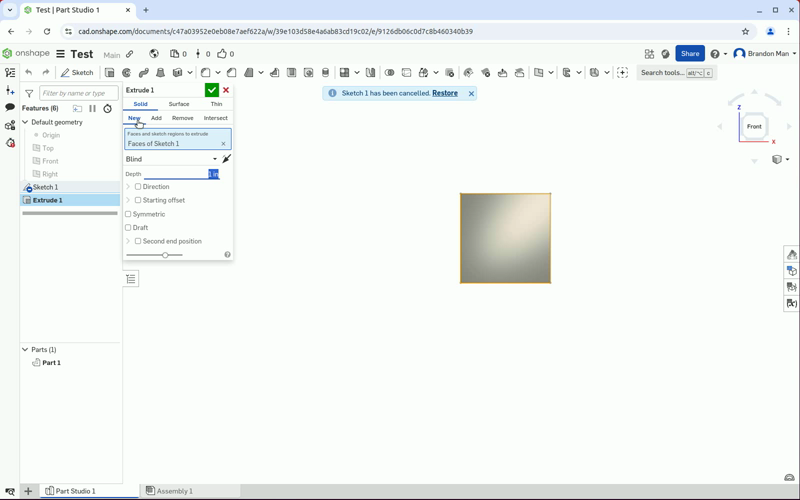
text(2.889)
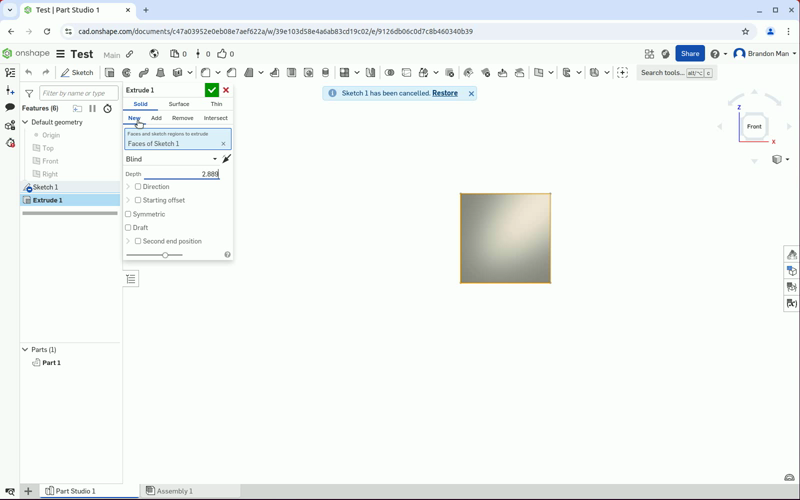
key(enter)
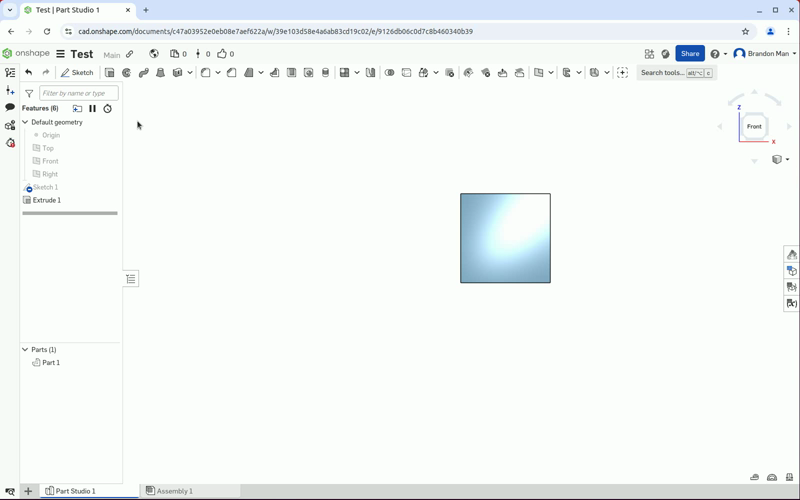
key(shift+h)
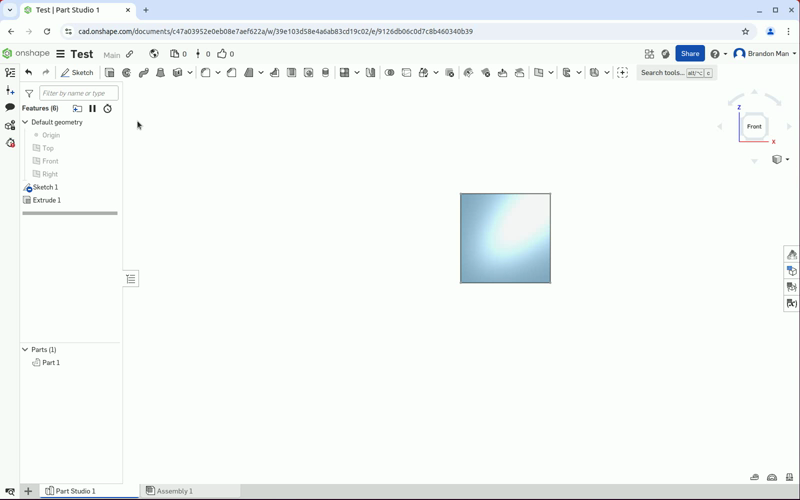
key(shift+h)
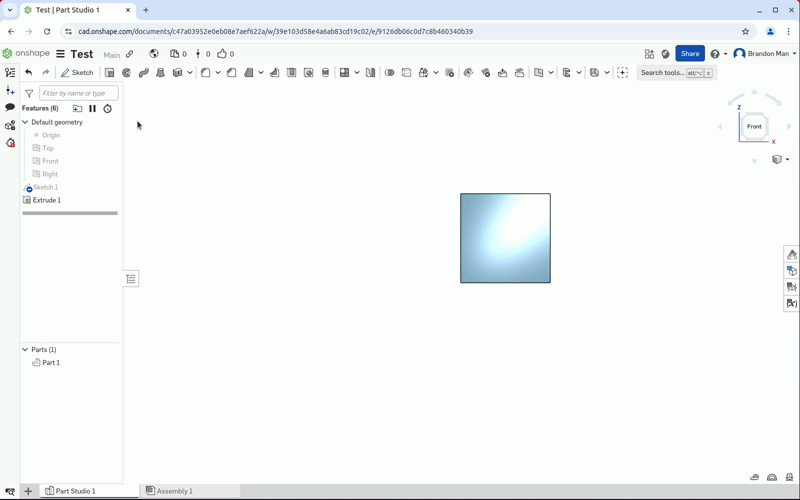
mouse_move(73, 189)
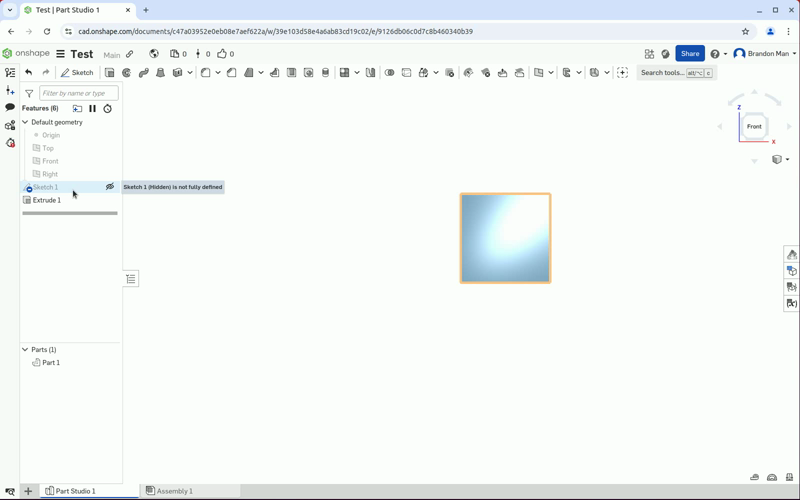
click(73, 189)
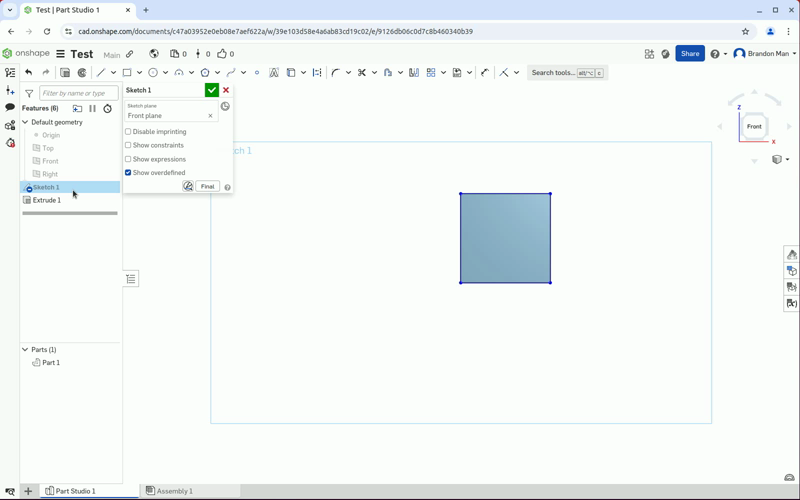
mouse_move(229, 92)
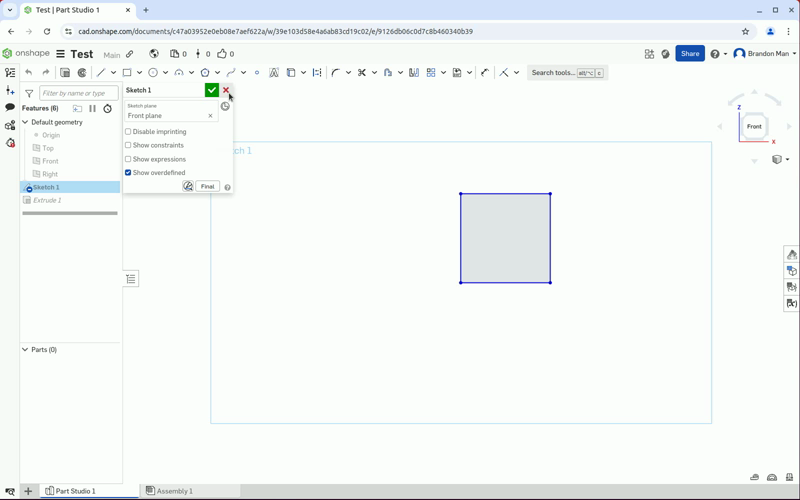
click(229, 92)
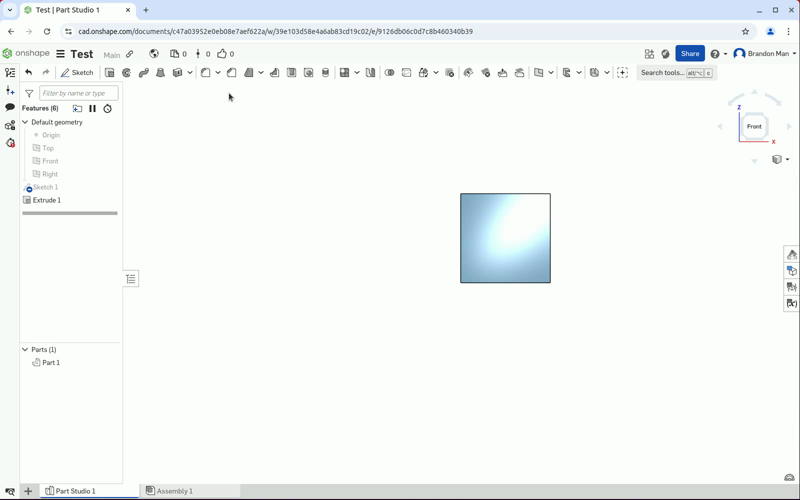
mouse_move(73, 352)
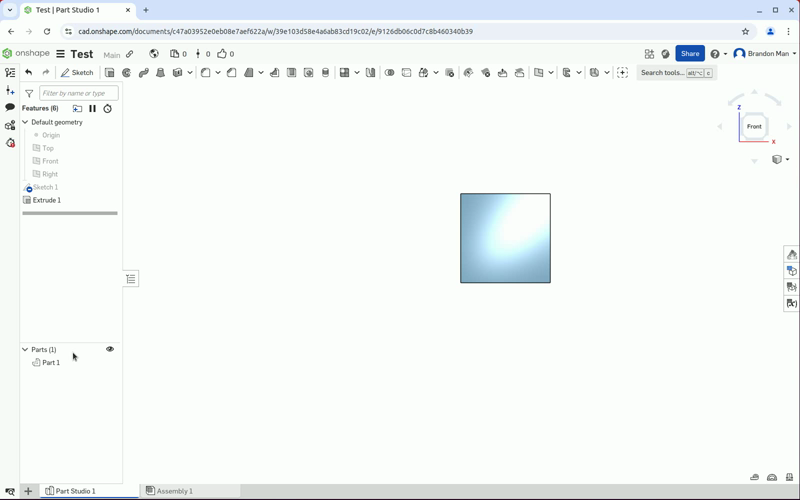
key(y)
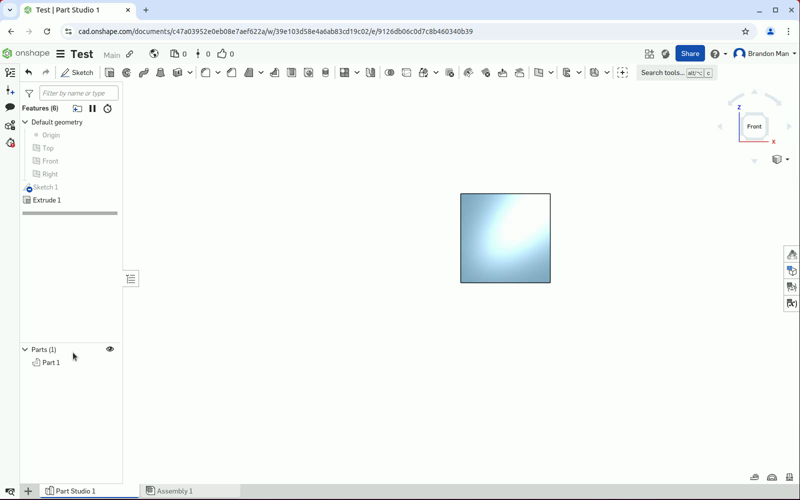
key(shift+p)
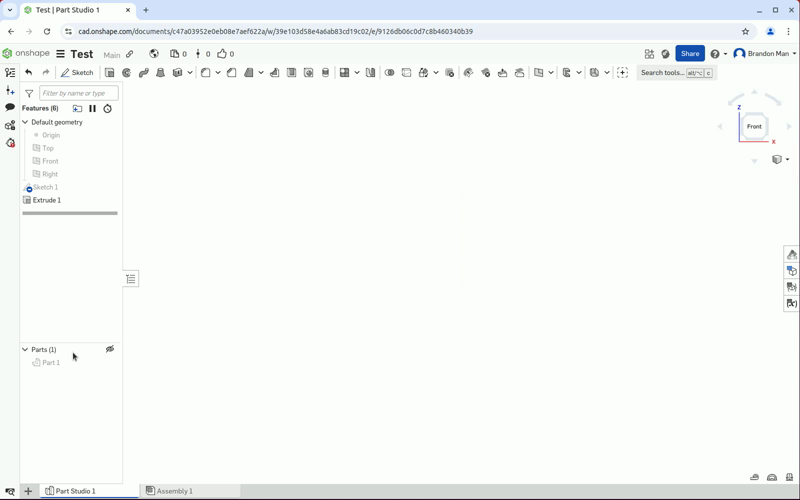
key(space)
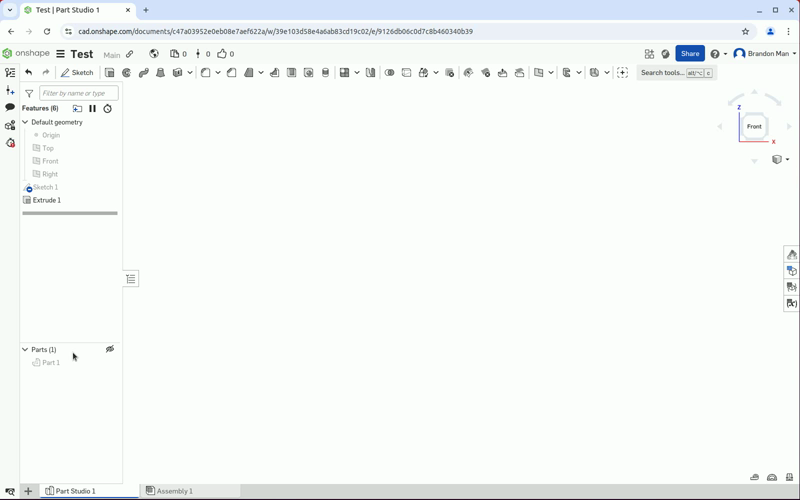
key_down(shift)
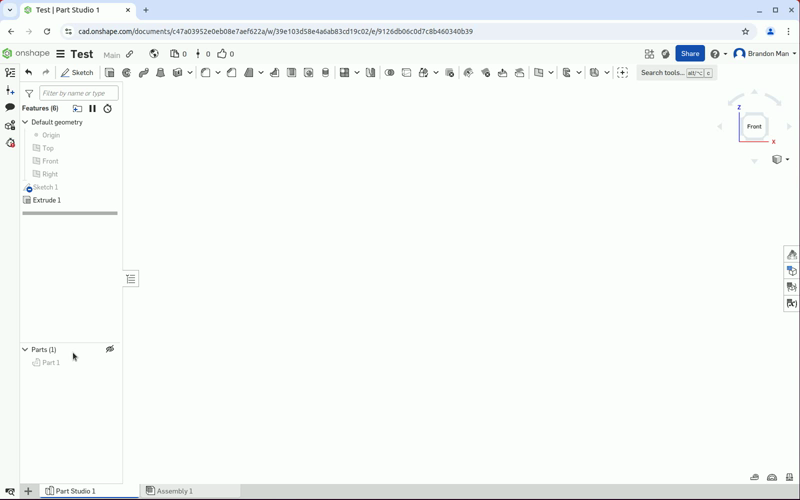
key(left)
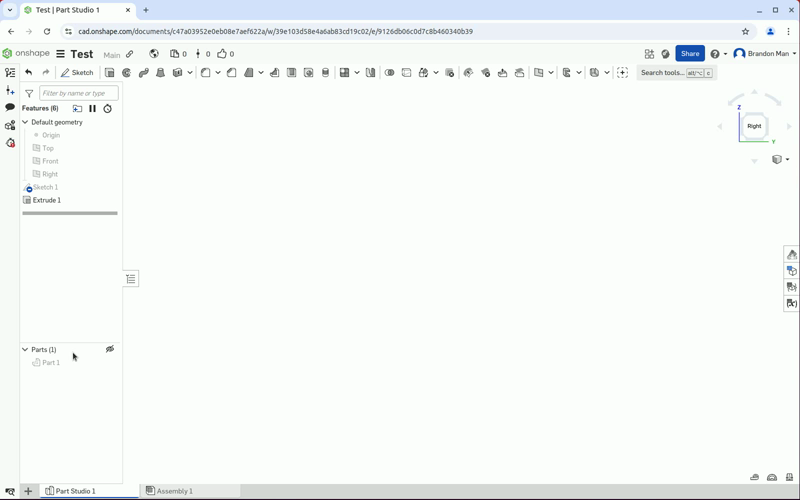
key_up(shift)
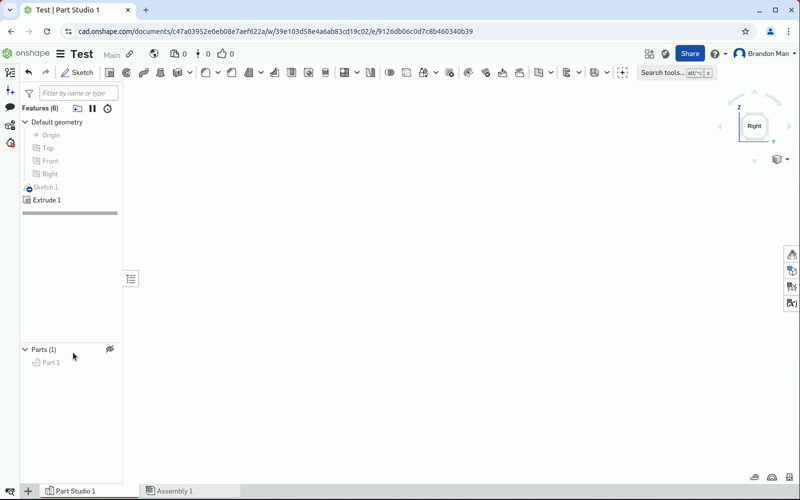
mouse_move(73, 352)
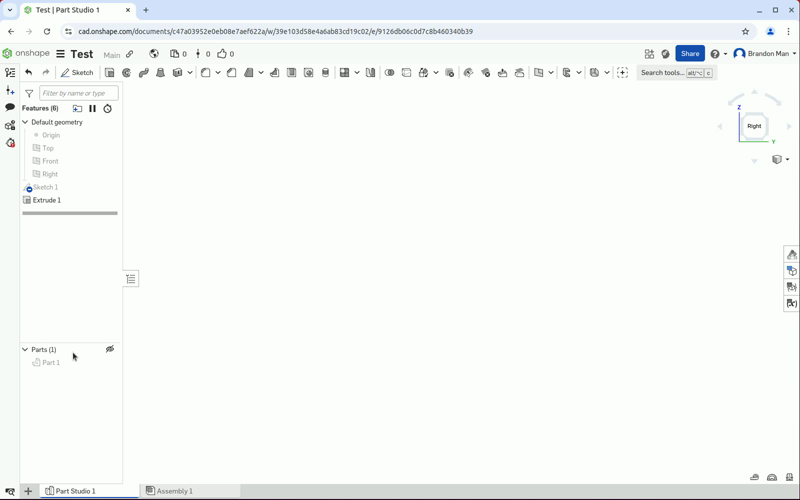
key(shift+y)
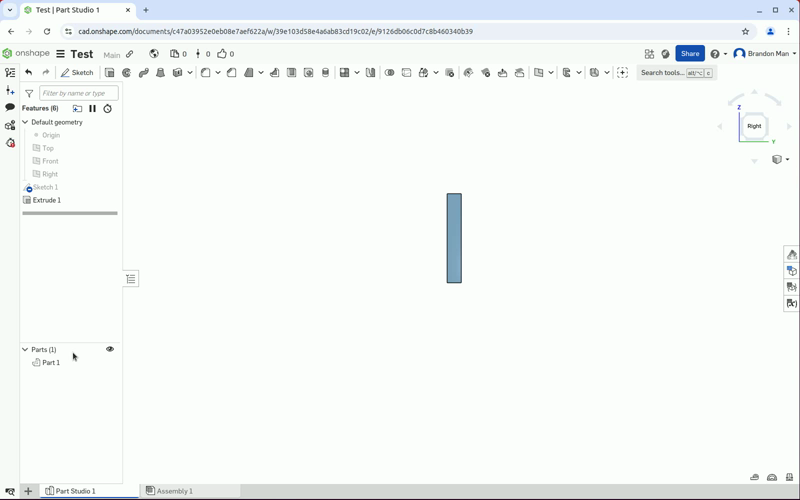
mouse_move(541, 75)
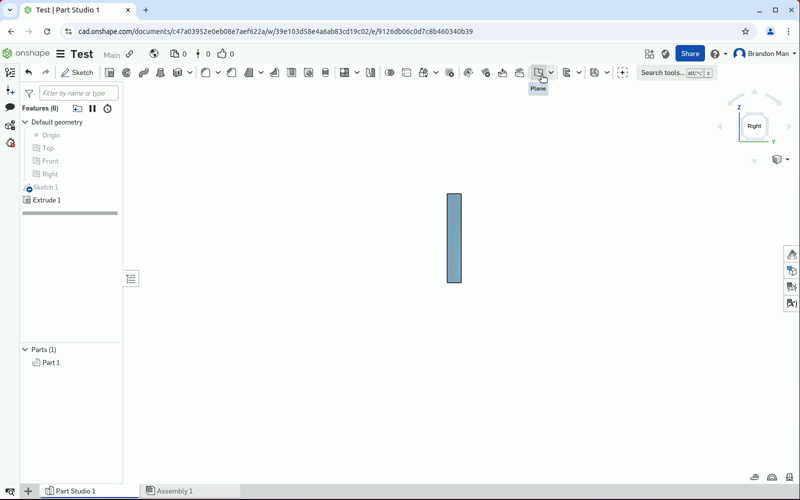
click(541, 75)
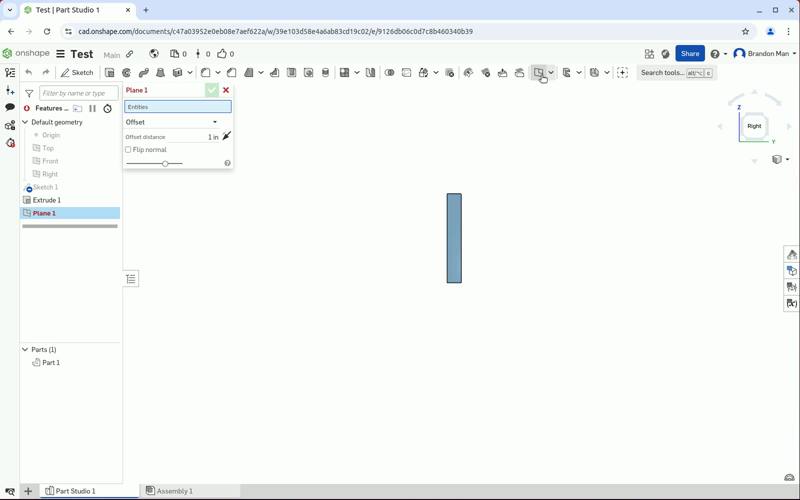
mouse_move(73, 176)
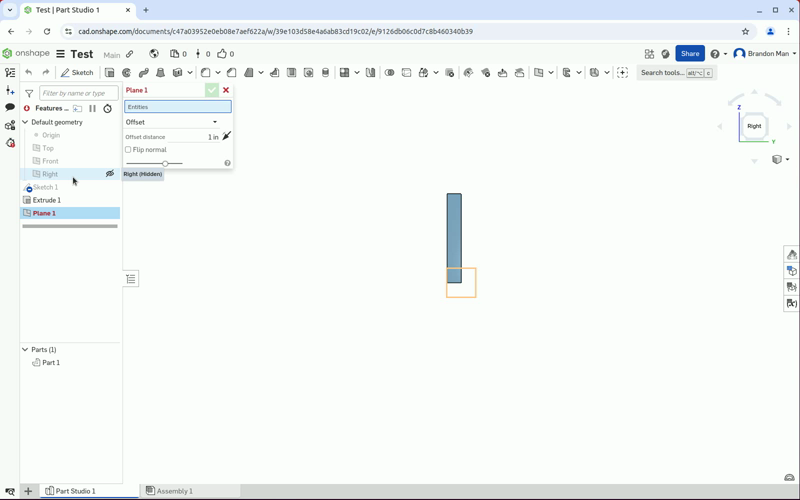
click(73, 176)
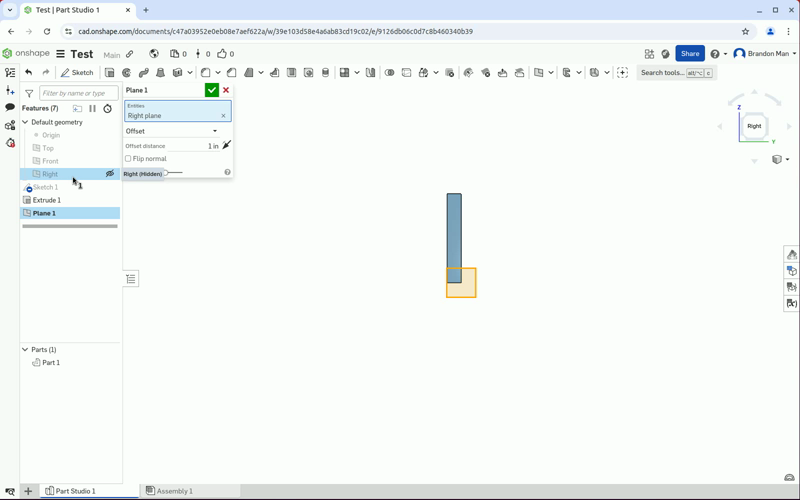
key(tab, 2)
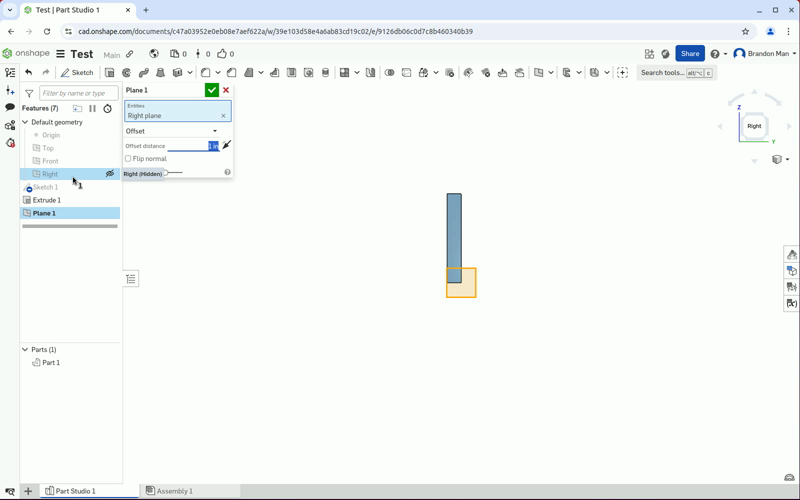
text(18.302)
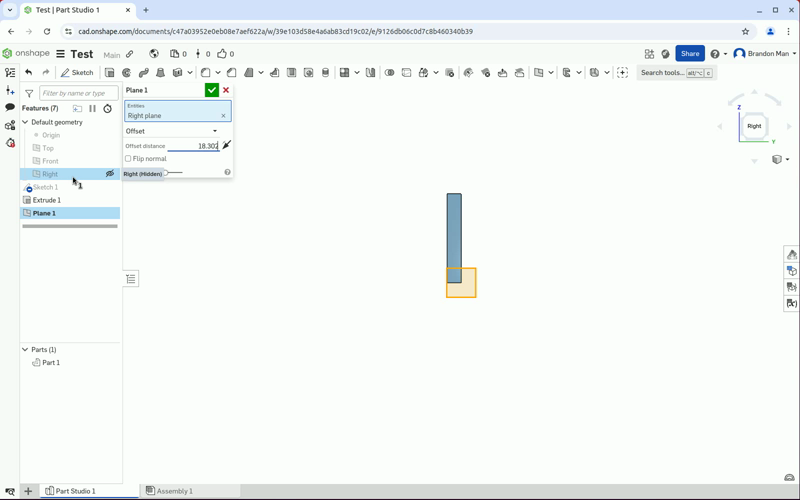
key(enter, 2)
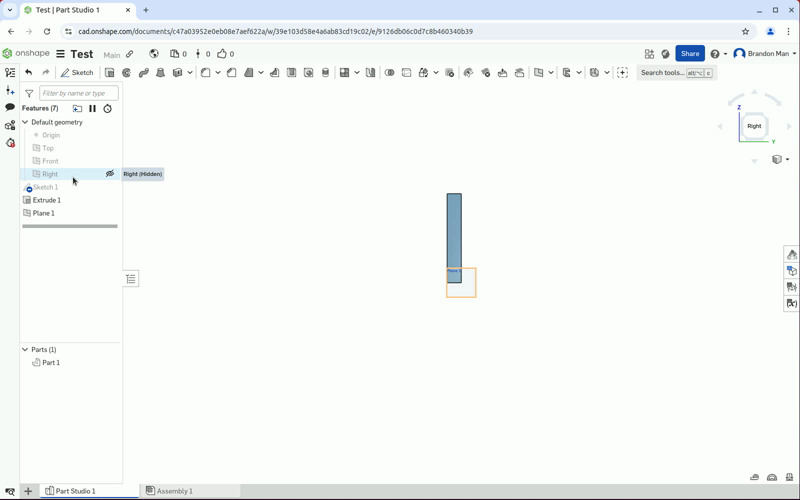
key(shift+s)
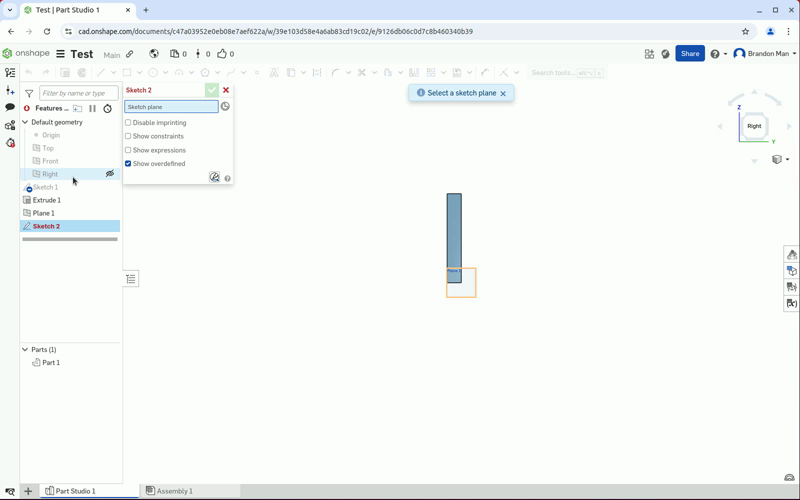
mouse_move(73, 215)
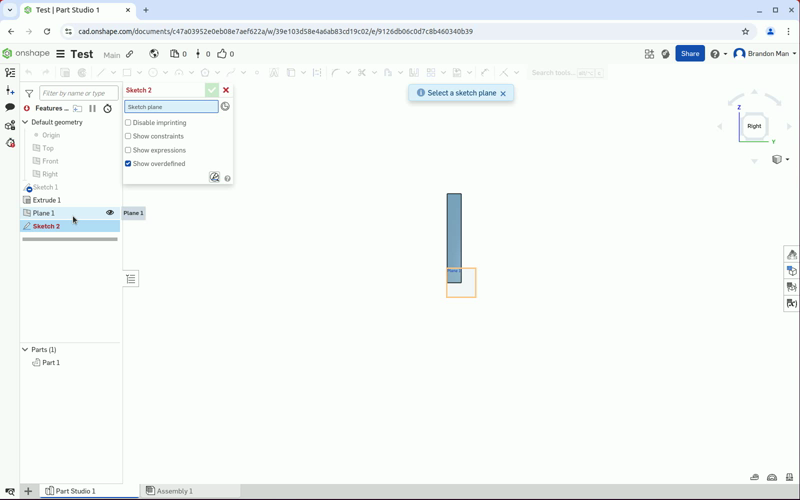
click(73, 215)
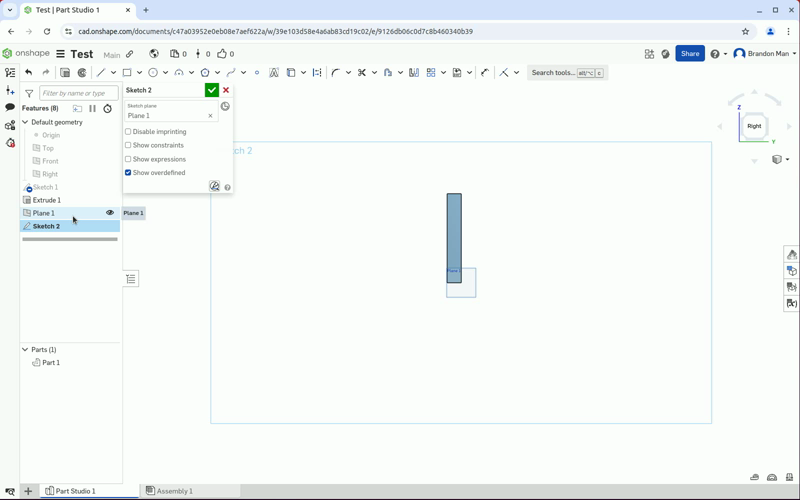
mouse_move(73, 352)
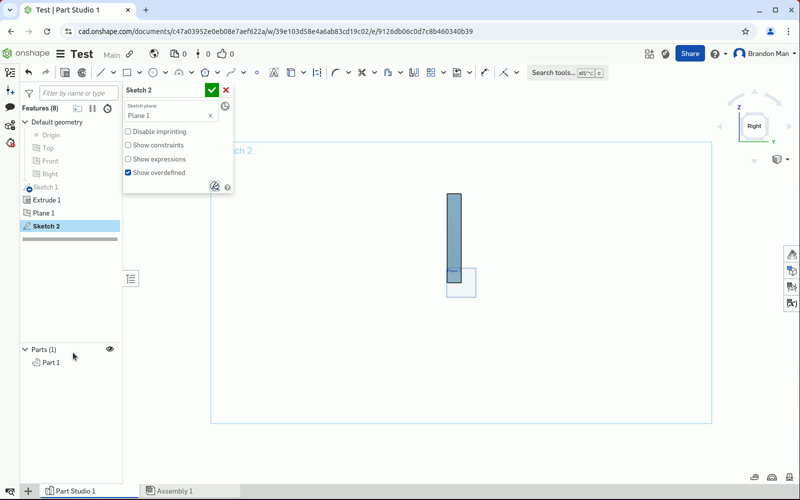
key(y)
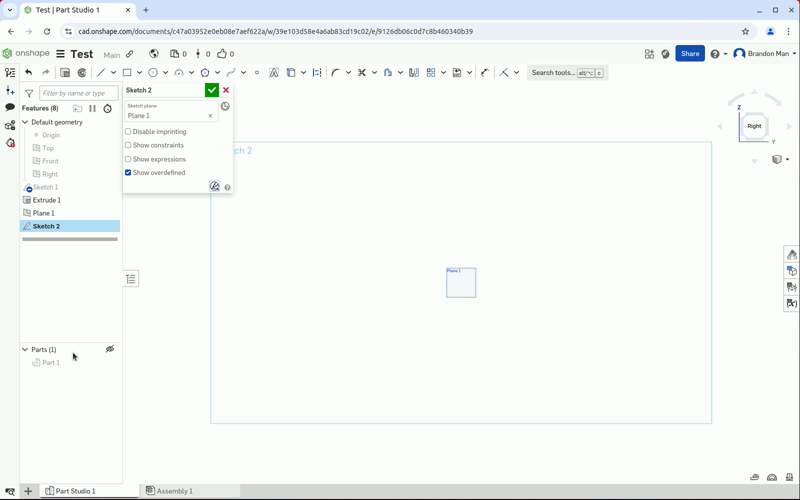
key(l)
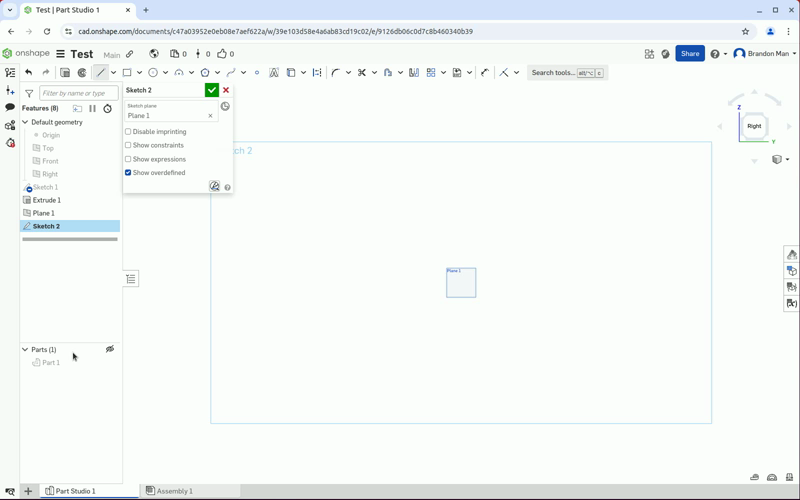
key_down(shift)
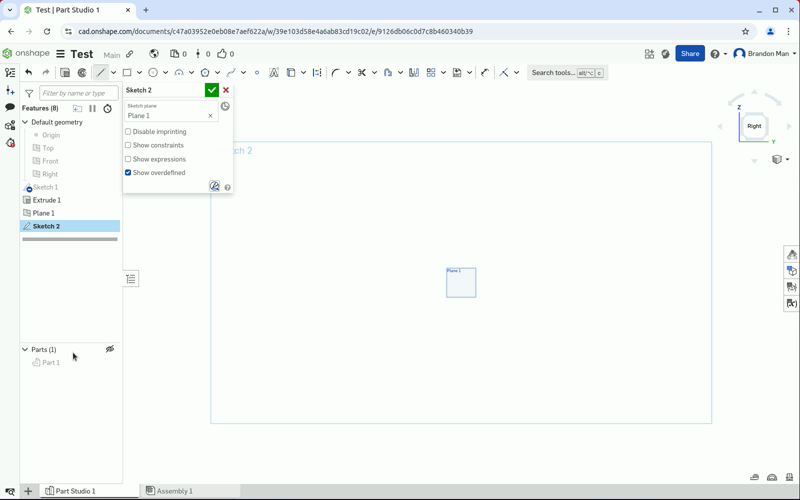
mouse_move(447, 193)
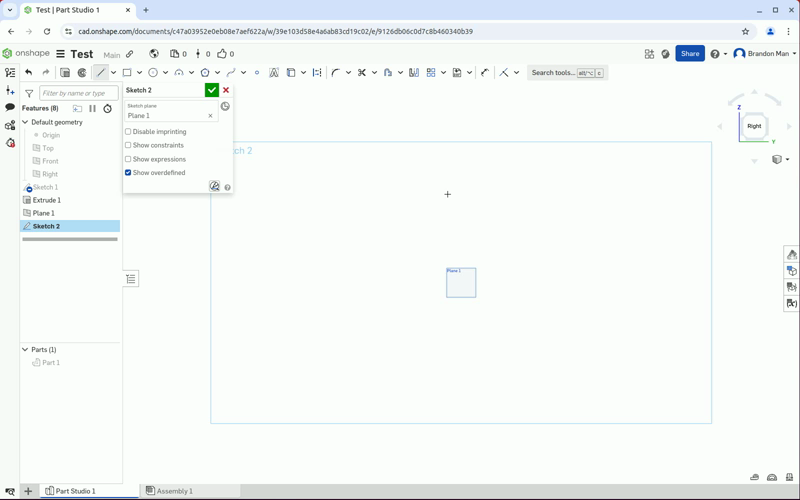
click(447, 193)
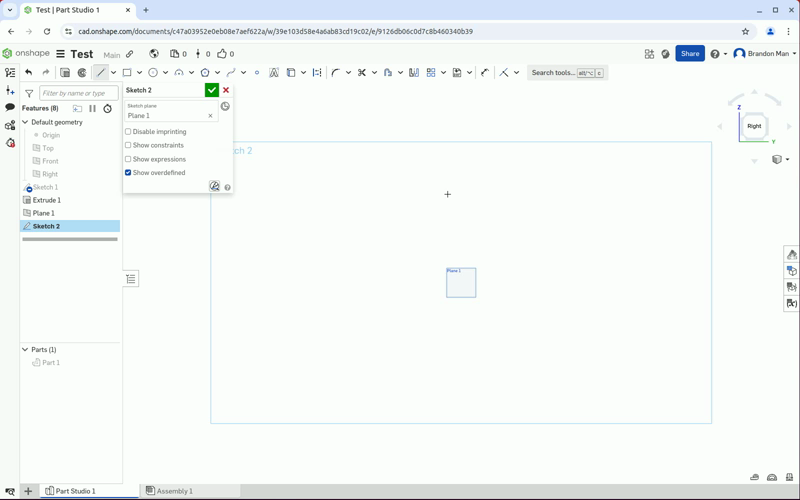
key_up(shift)
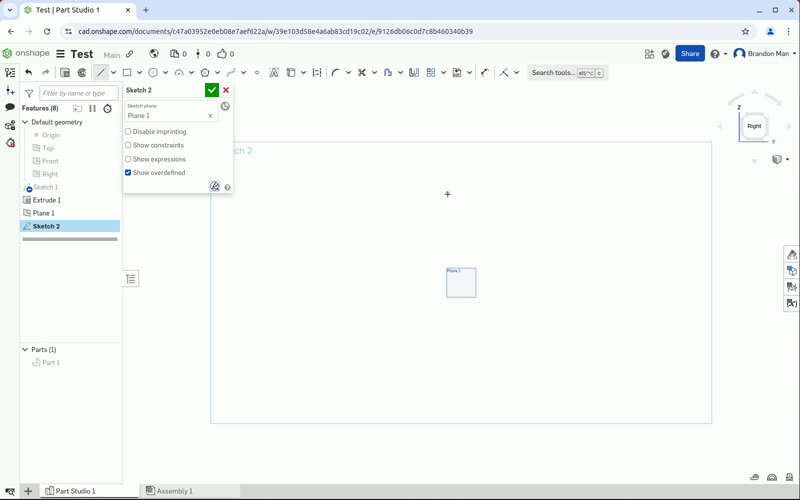
key_down(shift)
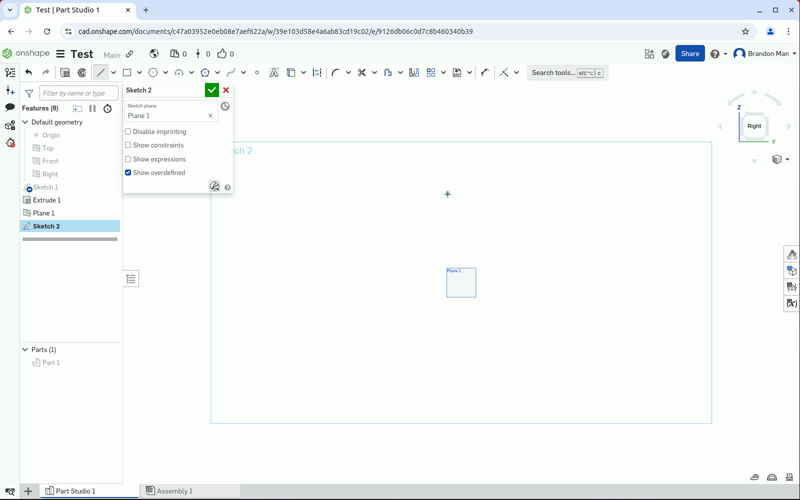
mouse_move(477, 193)
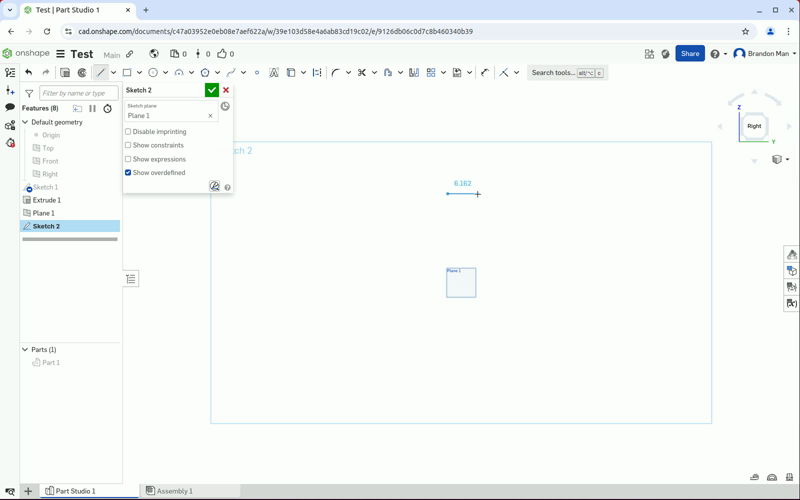
mouse_move(461, 193)
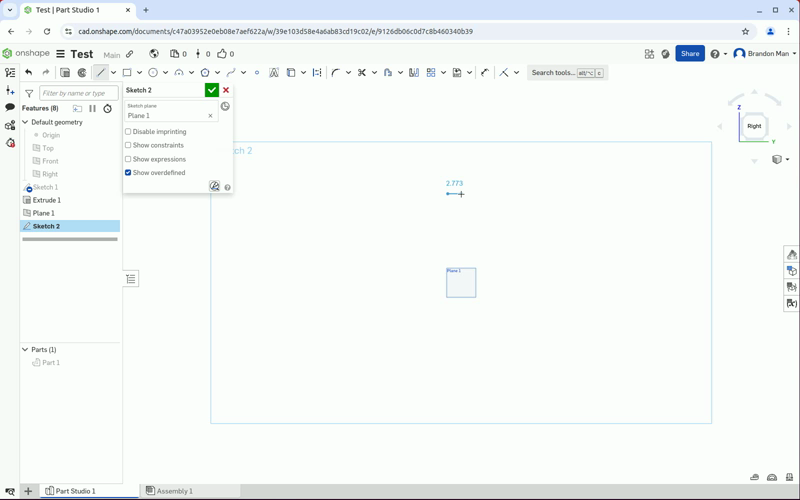
click(461, 193)
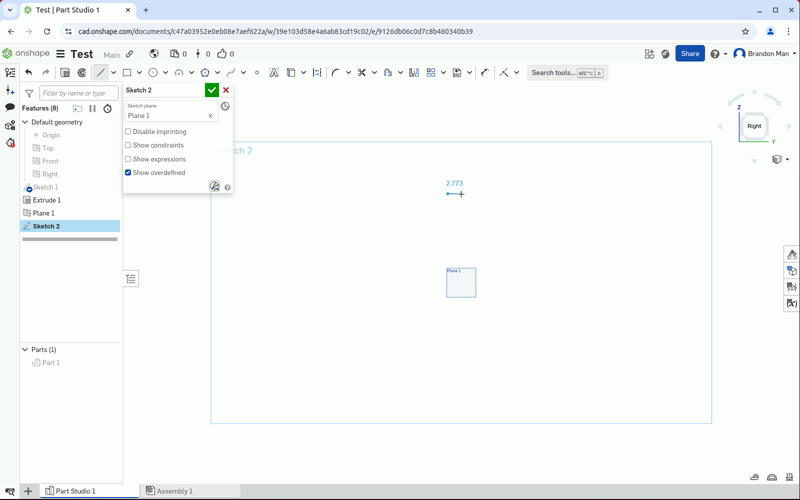
key_up(shift)
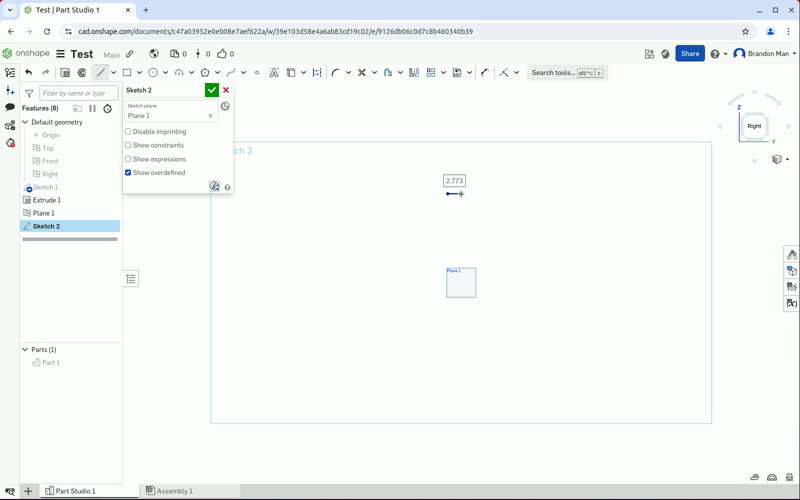
key_down(shift)
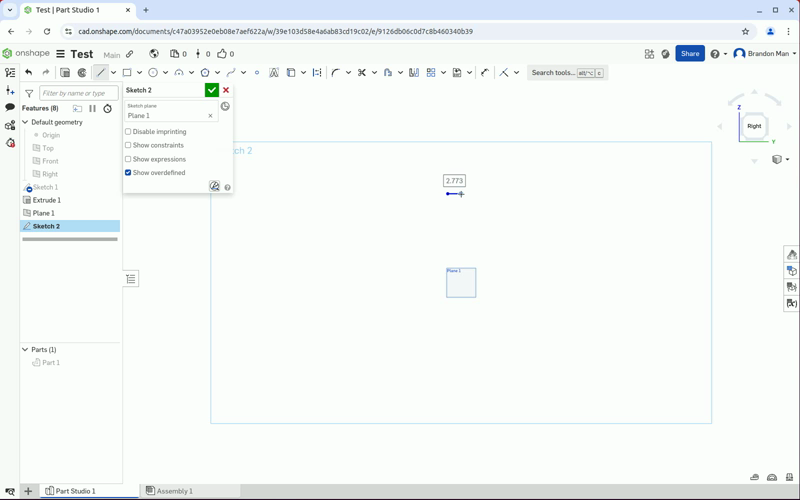
mouse_move(491, 193)
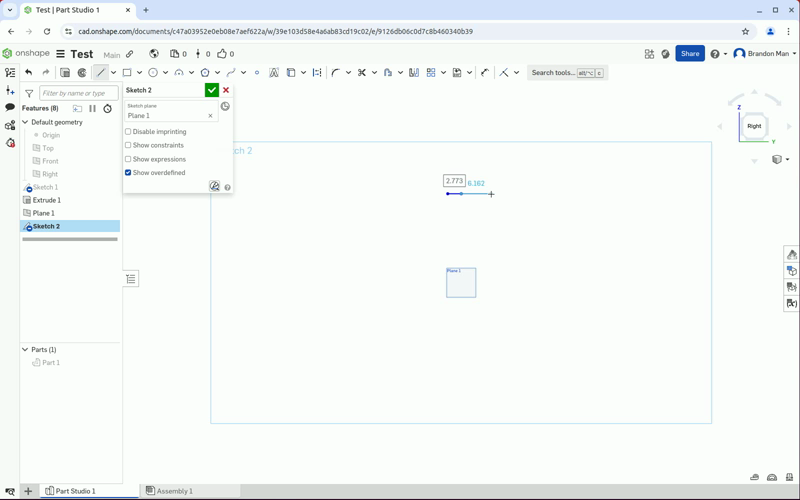
mouse_move(461, 201)
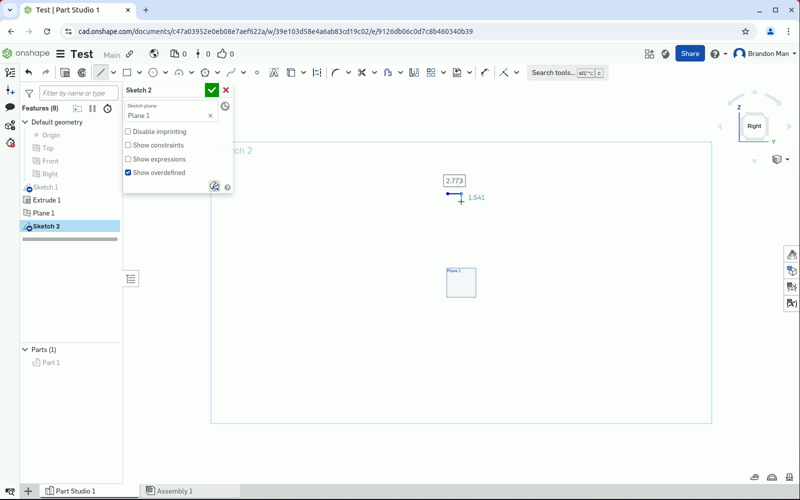
scroll(6)
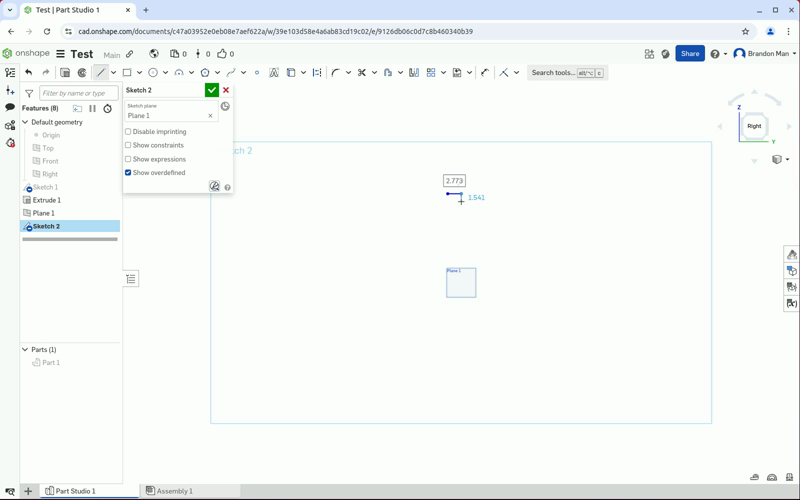
scroll(6)
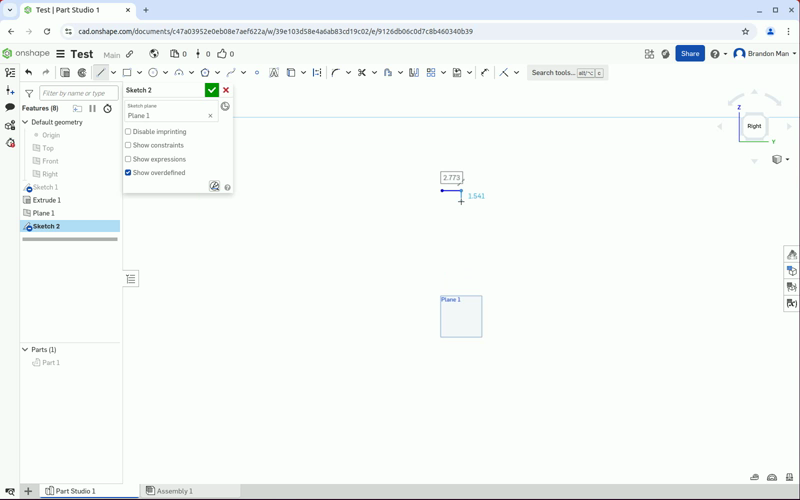
scroll(6)
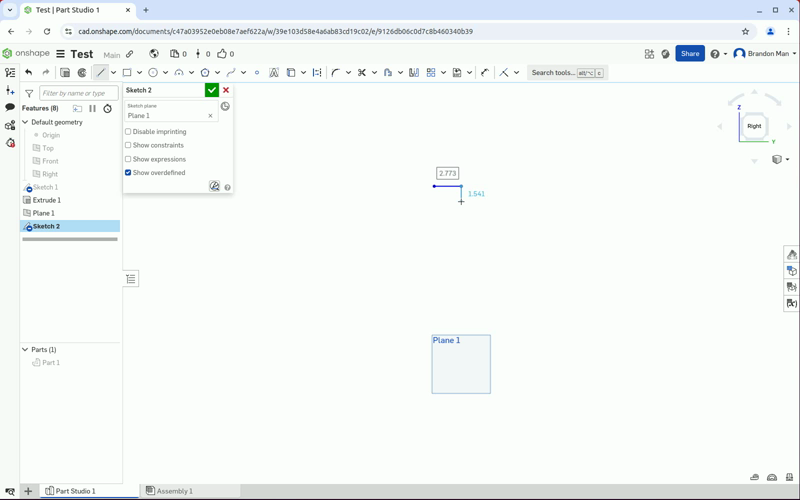
scroll(6)
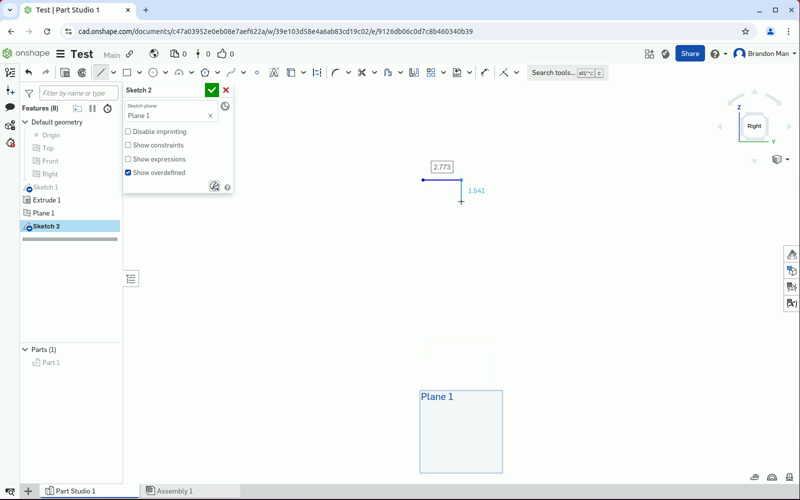
scroll(6)
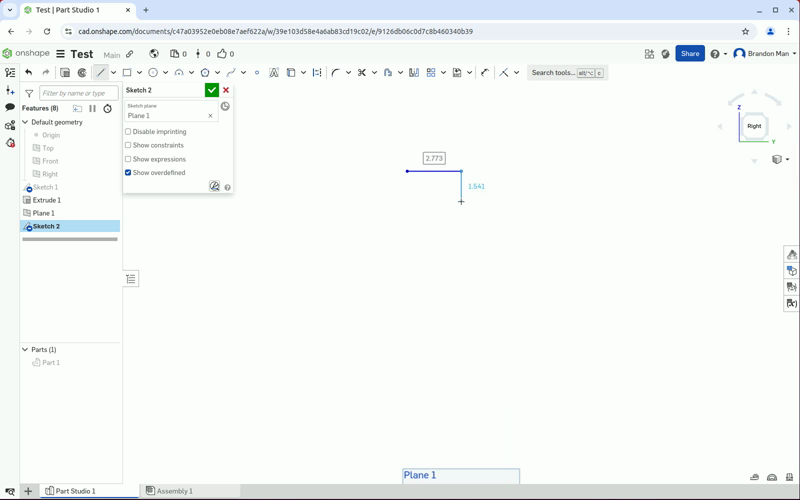
scroll(6)
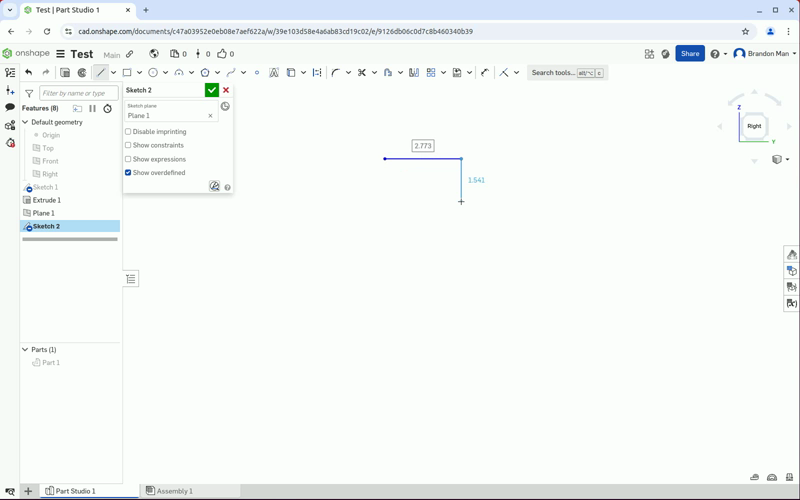
scroll(6)
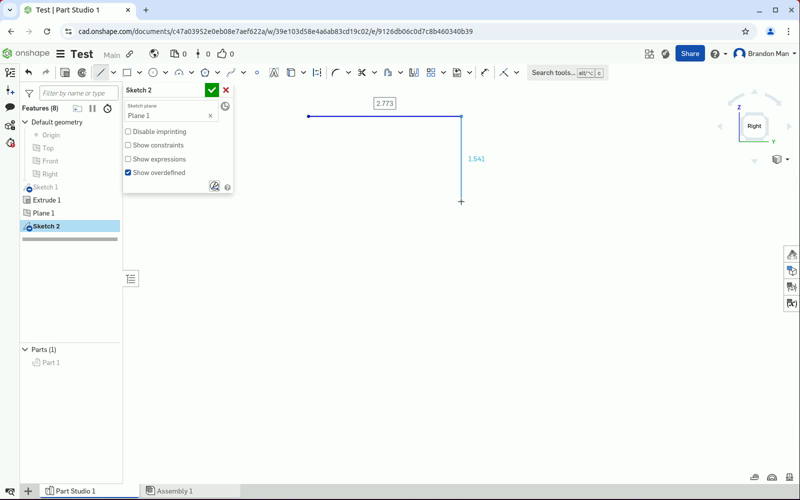
click(461, 201)
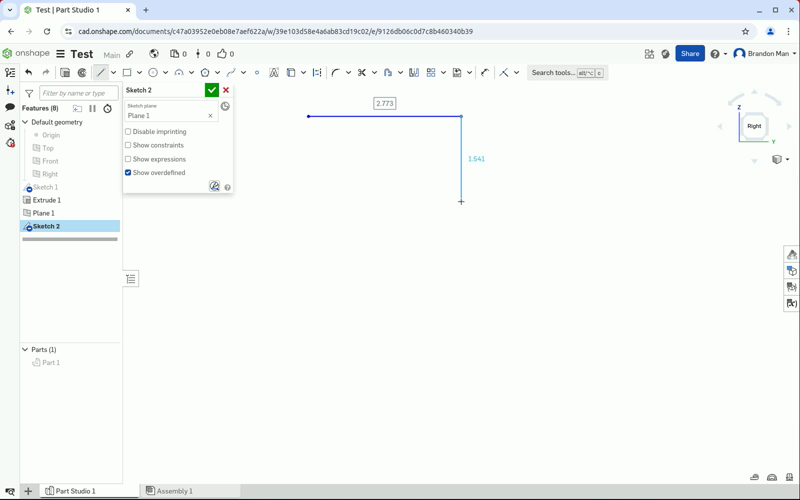
scroll(-6)
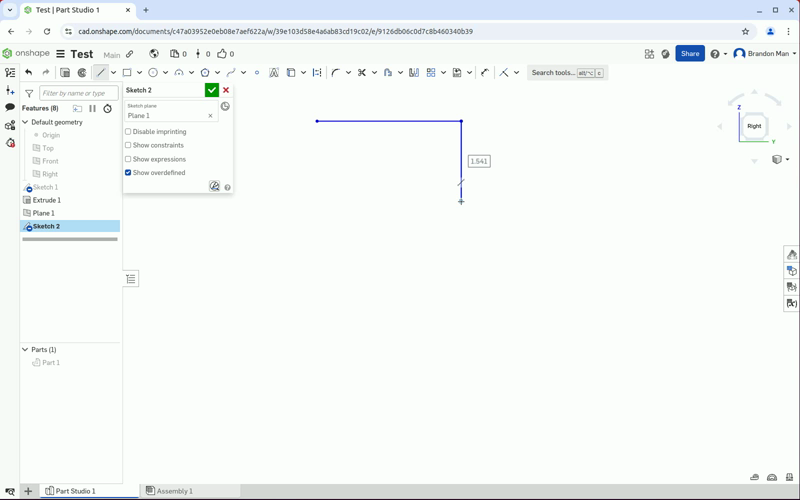
scroll(-6)
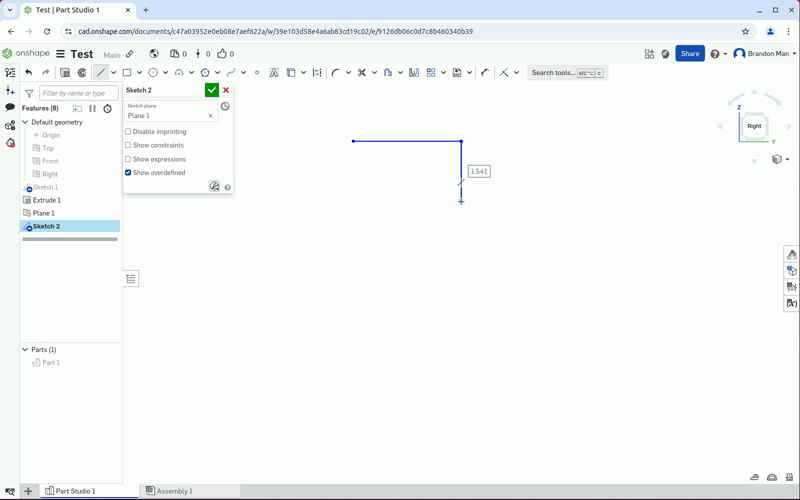
scroll(-6)
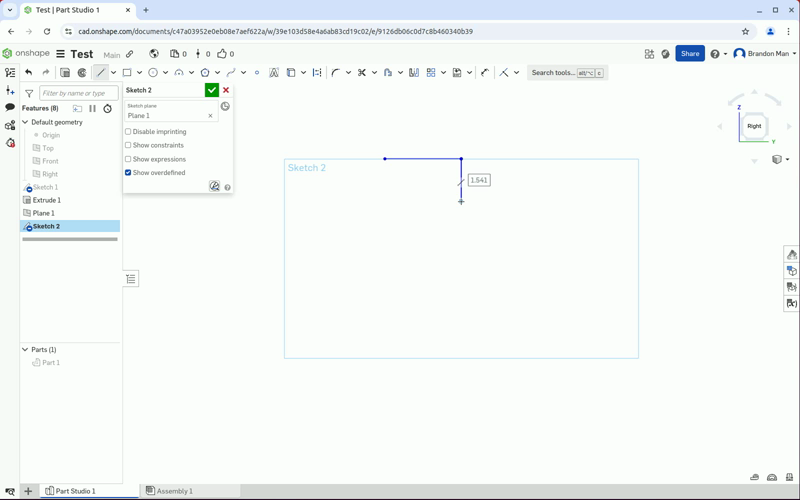
scroll(-6)
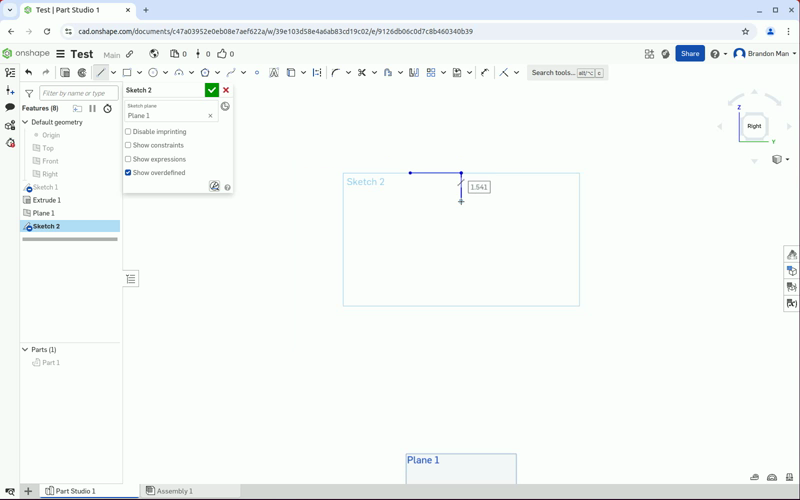
scroll(-6)
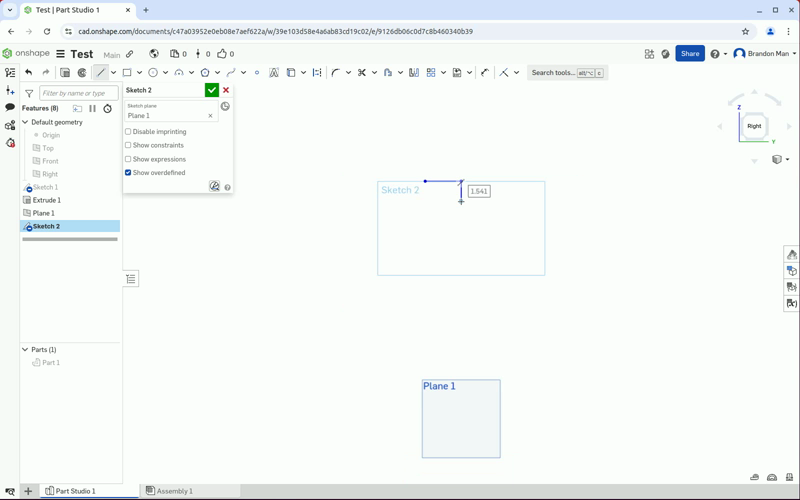
scroll(-6)
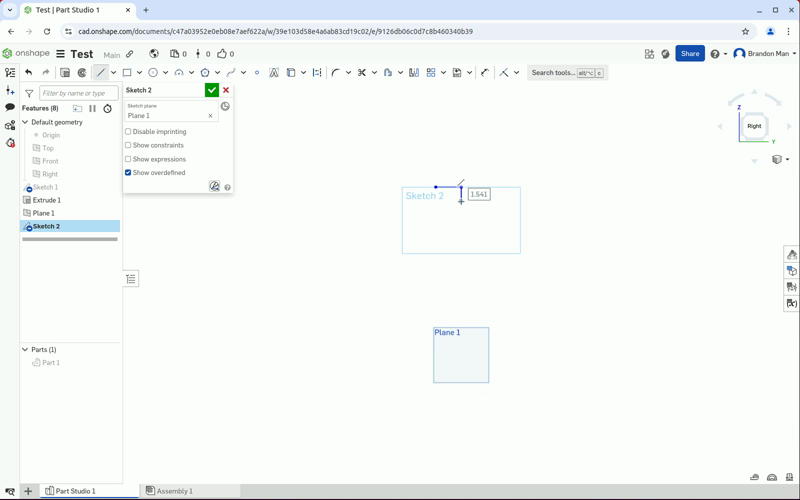
scroll(-6)
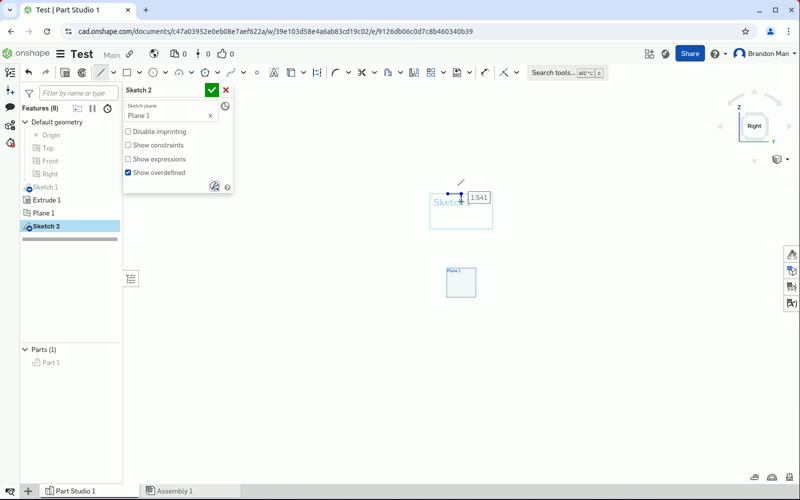
key_up(shift)
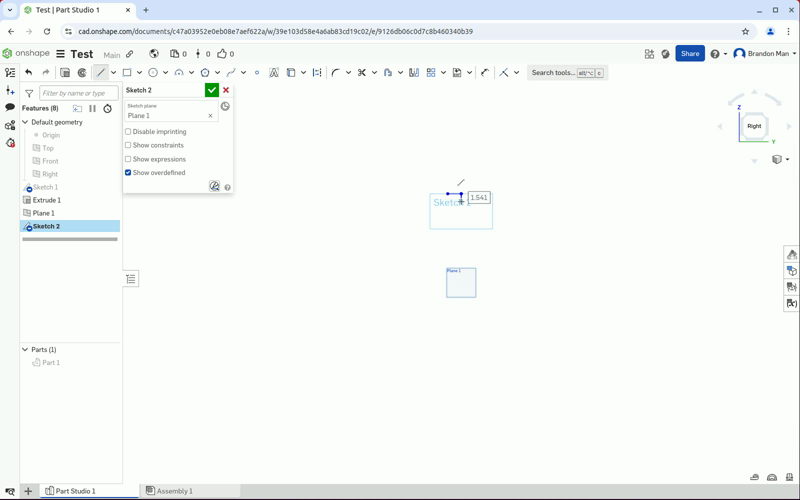
key(esc)
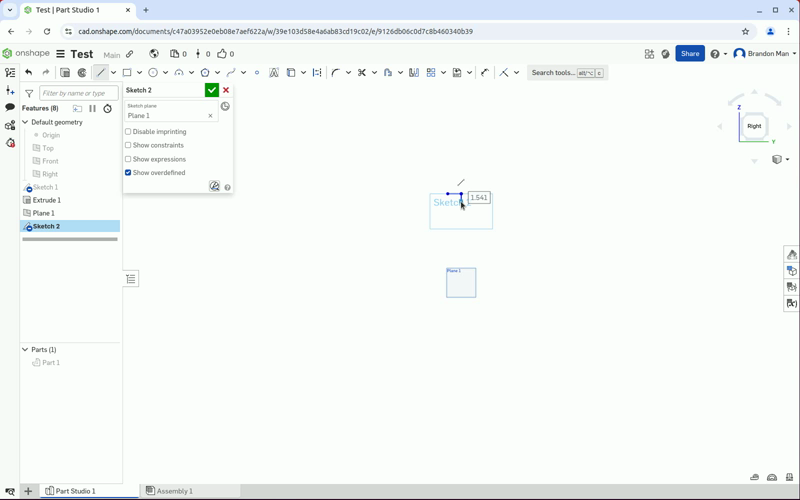
key(a)
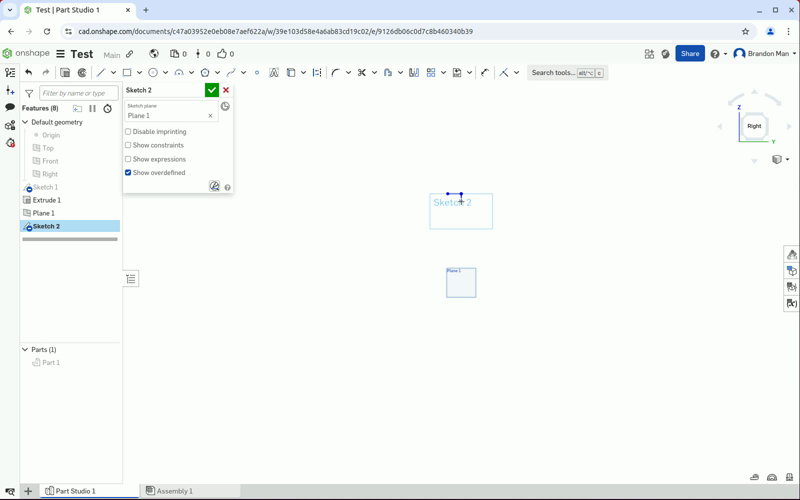
mouse_move(461, 201)
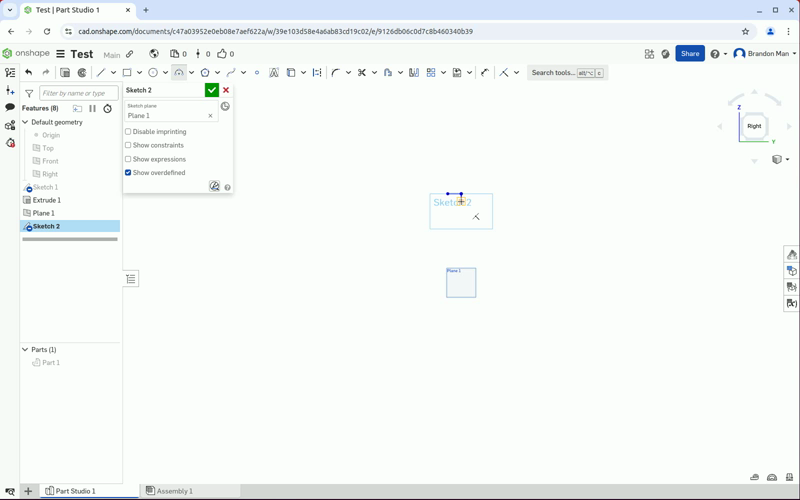
click(461, 201)
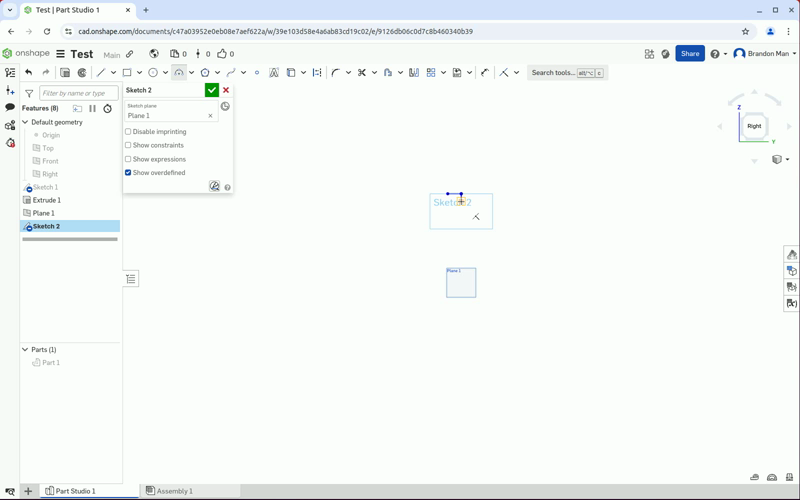
mouse_move(447, 193)
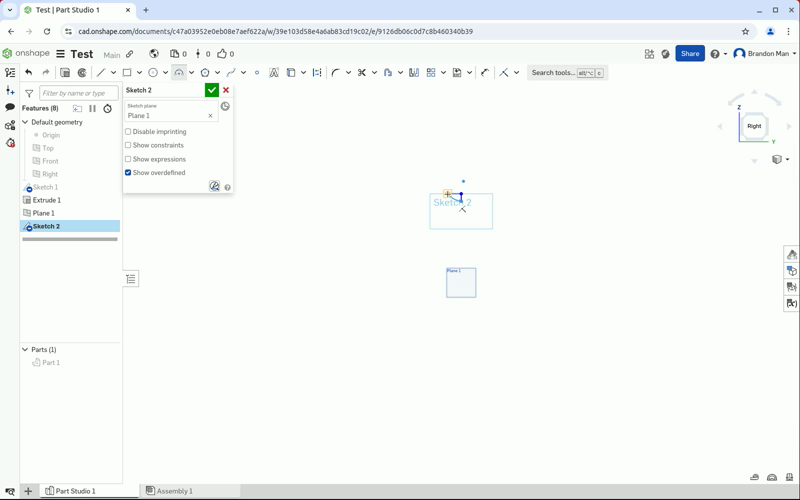
click(447, 193)
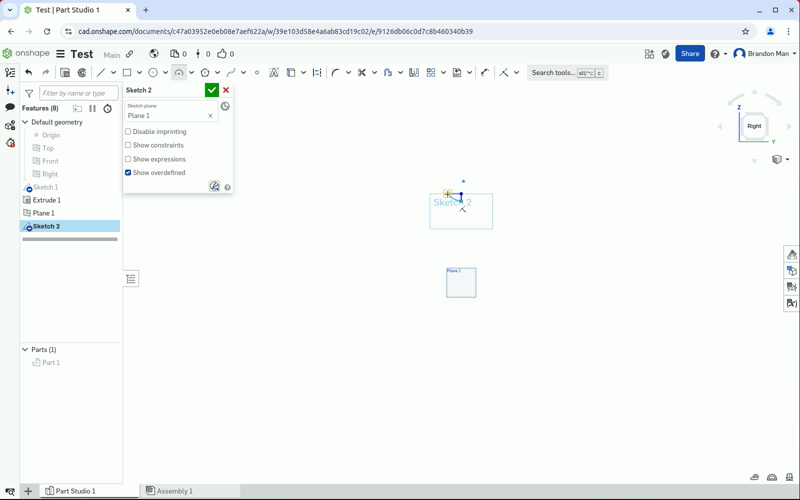
key_down(shift)
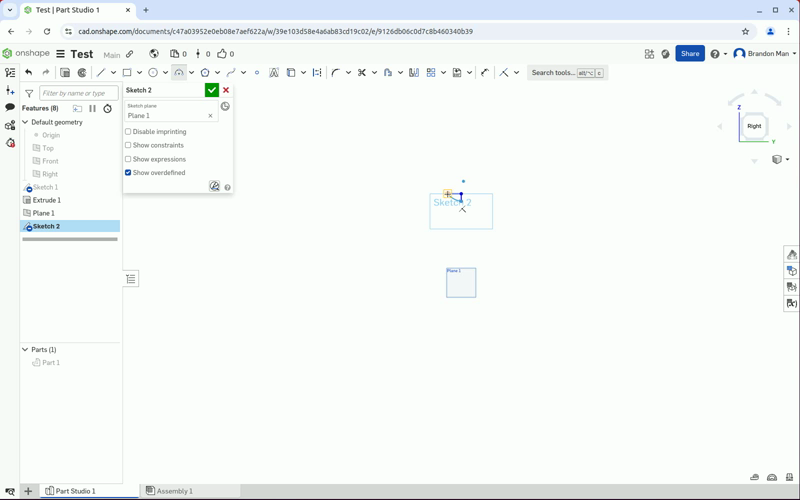
mouse_move(468, 171)
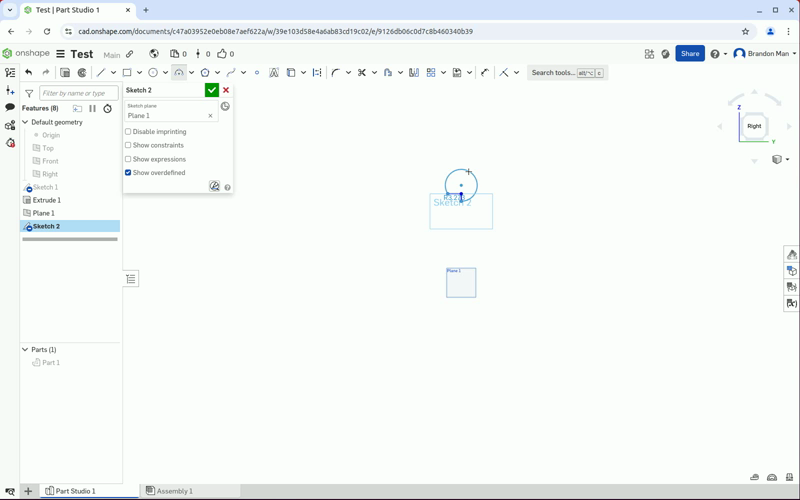
click(468, 171)
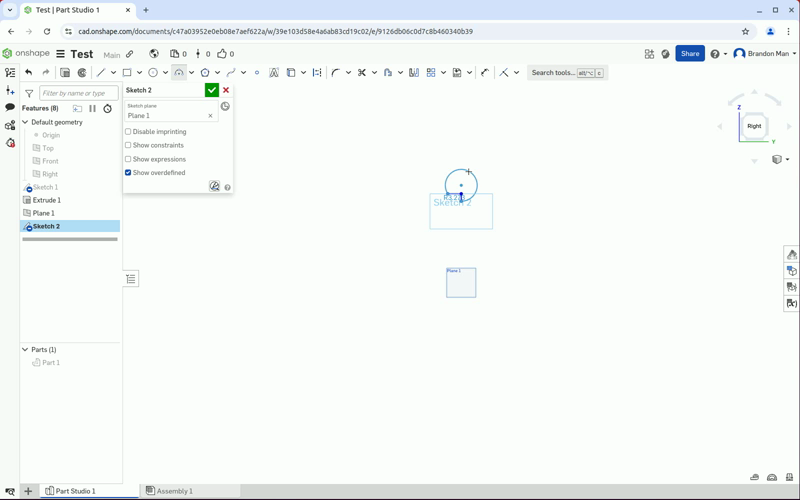
key_up(shift)
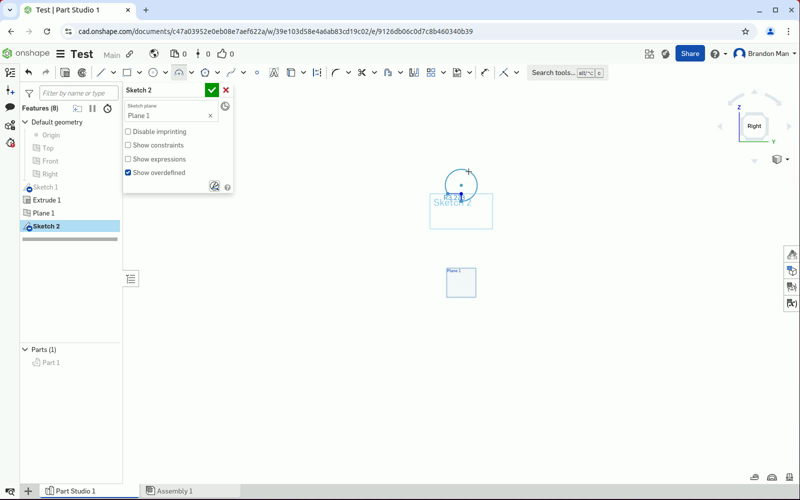
key(esc)
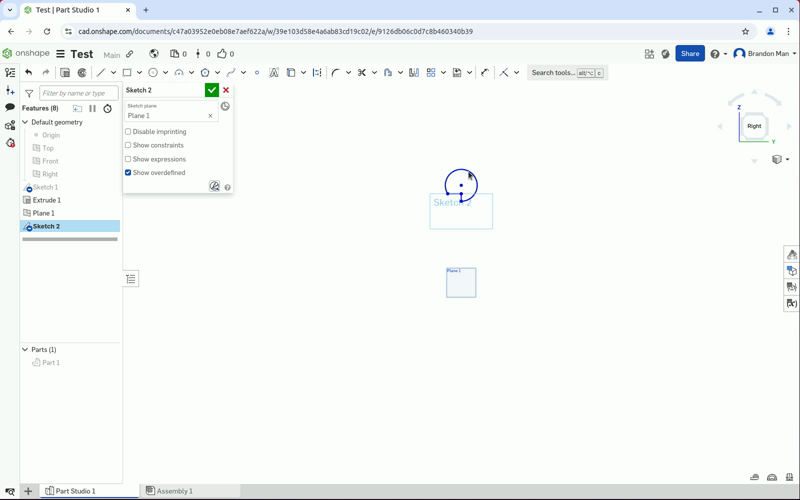
key(c)
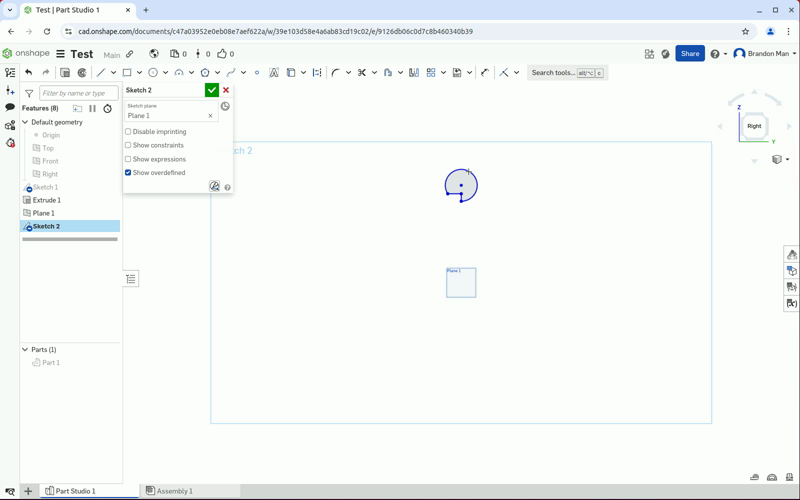
key_down(shift)
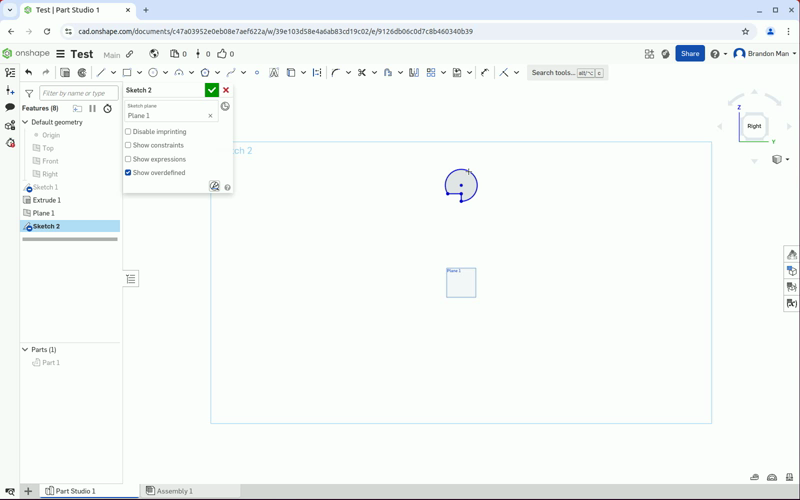
mouse_move(461, 185)
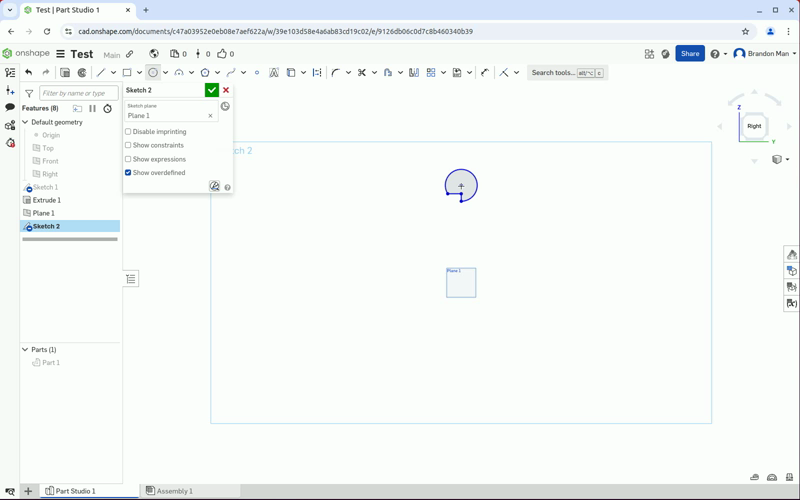
click(461, 185)
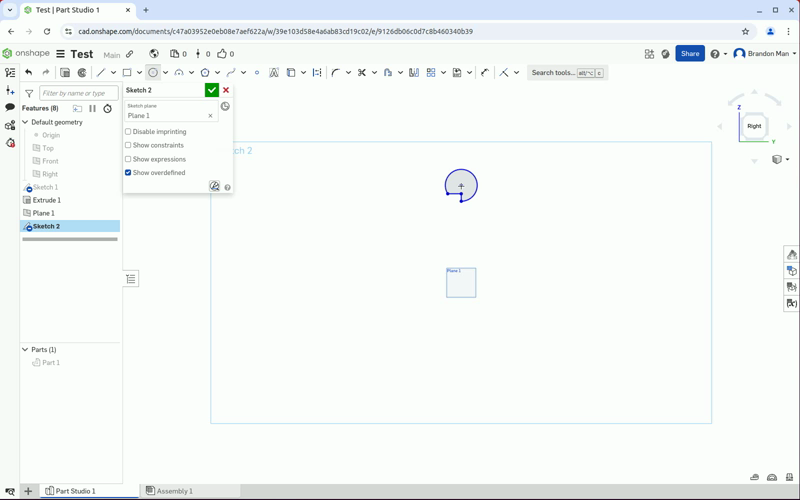
key_up(shift)
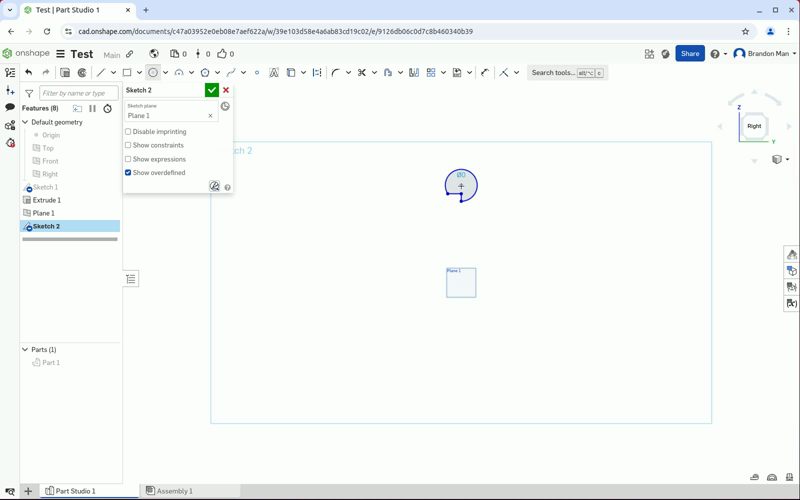
mouse_move(469, 185)
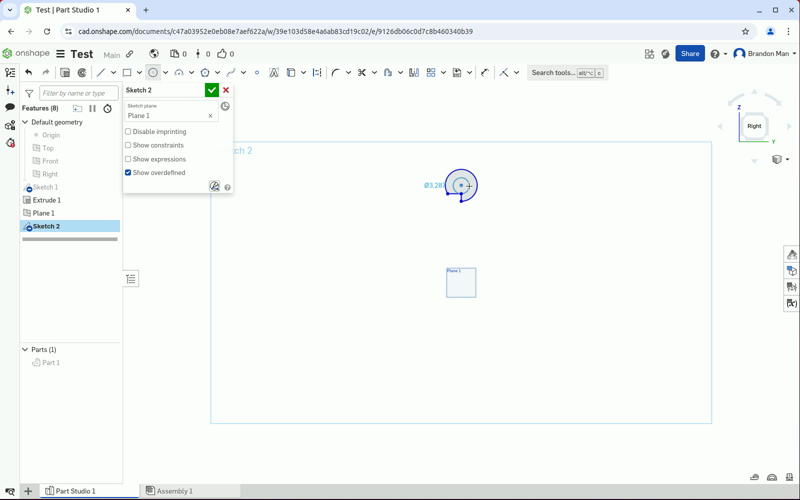
click(469, 185)
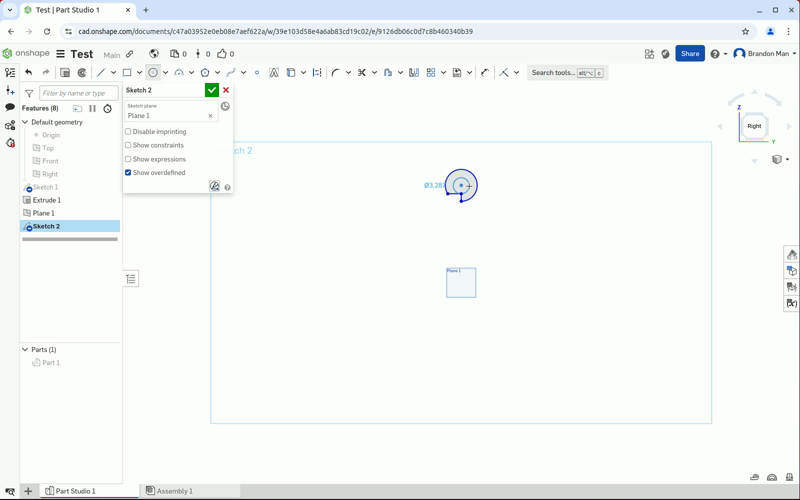
key(esc)
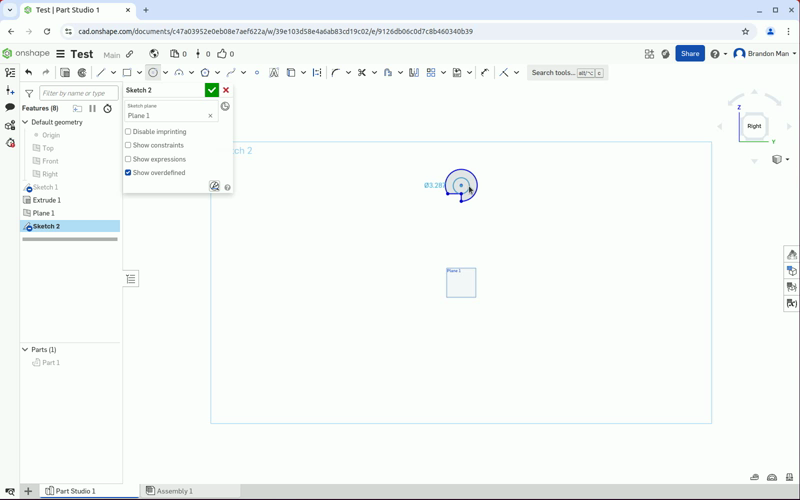
mouse_move(470, 182)
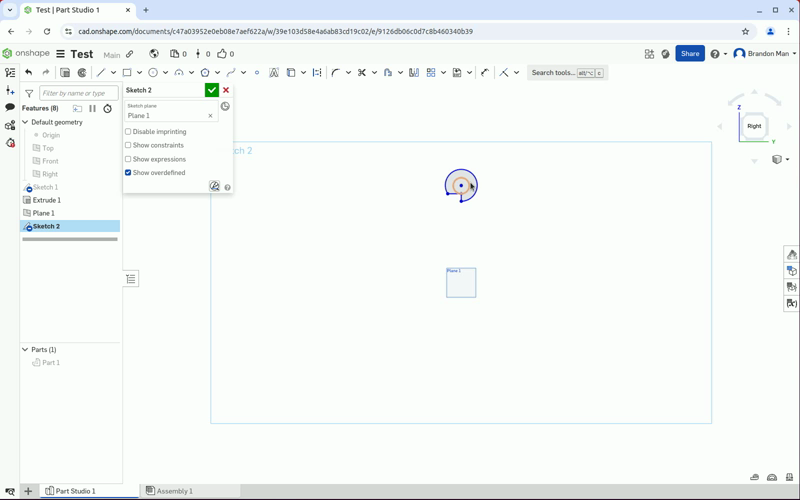
scroll(6)
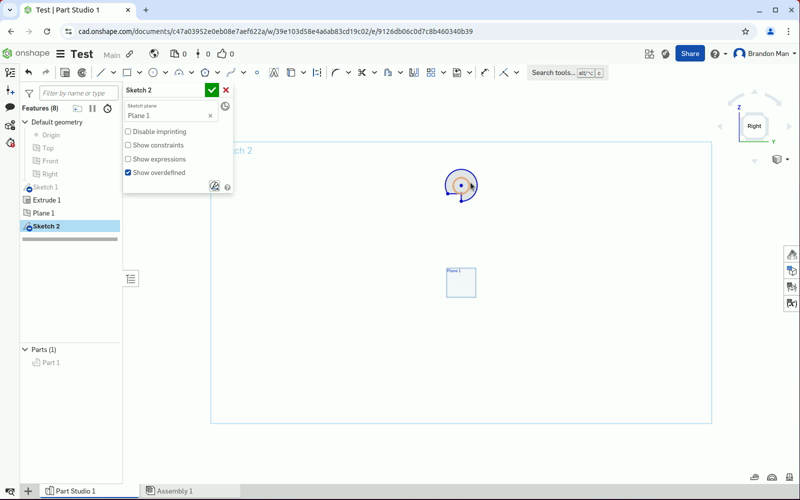
scroll(6)
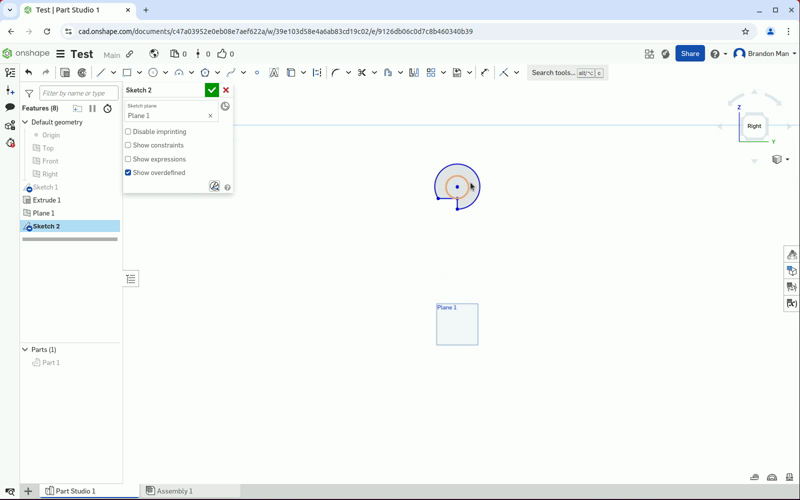
scroll(6)
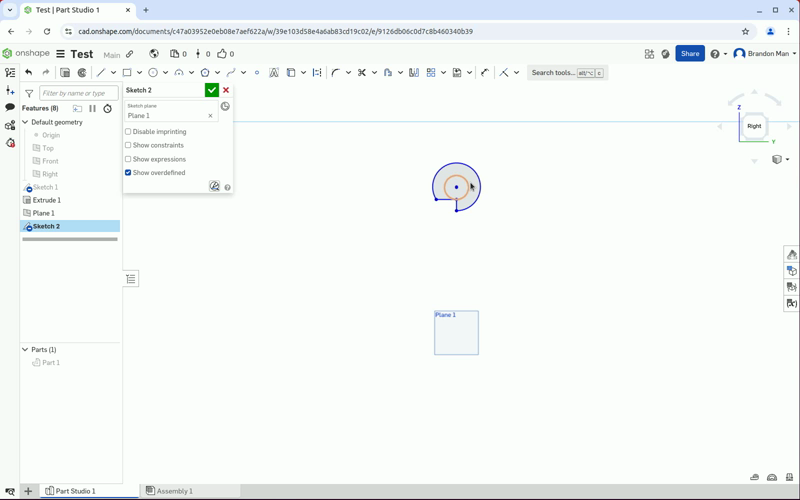
scroll(6)
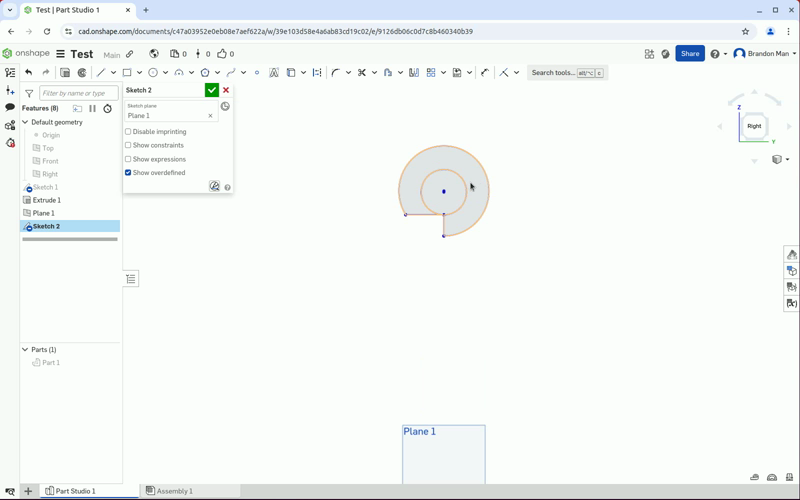
scroll(6)
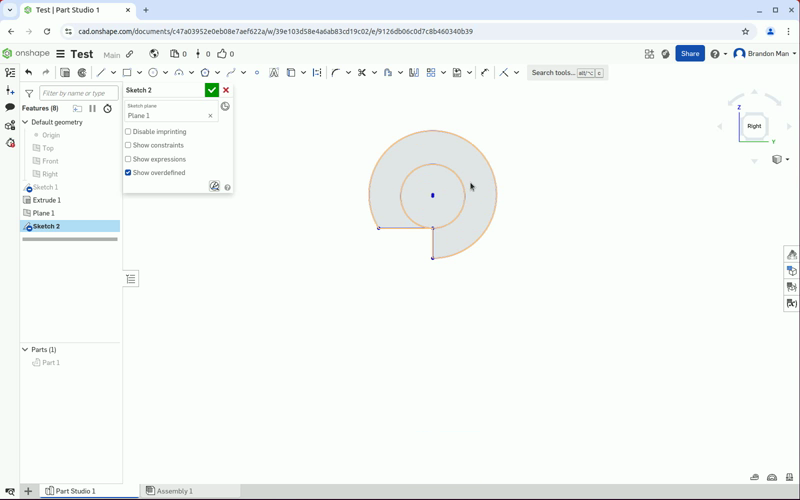
scroll(6)
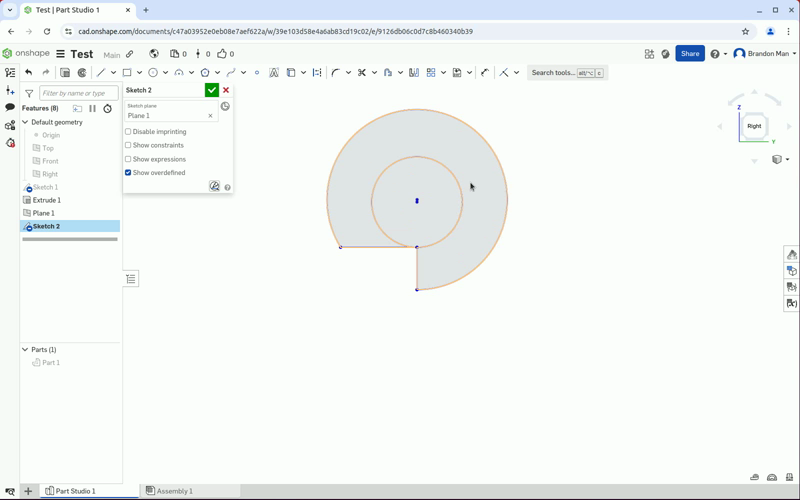
scroll(6)
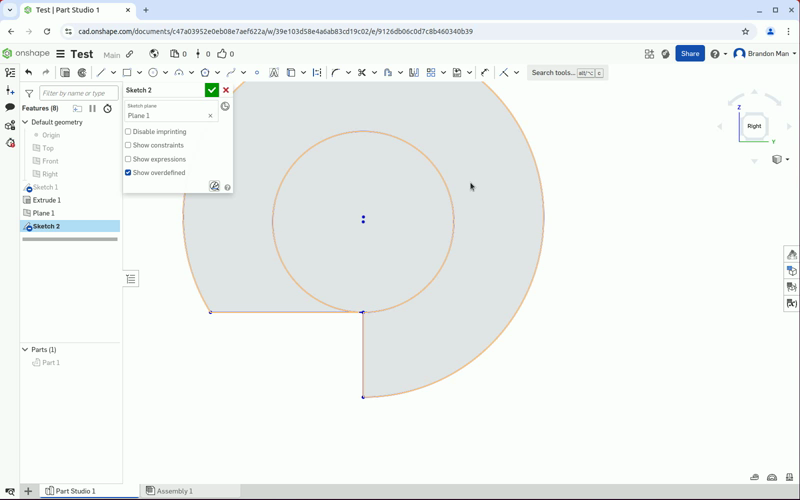
click(470, 182)
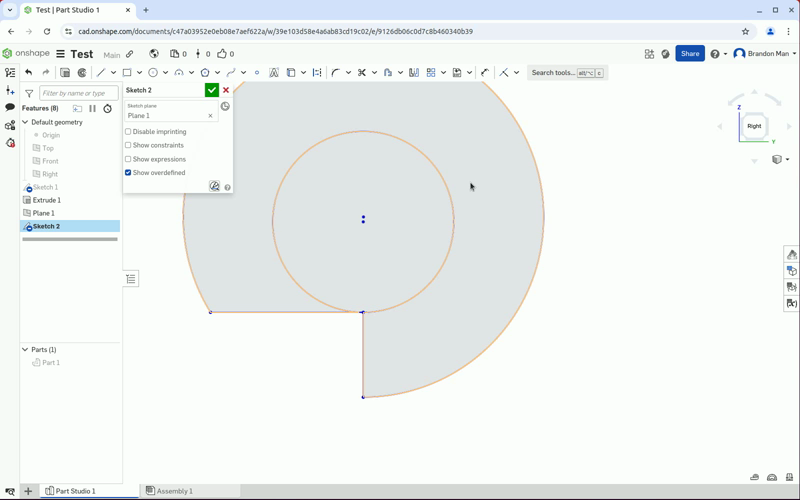
scroll(-6)
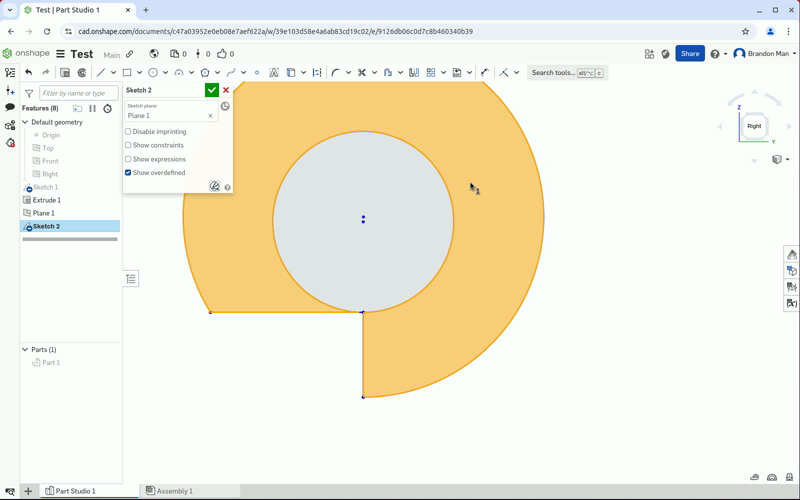
scroll(-6)
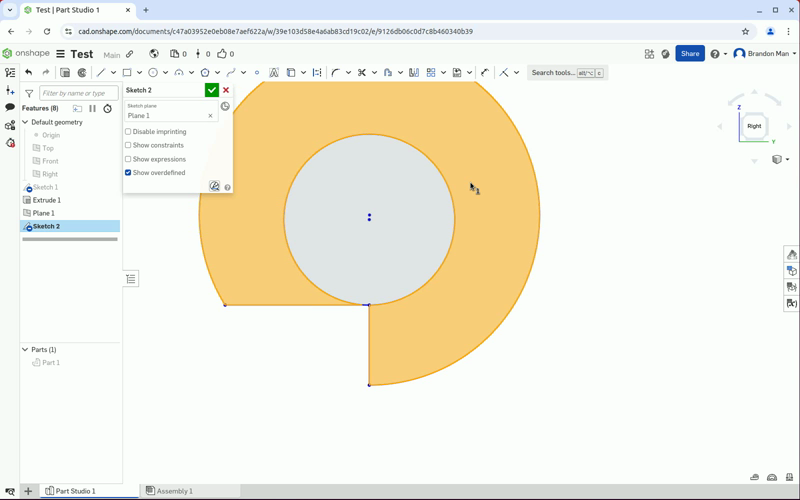
scroll(-6)
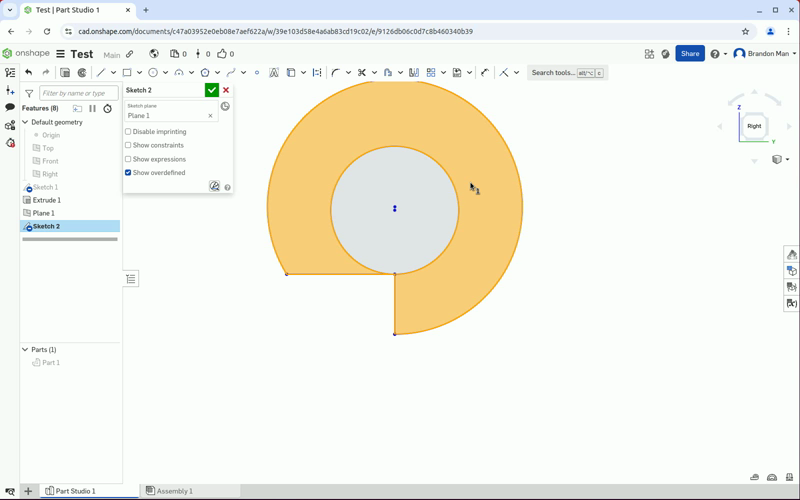
scroll(-6)
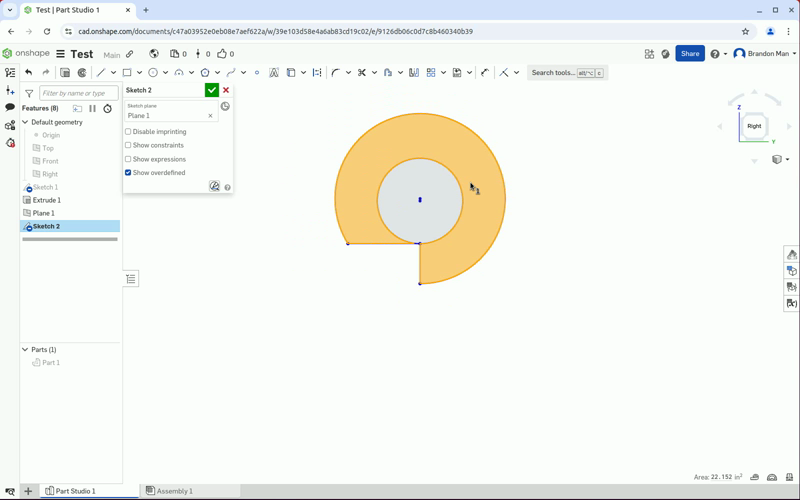
scroll(-6)
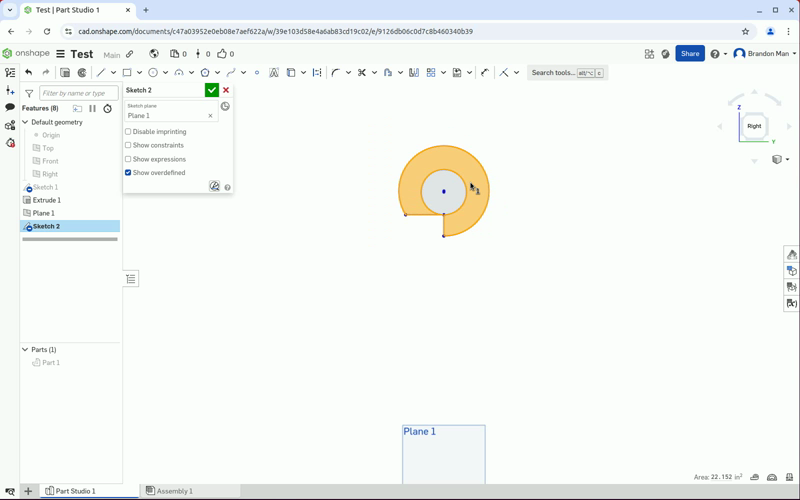
scroll(-6)
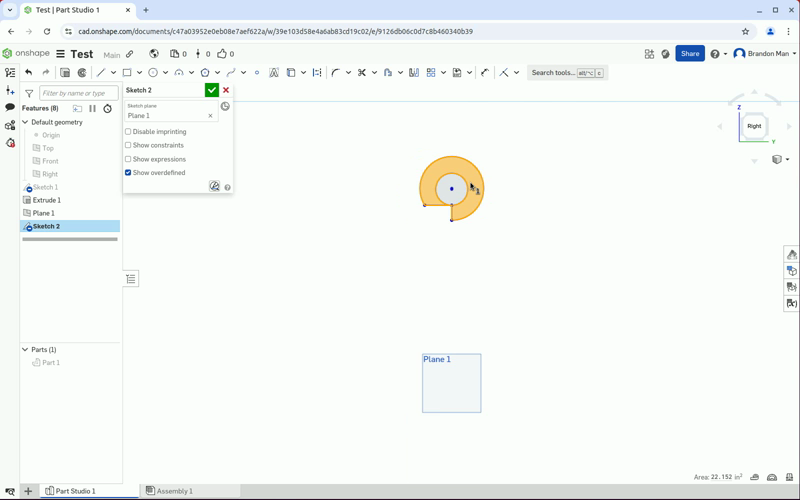
scroll(-6)
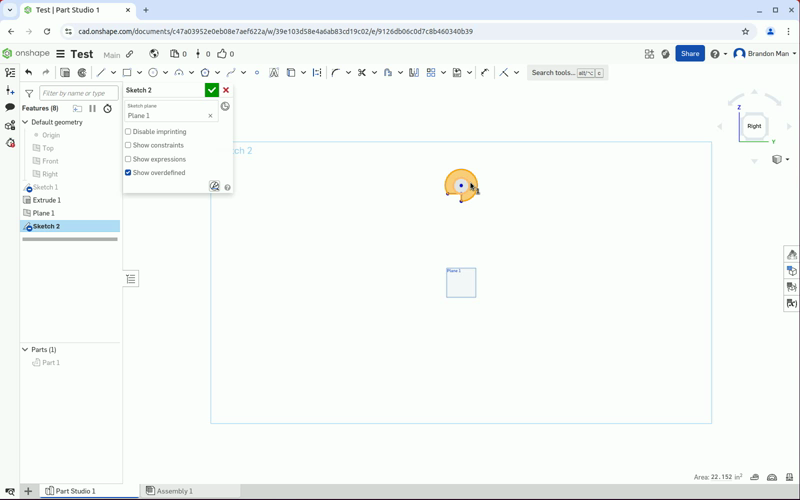
mouse_move(73, 352)
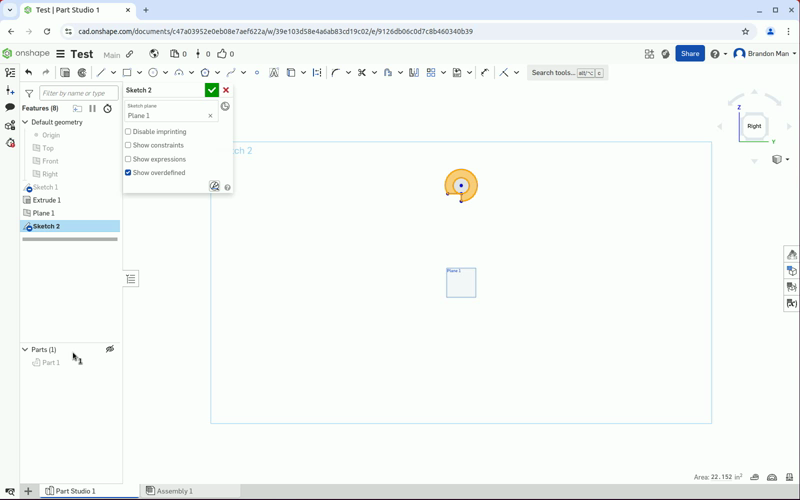
key(shift+y)
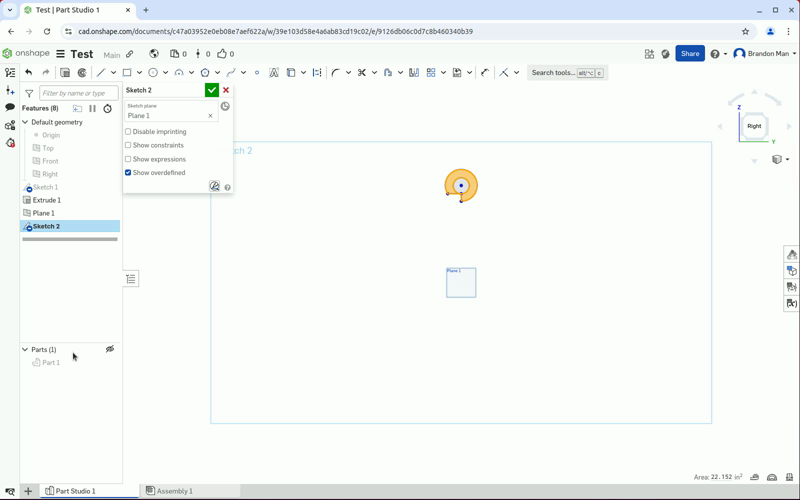
key(shift+e)
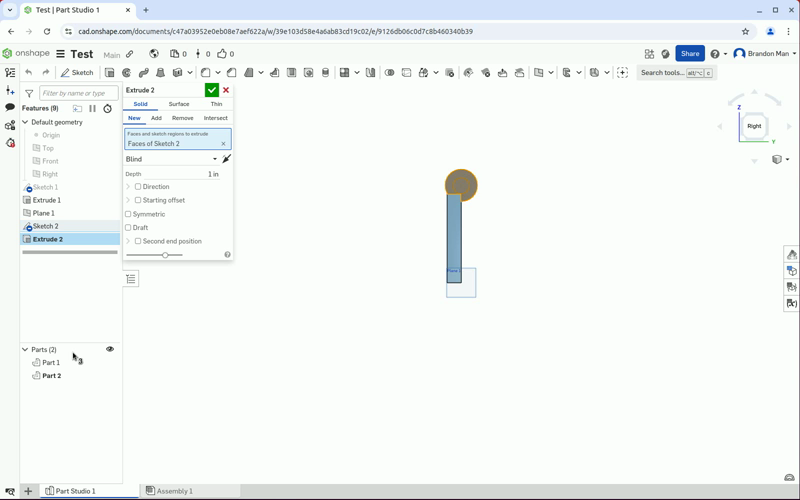
mouse_move(143, 106)
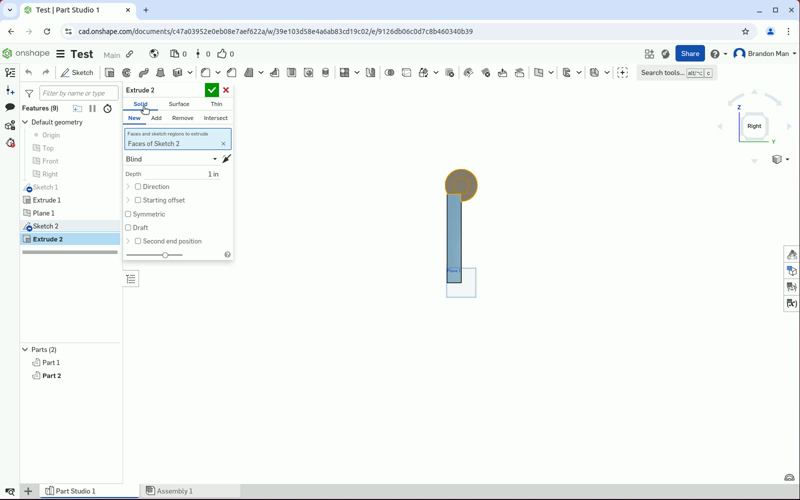
click(143, 106)
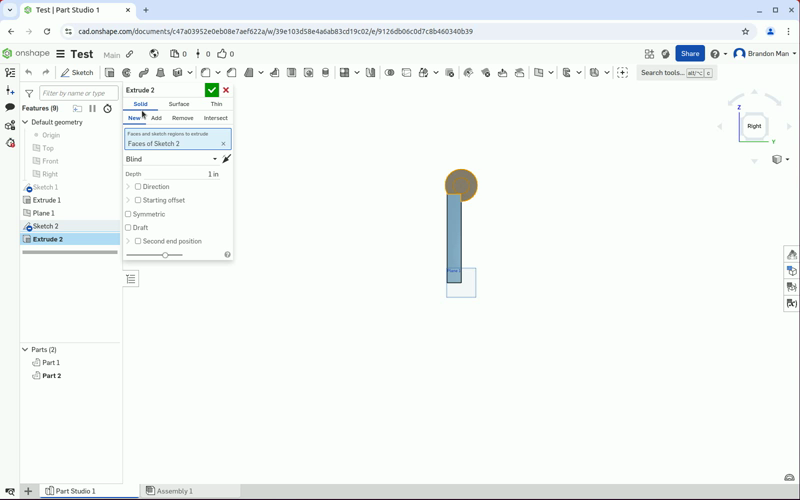
mouse_move(137, 120)
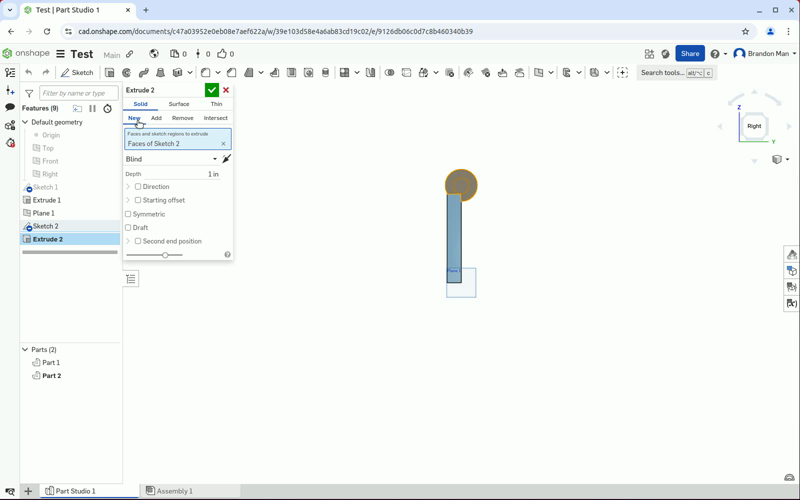
click(137, 120)
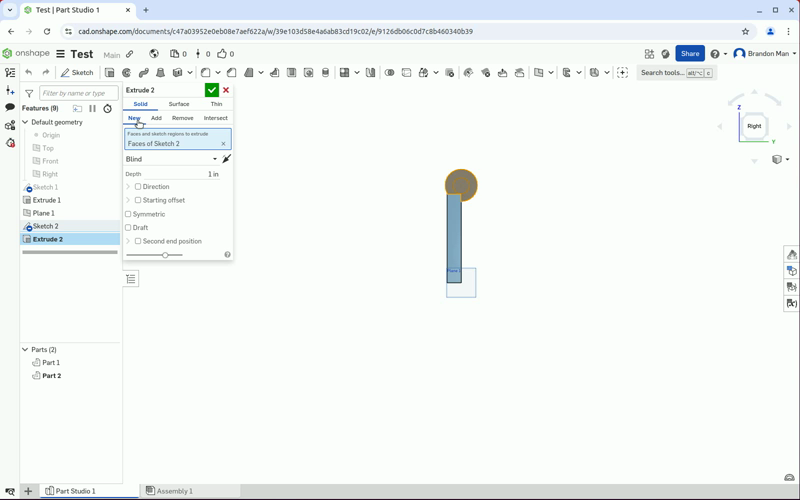
key(tab, 4)
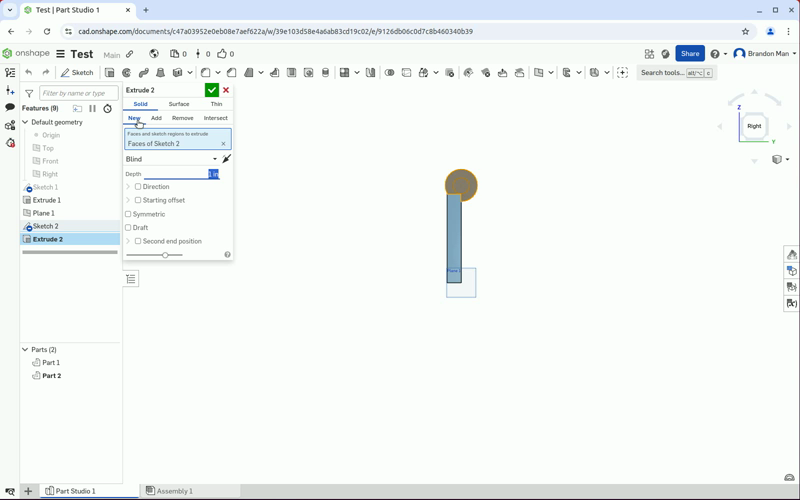
text(-6.018)
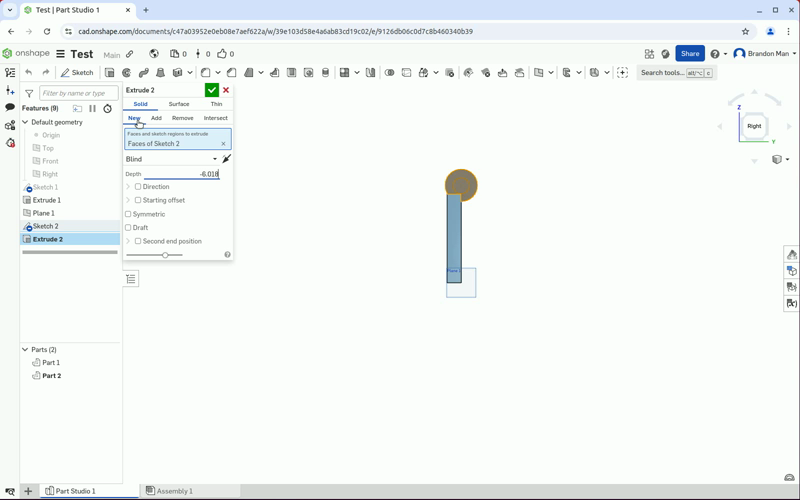
key(enter)
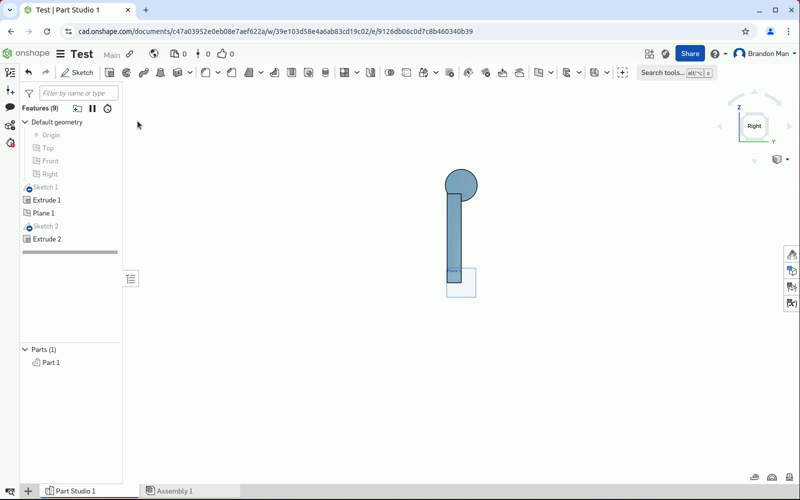
key(shift+h)
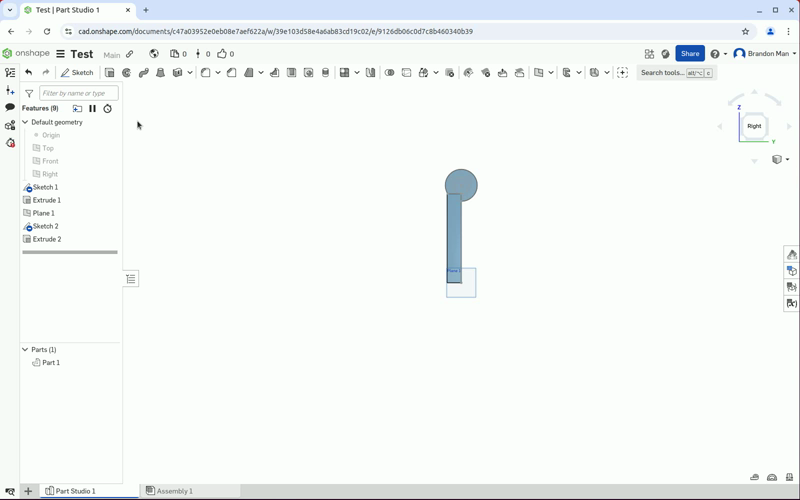
key(shift+h)
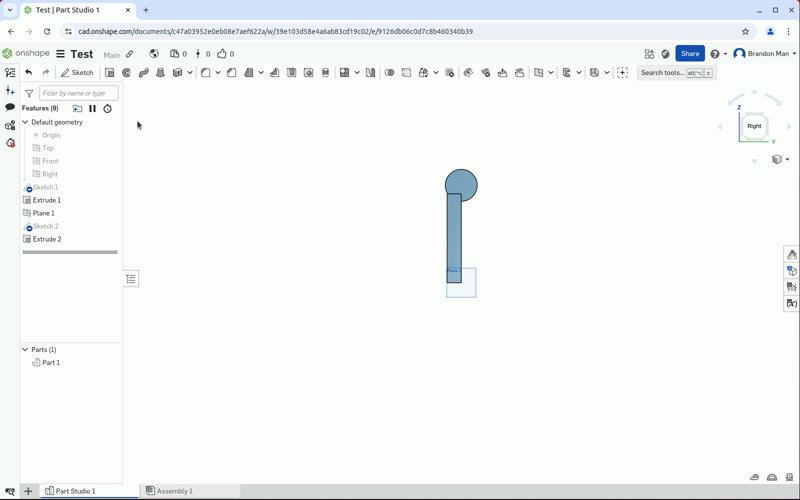
mouse_move(73, 189)
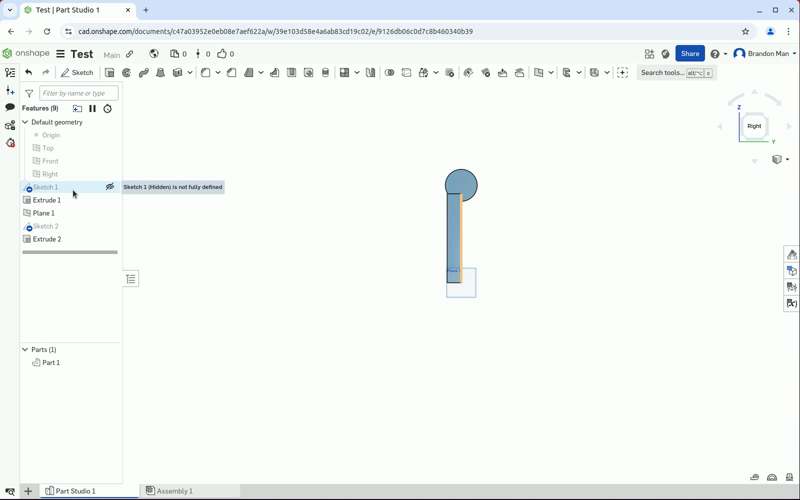
click(73, 189)
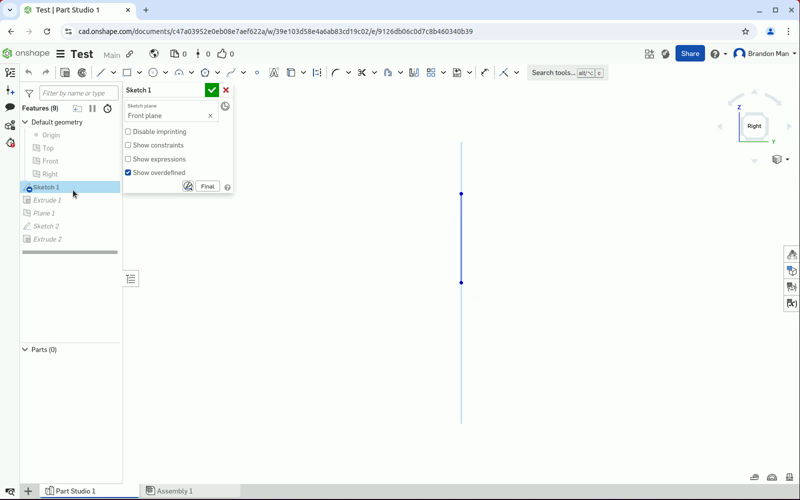
mouse_move(229, 92)
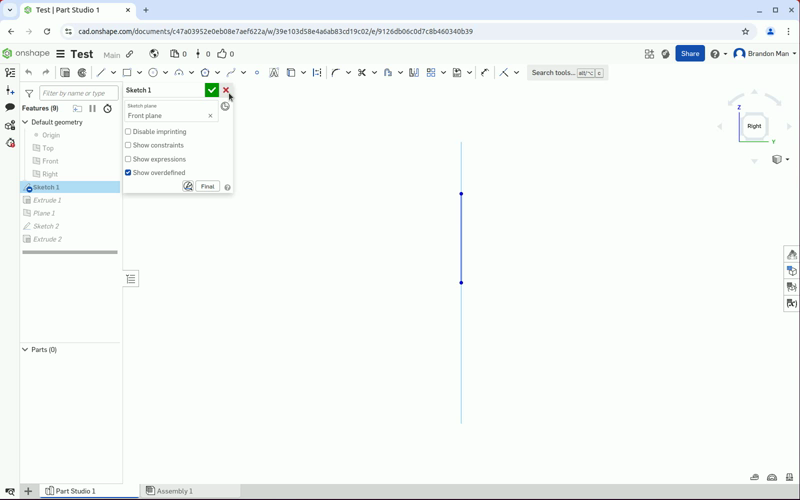
click(229, 92)
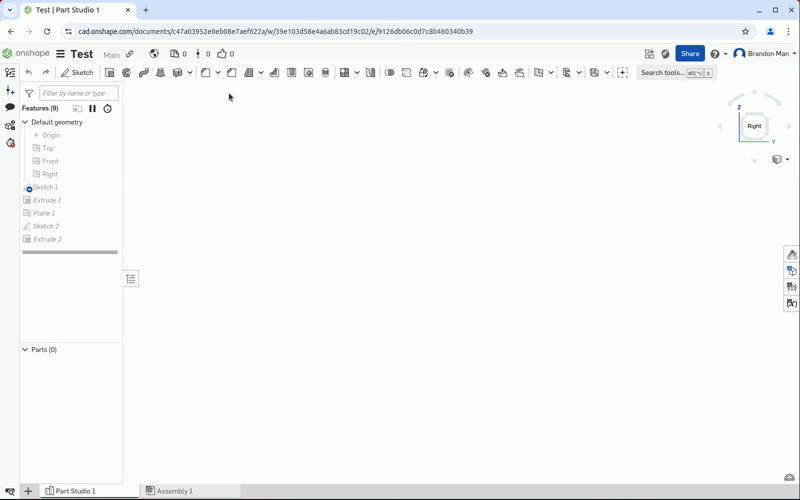
key(shift+s)
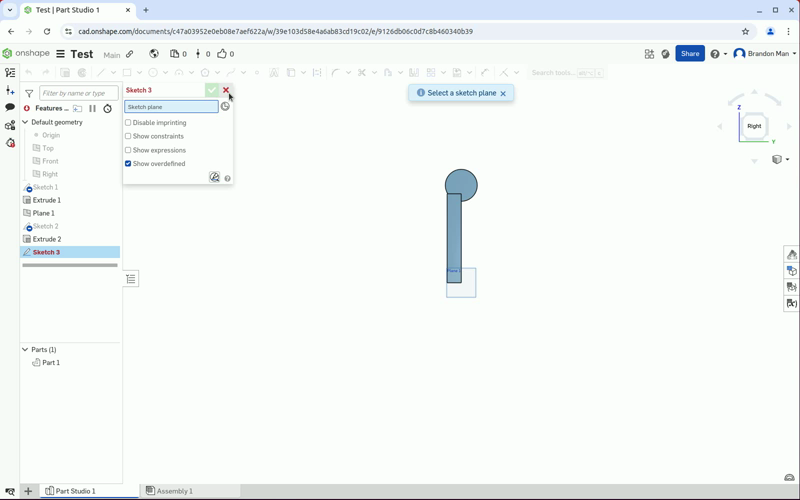
mouse_move(73, 215)
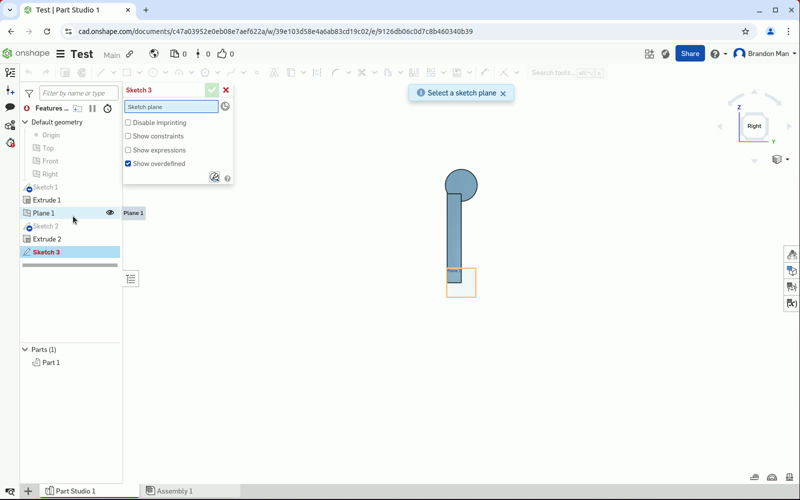
click(73, 215)
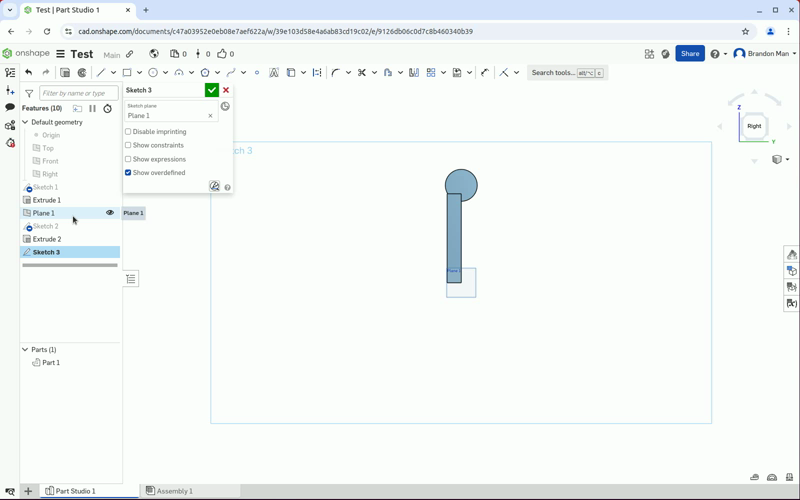
mouse_move(73, 352)
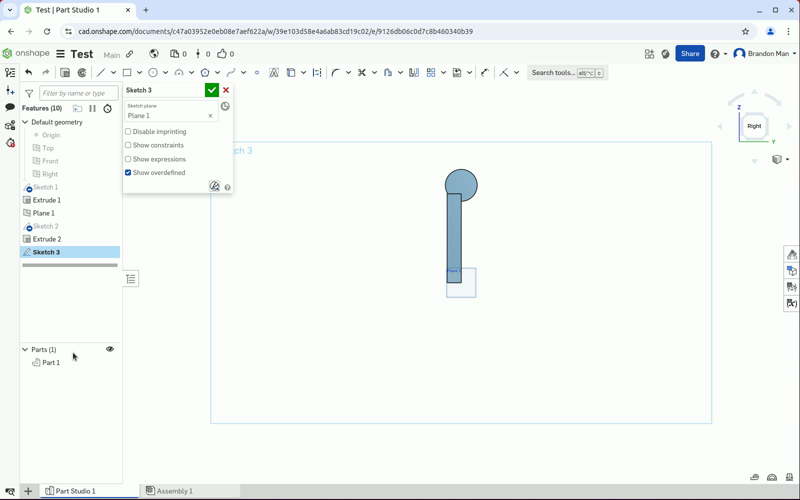
key(y)
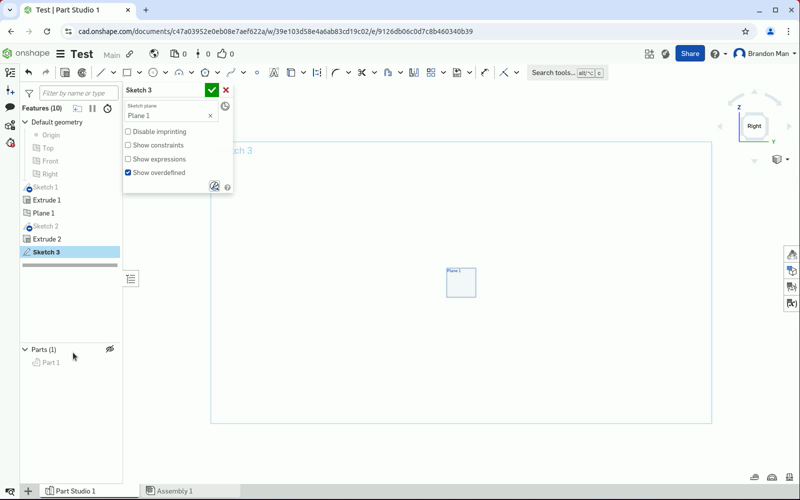
key(a)
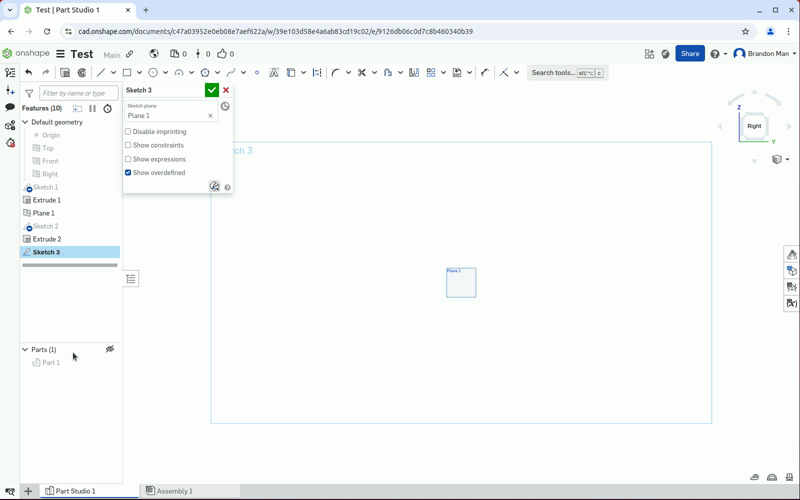
key_down(shift)
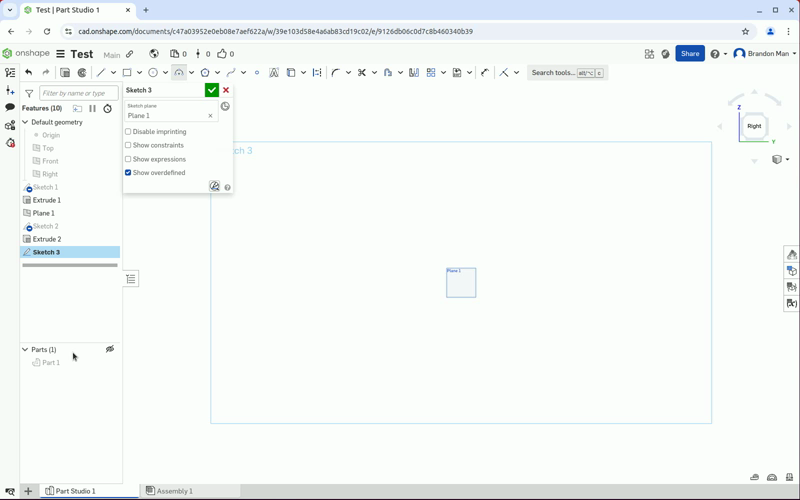
mouse_move(447, 193)
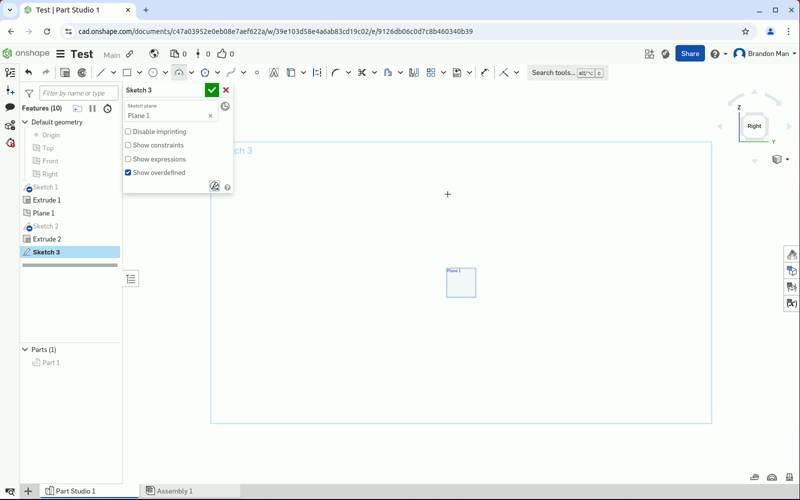
click(447, 193)
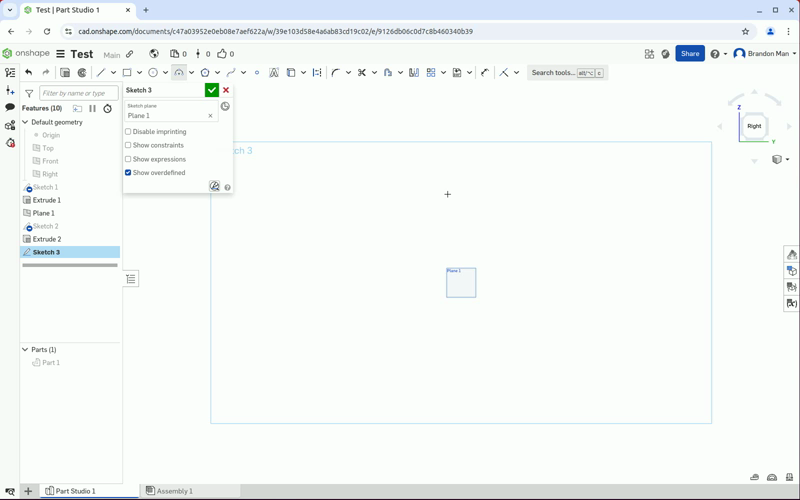
key_up(shift)
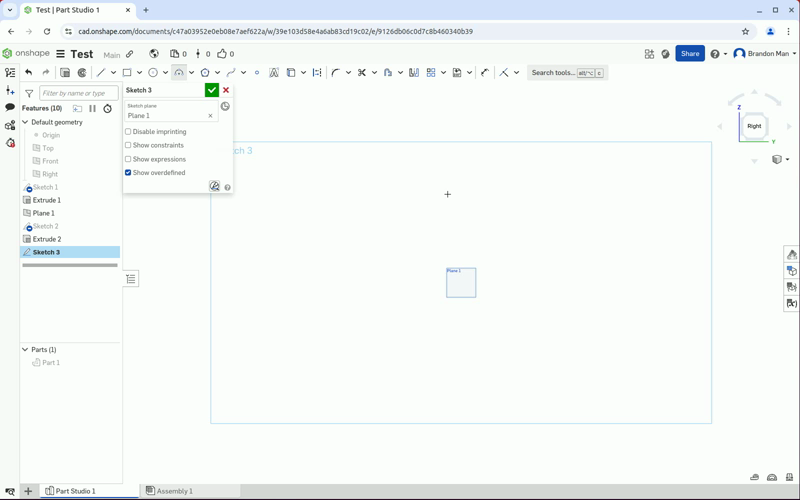
key_down(shift)
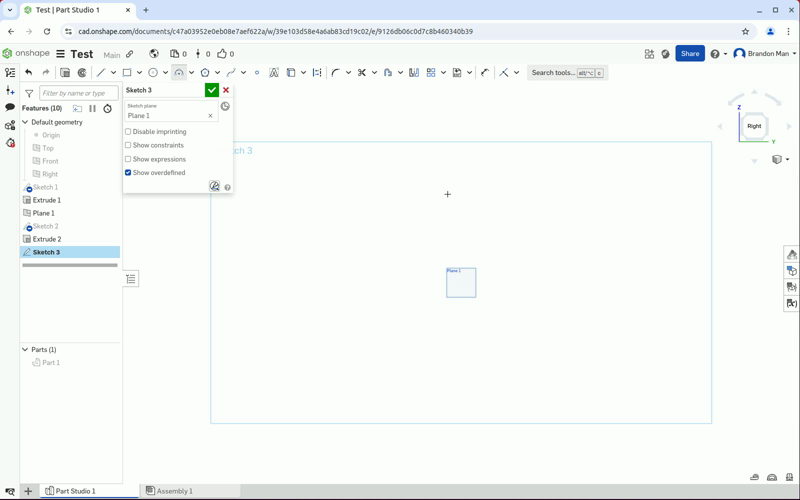
mouse_move(461, 201)
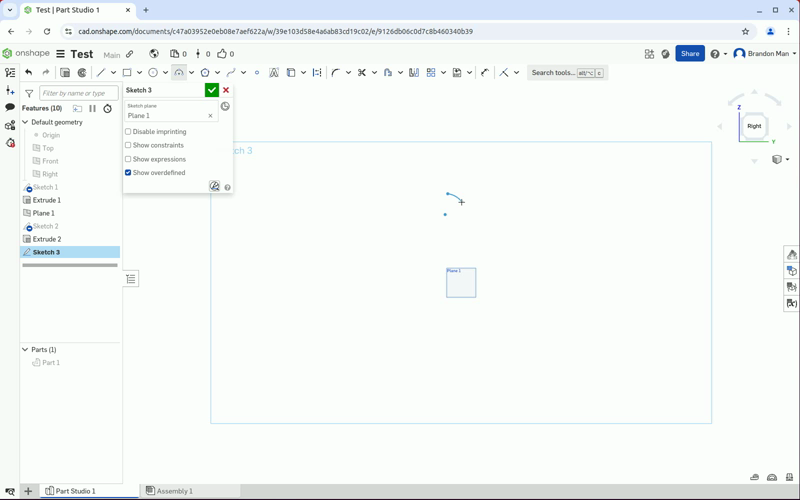
click(461, 201)
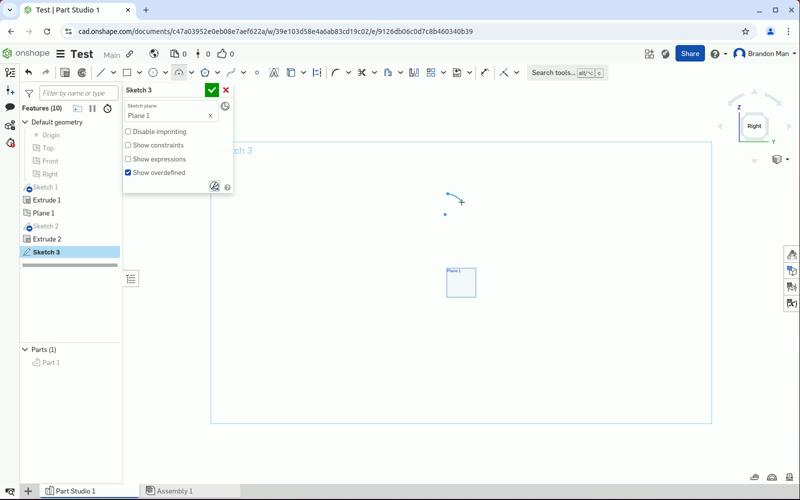
mouse_move(453, 199)
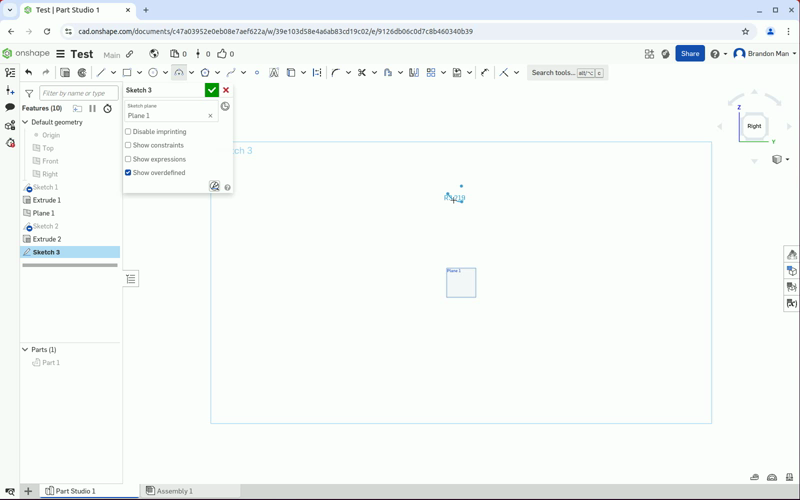
click(453, 199)
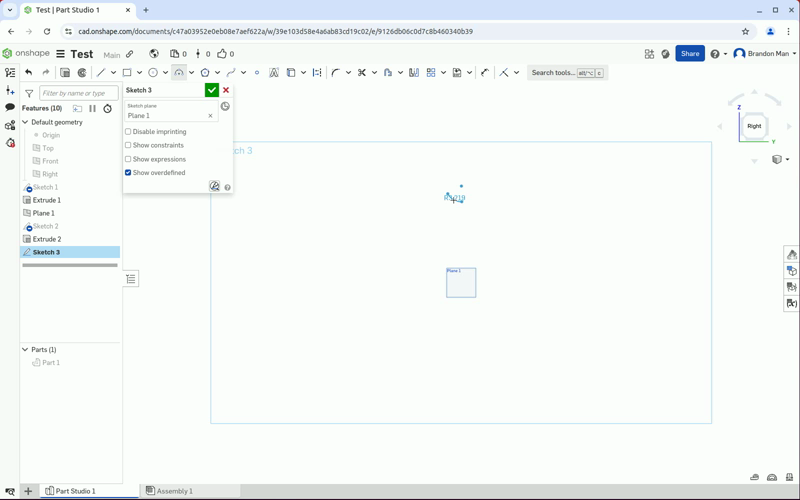
key_up(shift)
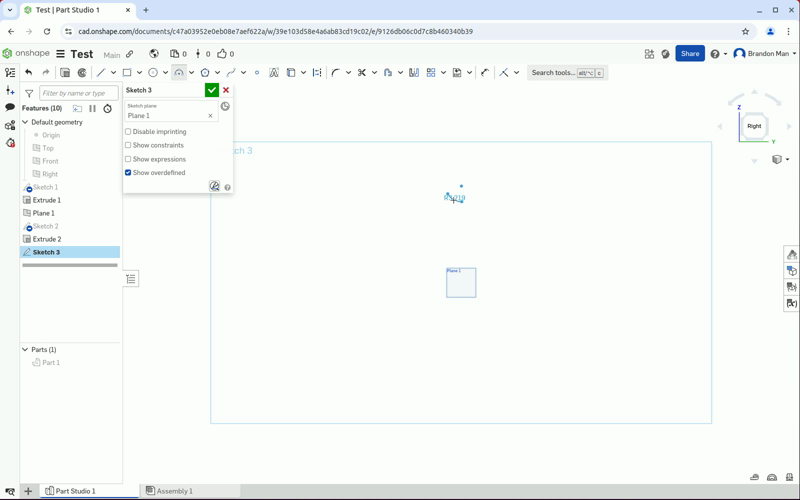
key(esc)
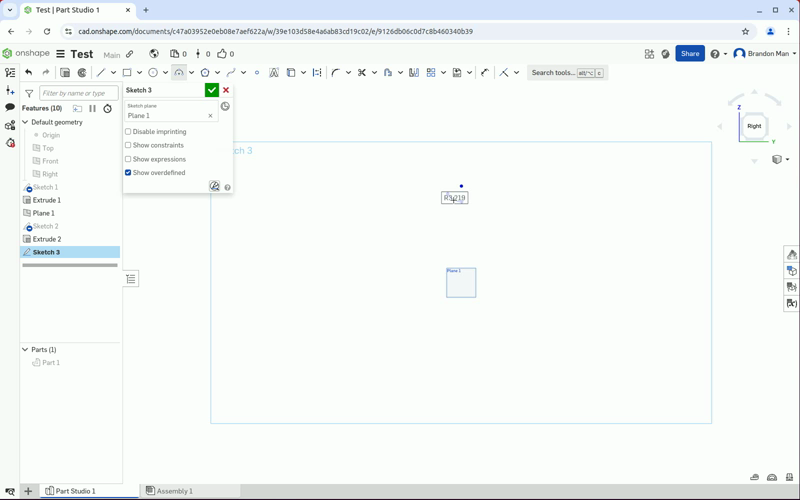
key(l)
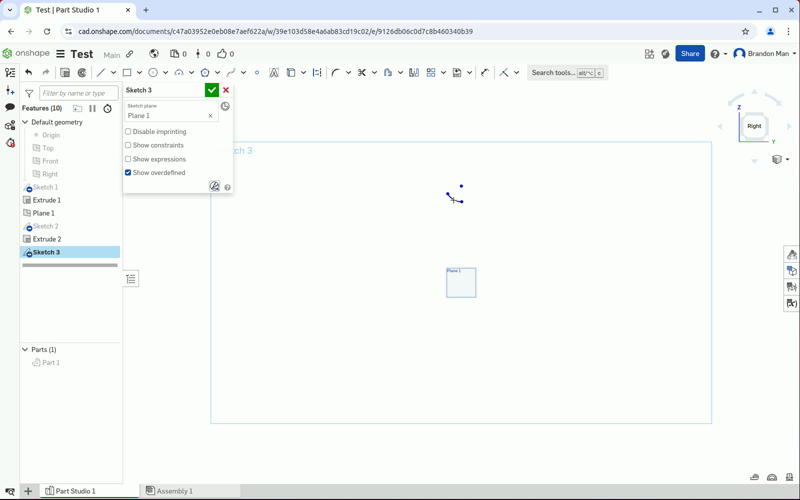
mouse_move(461, 201)
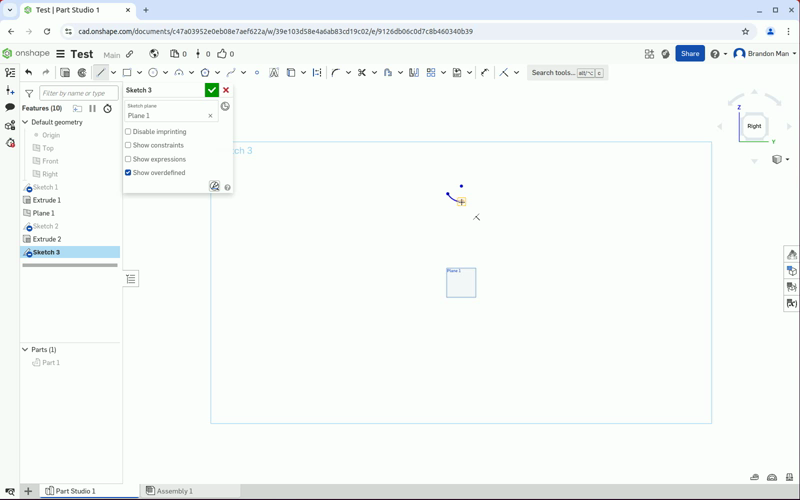
click(461, 201)
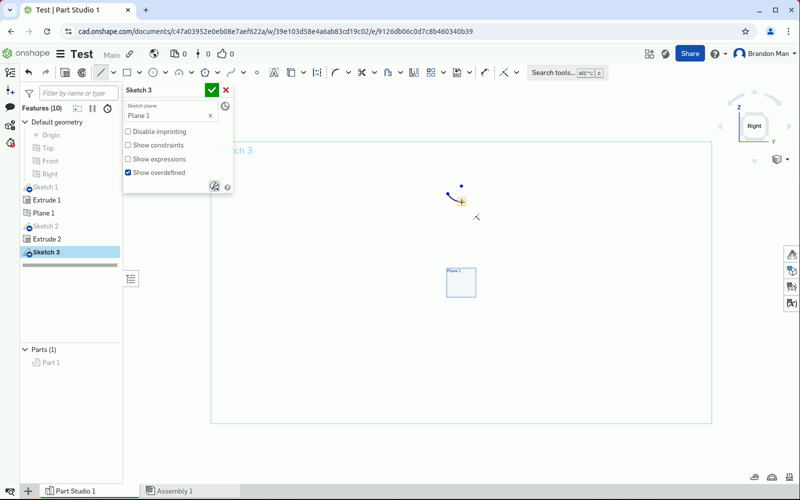
key_down(shift)
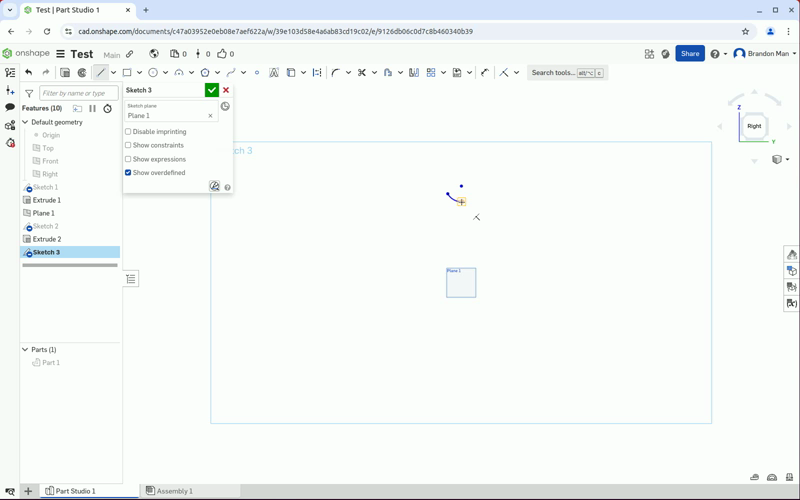
mouse_move(491, 201)
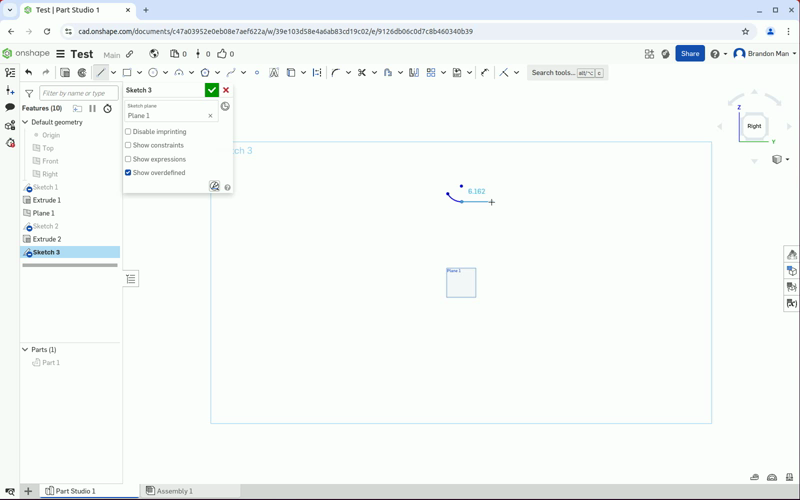
mouse_move(461, 193)
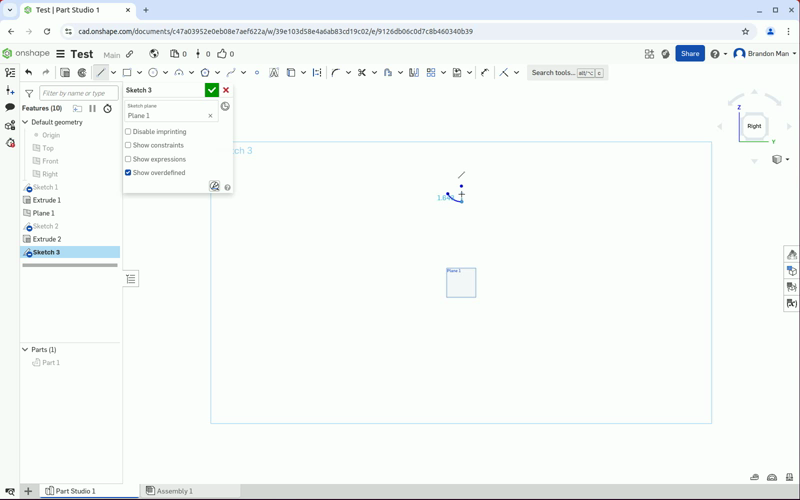
click(461, 193)
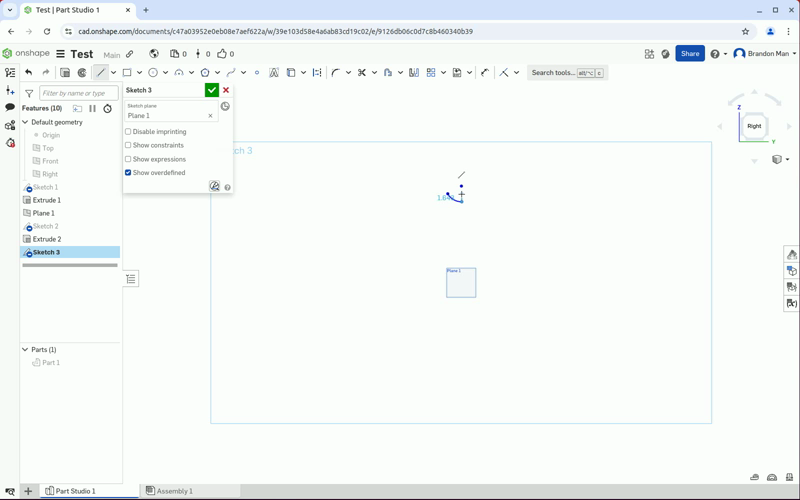
key_up(shift)
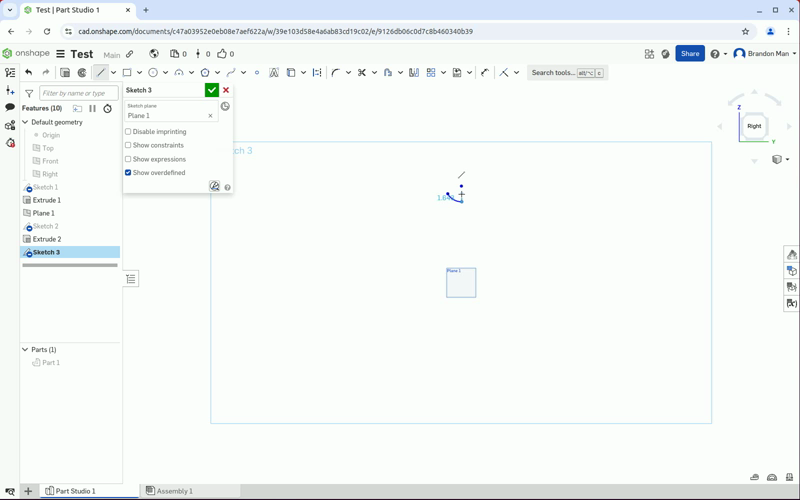
mouse_move(491, 193)
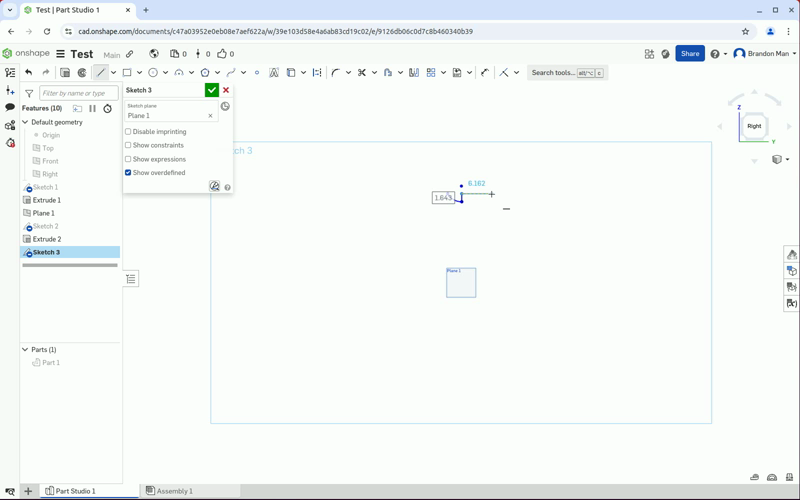
key_down(shift)
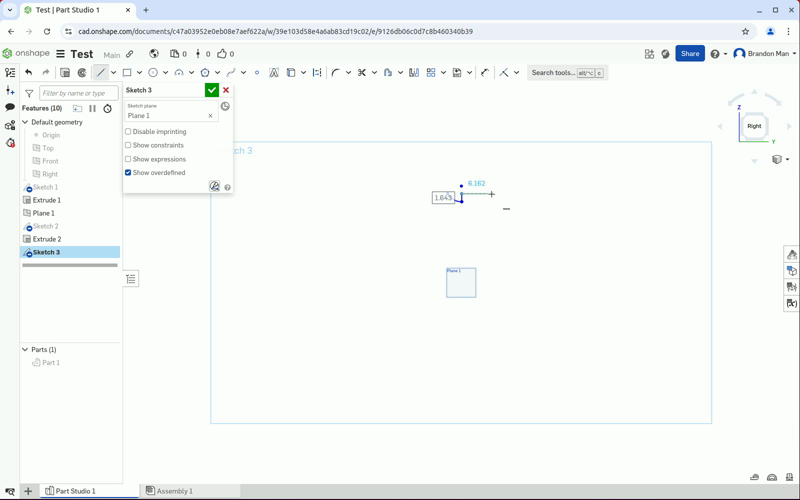
mouse_move(447, 193)
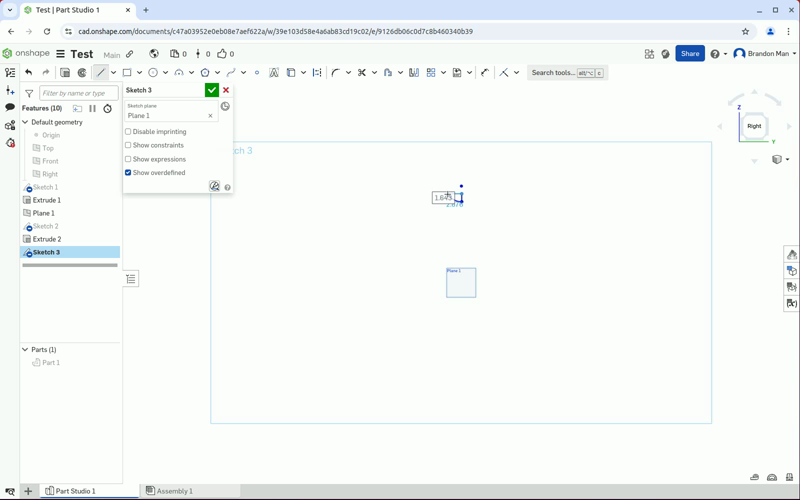
key_up(shift)
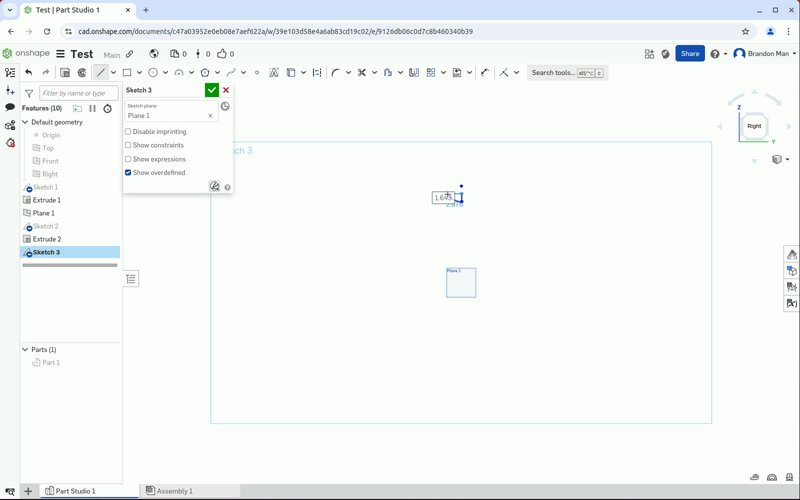
click(447, 193)
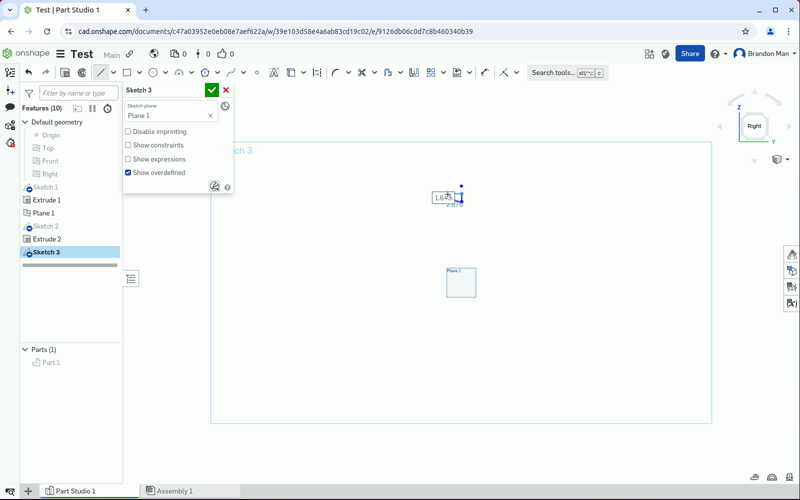
key(esc)
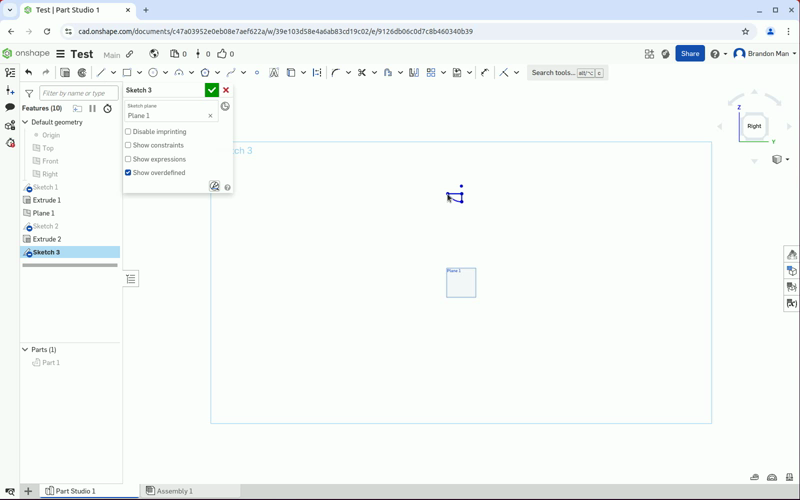
mouse_move(456, 198)
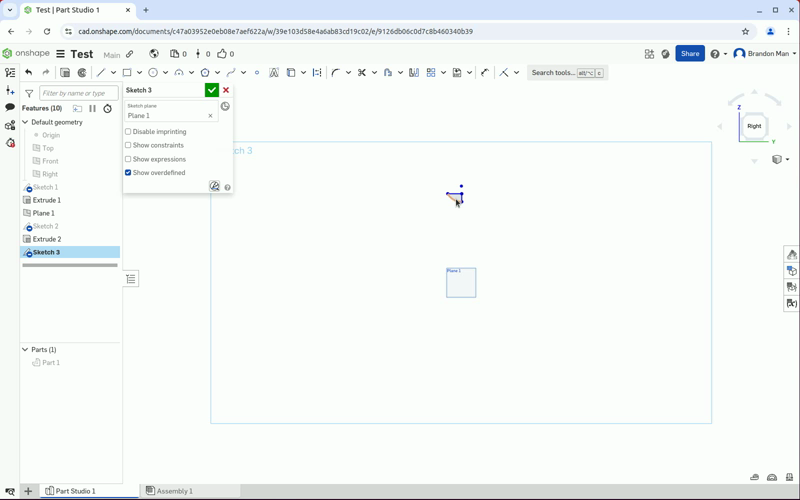
scroll(6)
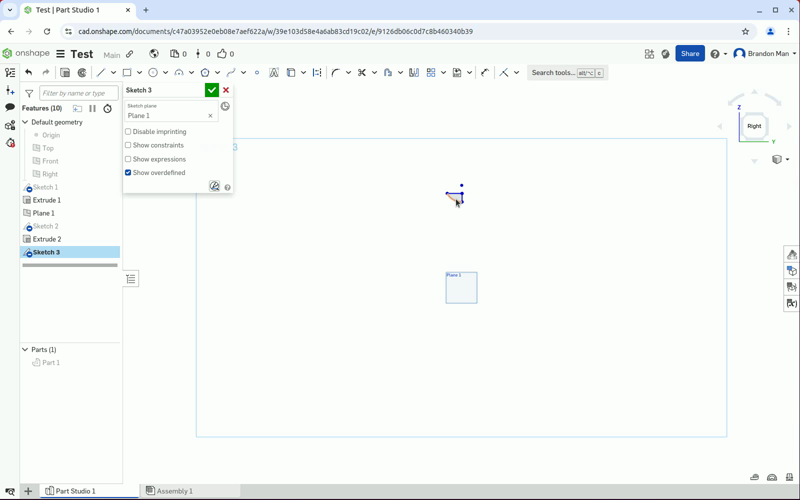
scroll(6)
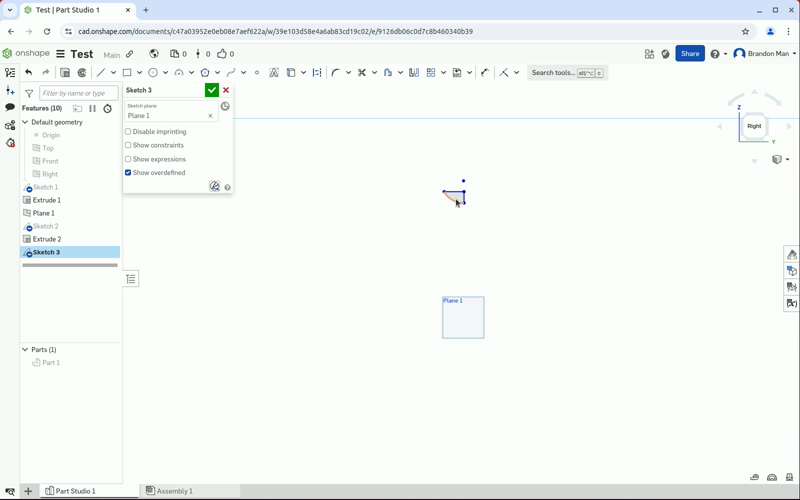
scroll(6)
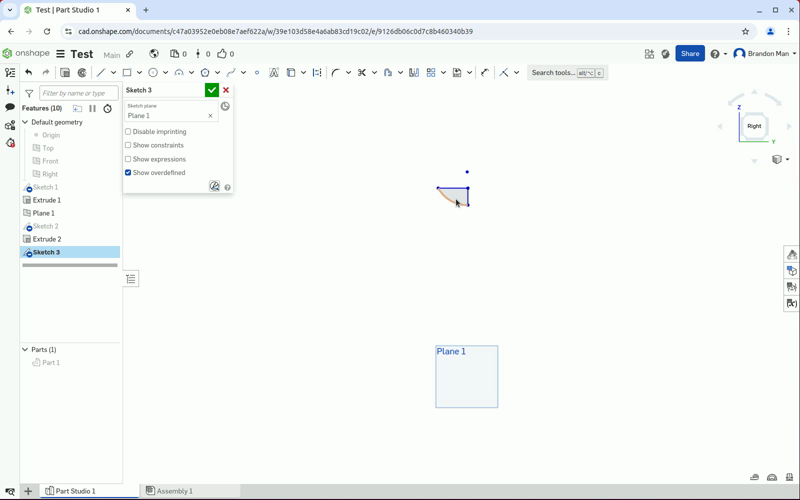
scroll(6)
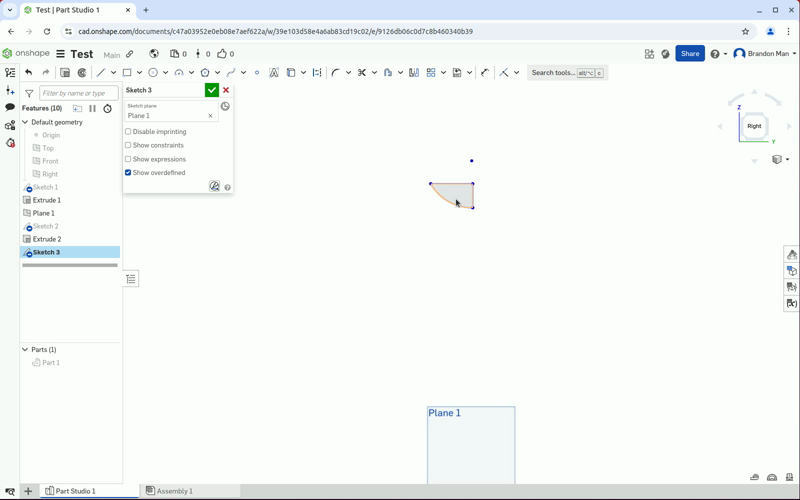
scroll(6)
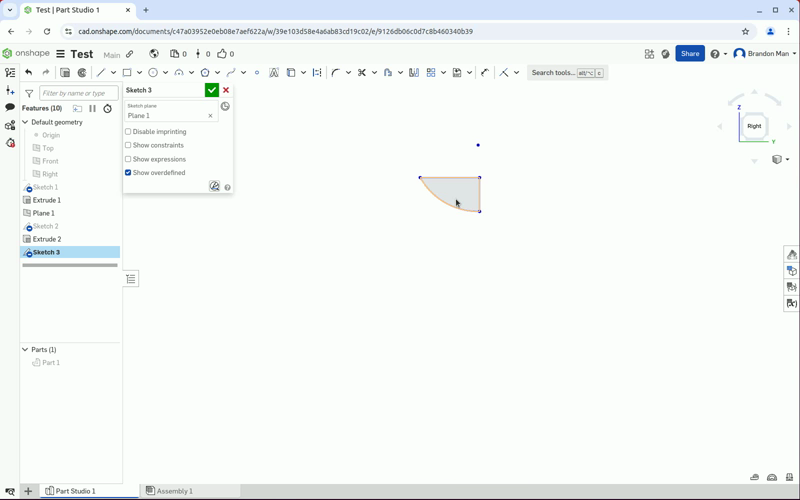
scroll(6)
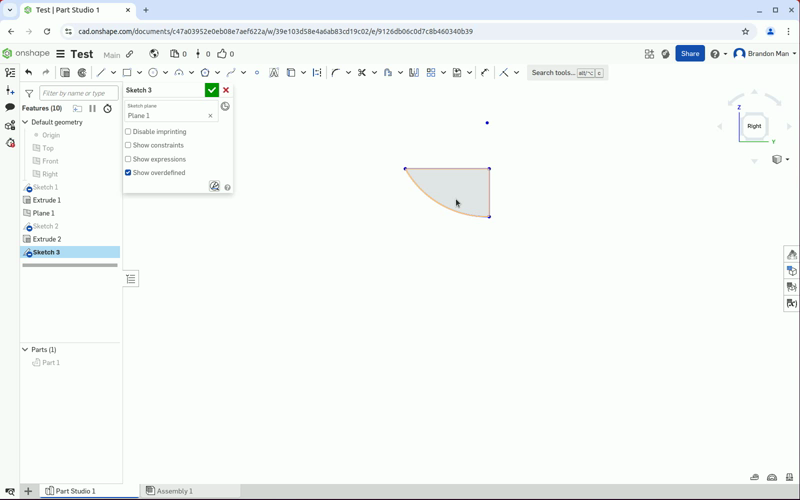
scroll(6)
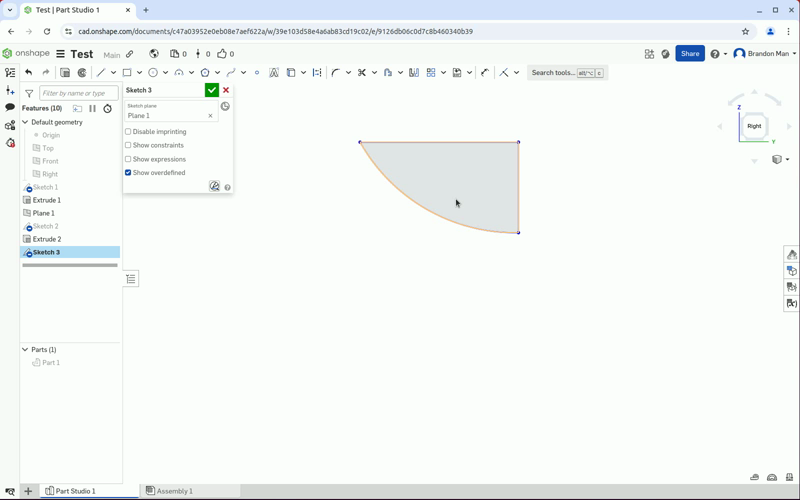
click(456, 198)
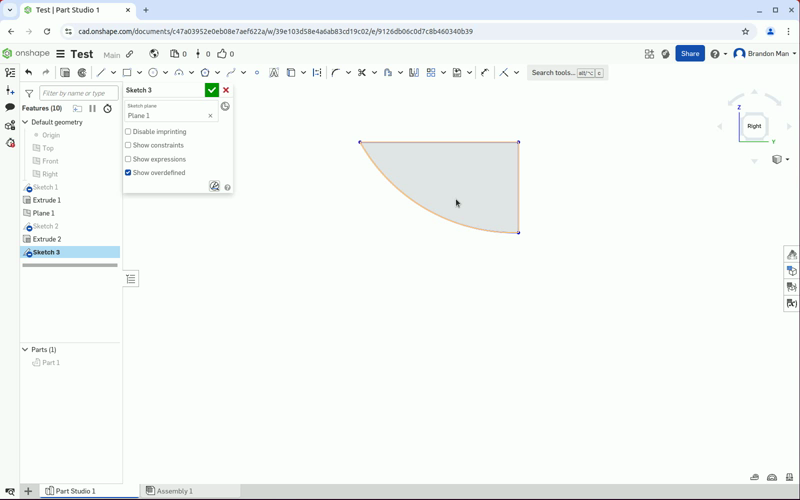
scroll(-6)
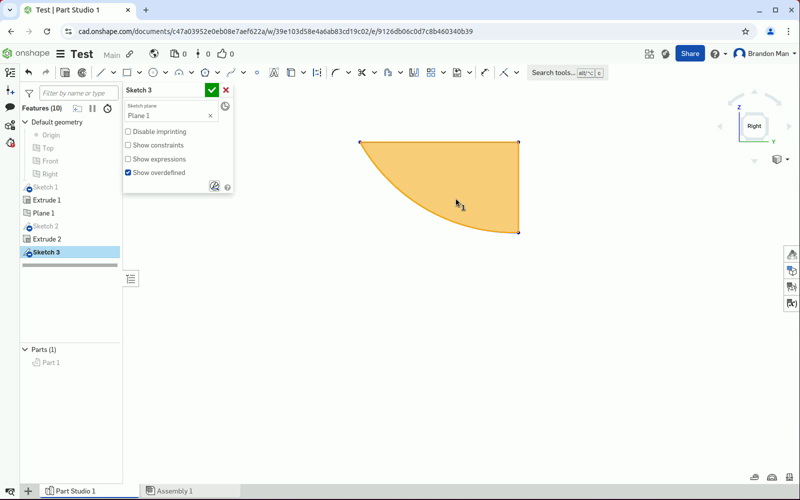
scroll(-6)
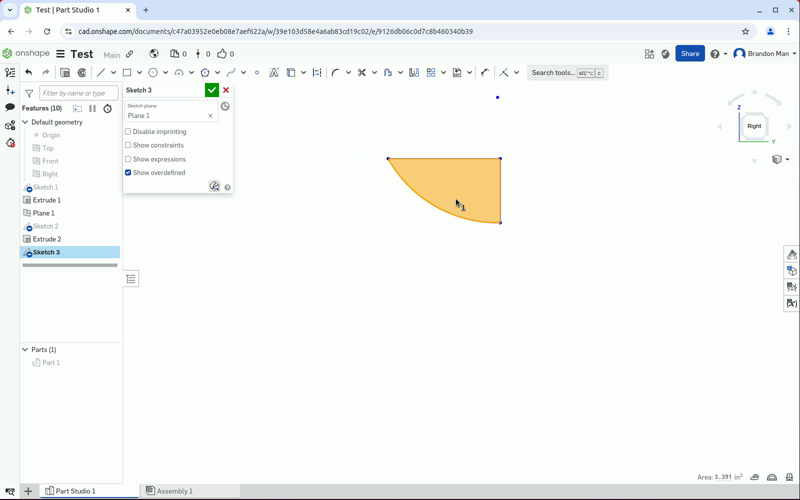
scroll(-6)
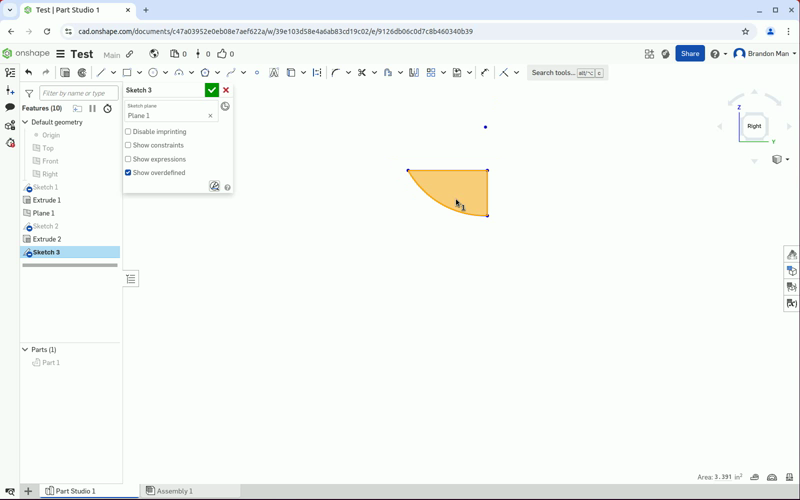
scroll(-6)
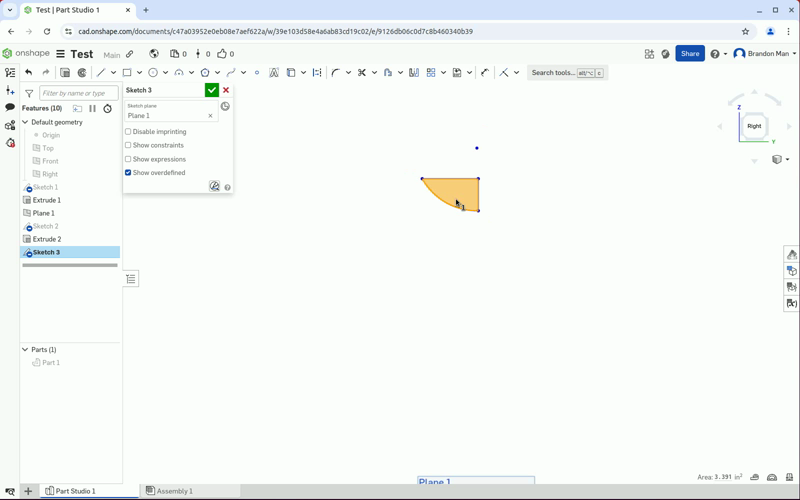
scroll(-6)
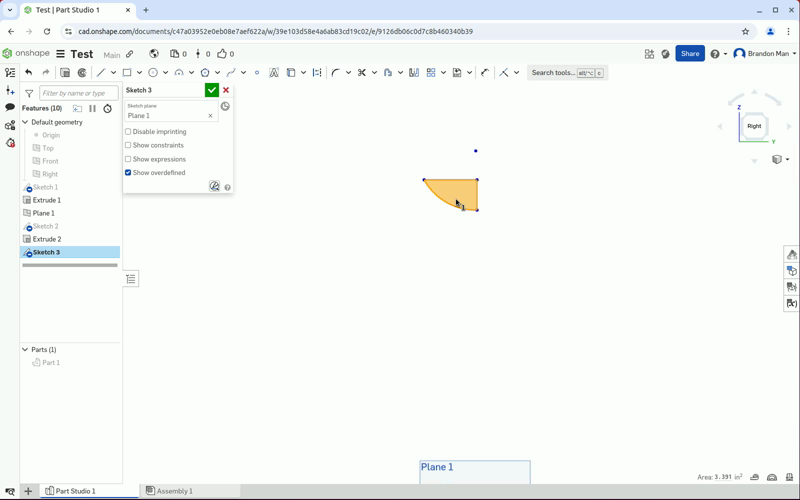
scroll(-6)
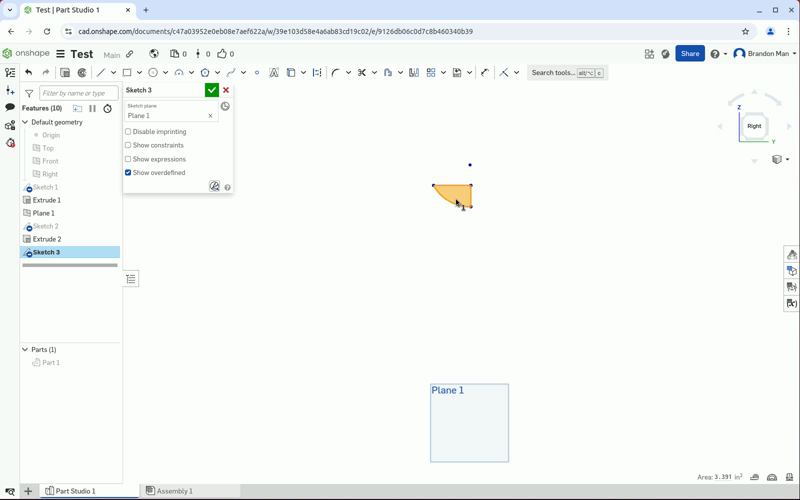
scroll(-6)
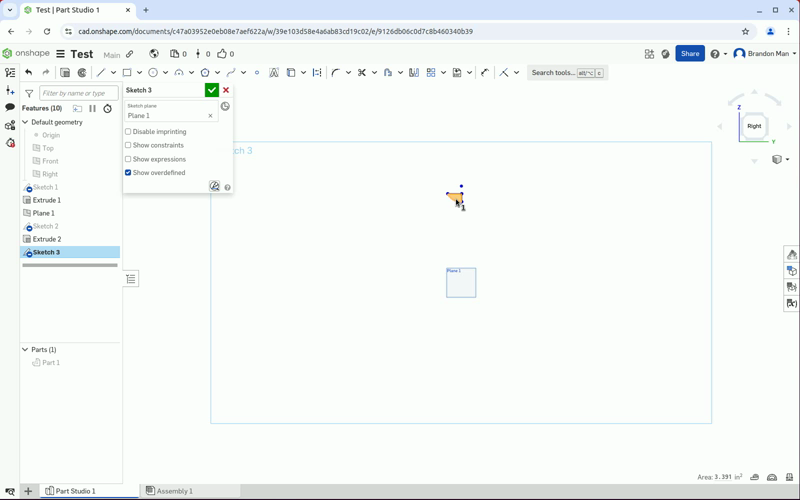
mouse_move(73, 352)
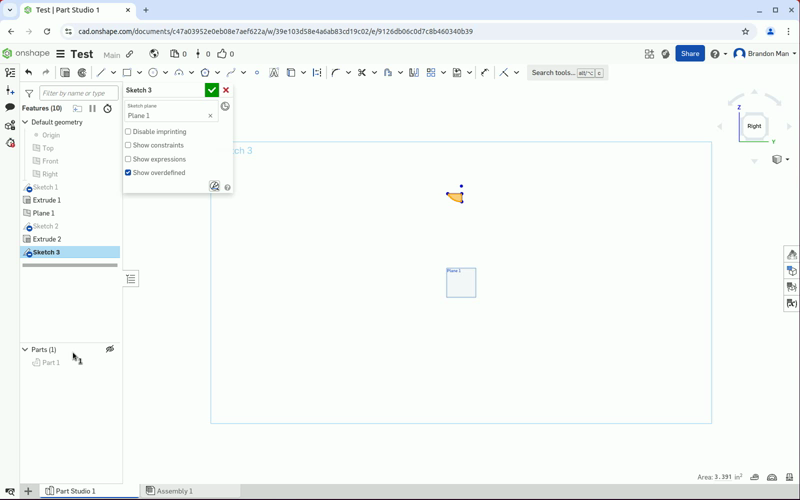
key(shift+y)
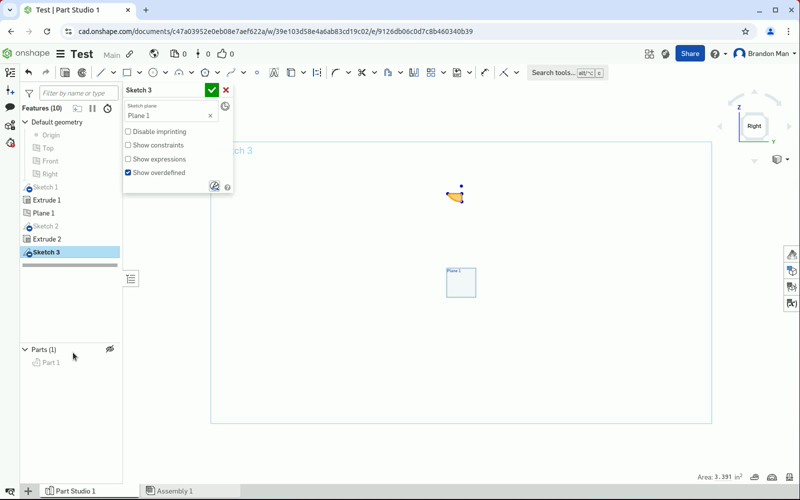
key(shift+e)
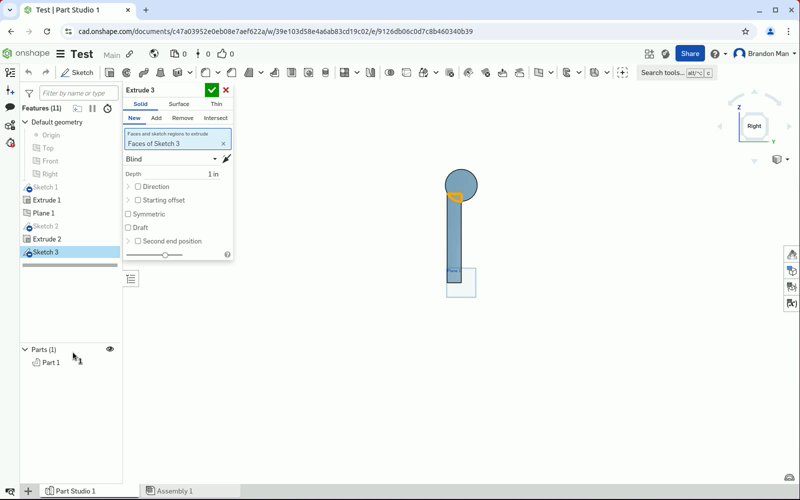
mouse_move(143, 106)
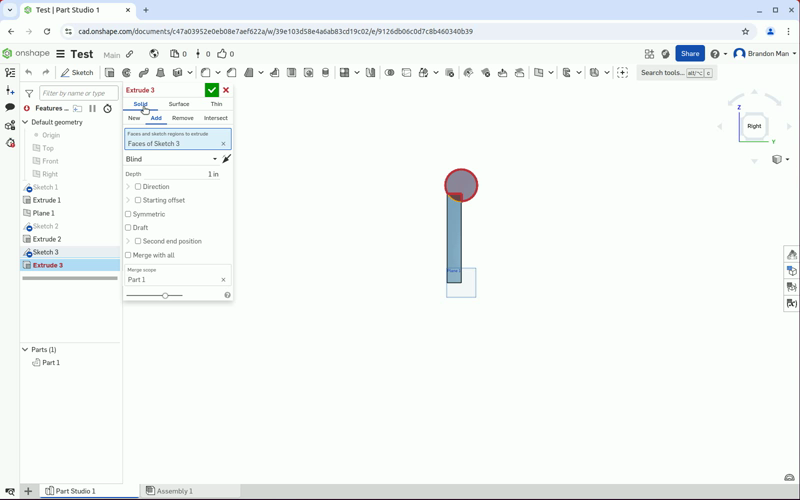
click(143, 106)
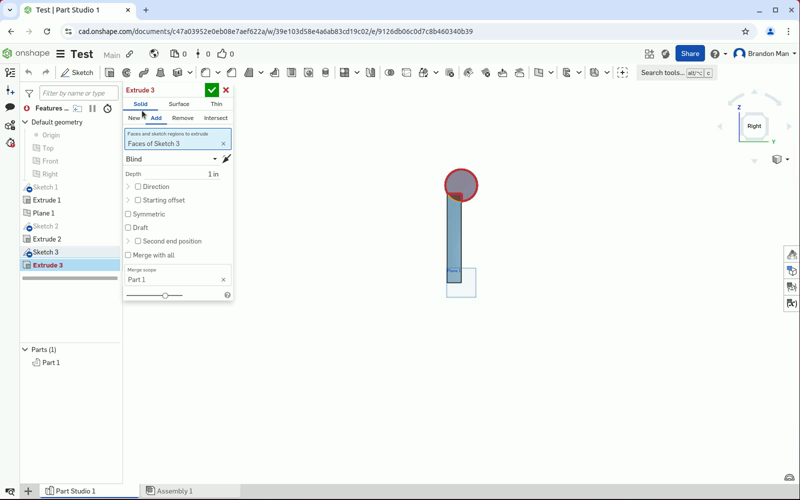
mouse_move(137, 120)
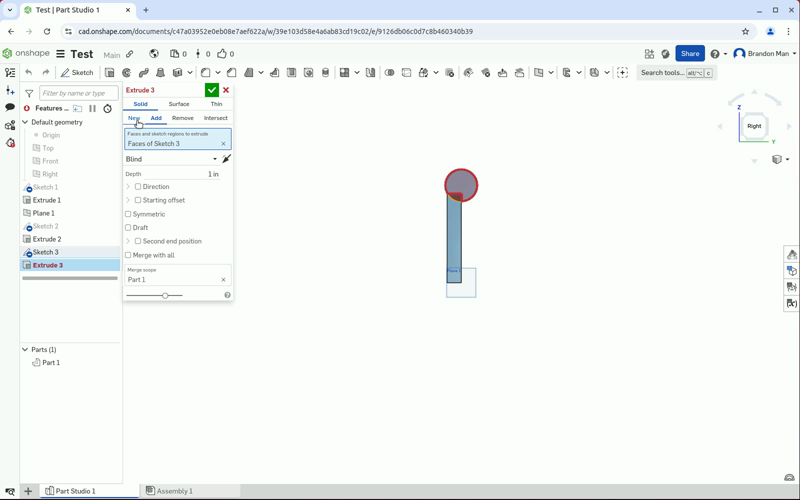
click(137, 120)
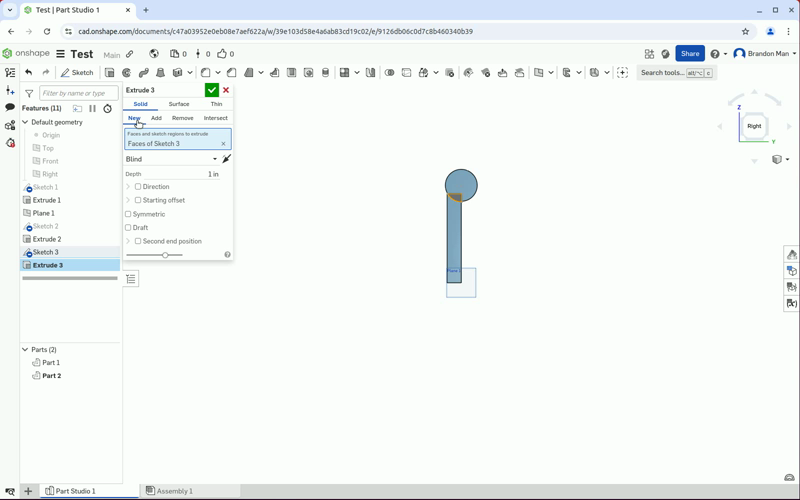
key(tab, 4)
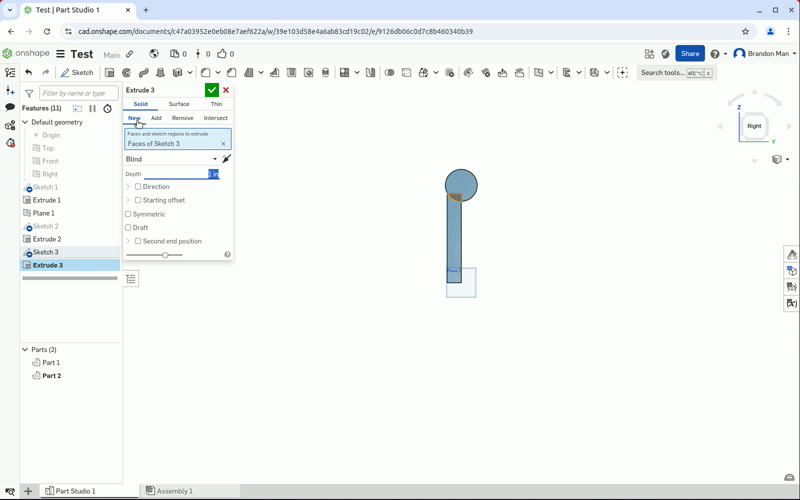
text(-6.018)
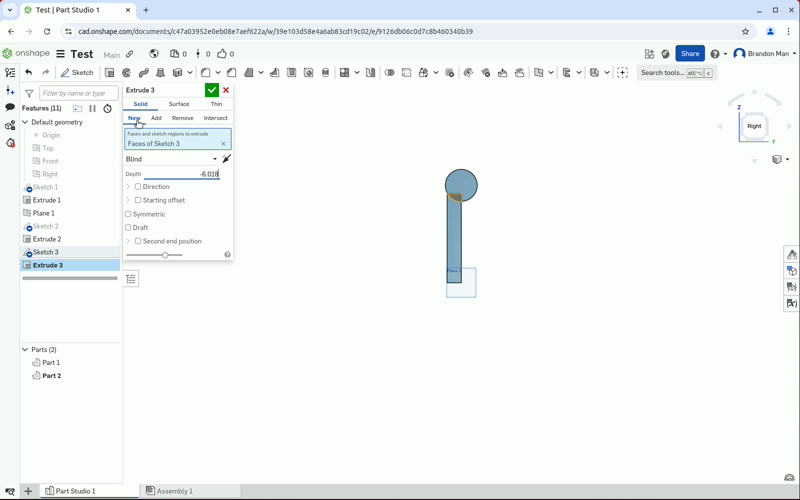
key(enter)
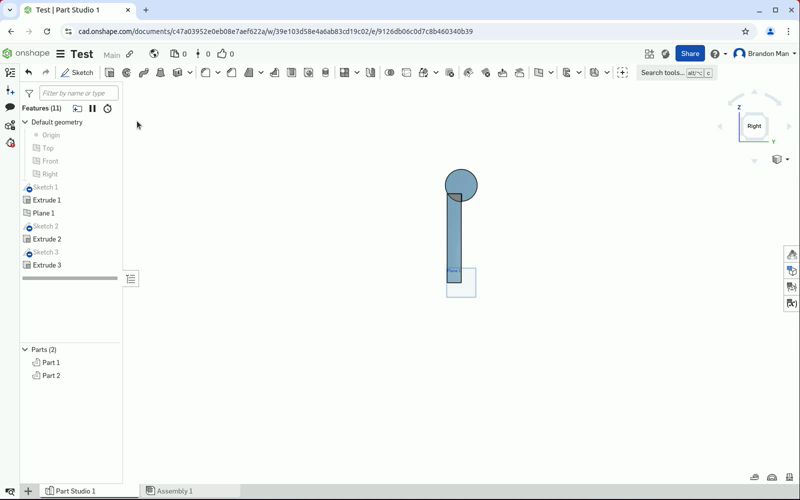
key(shift+h)
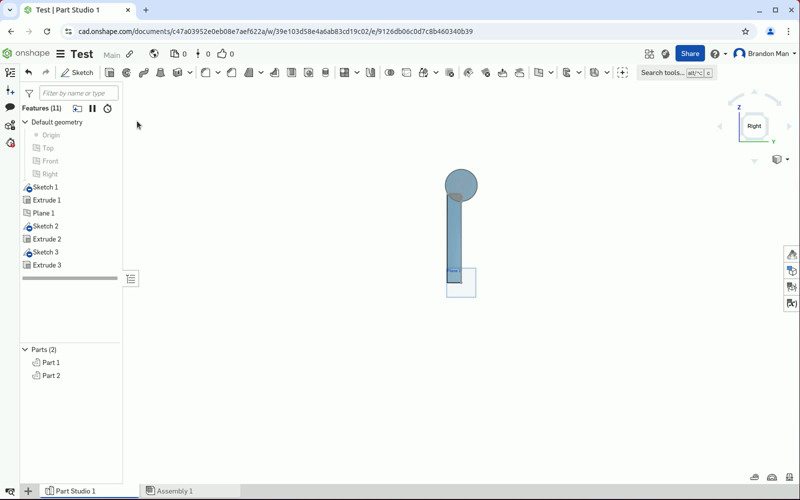
key(shift+h)
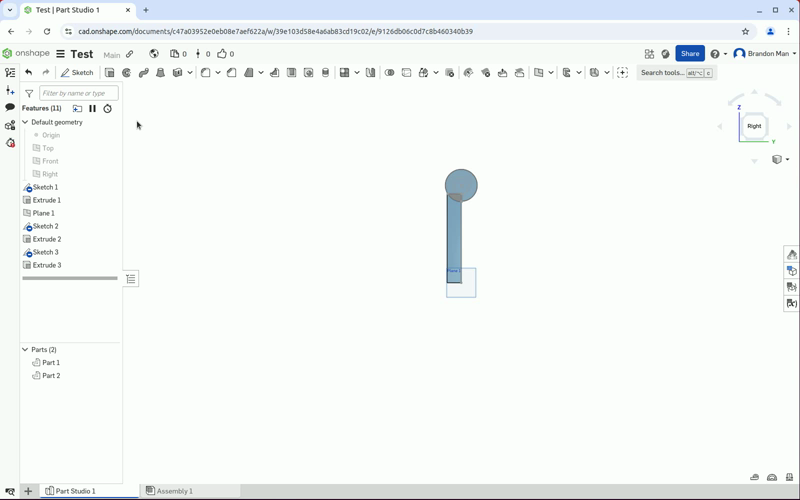
key(shift+7)
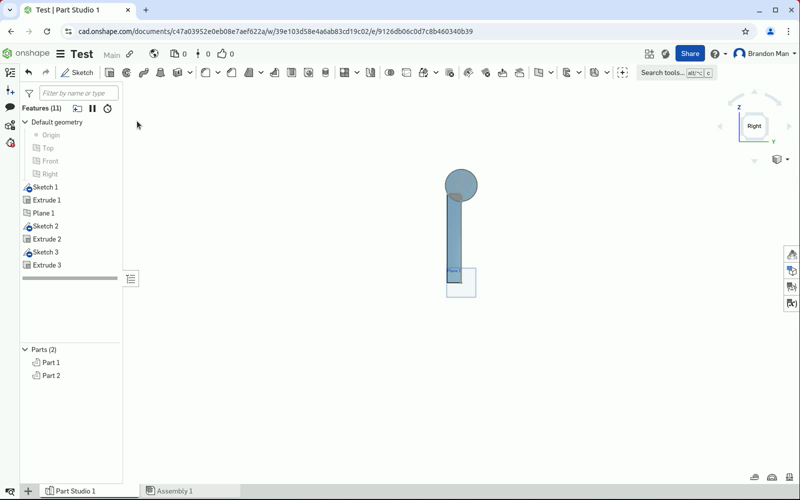
key(right, 2)
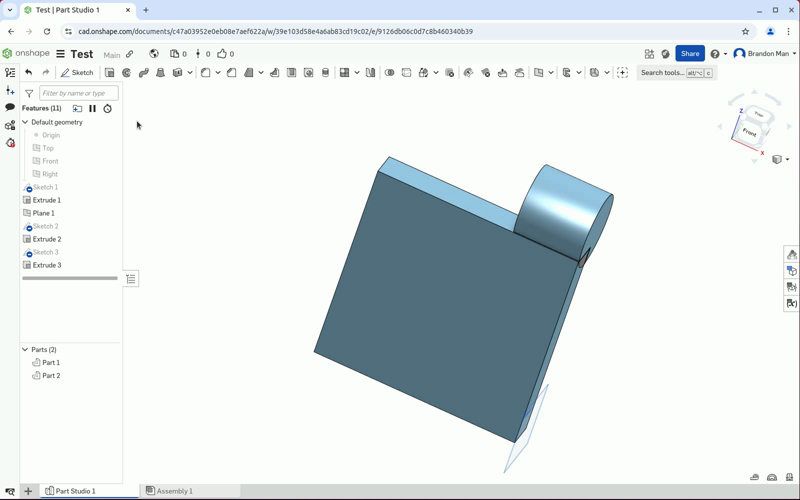
key(down, 2)
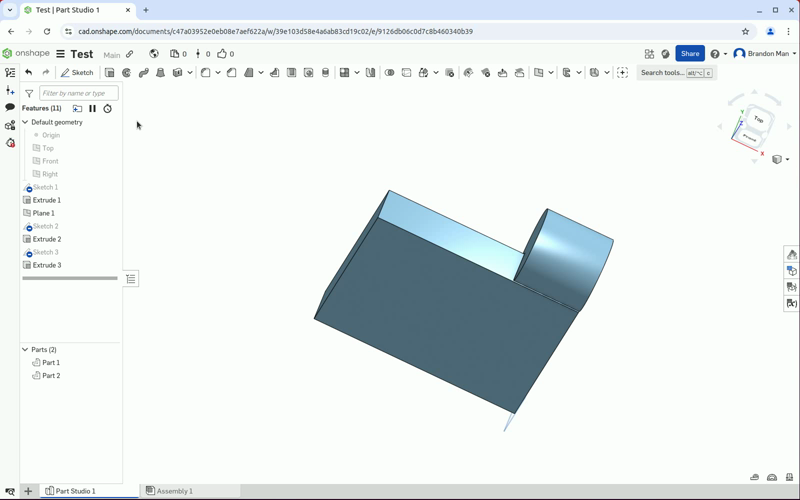
key(up, 2)
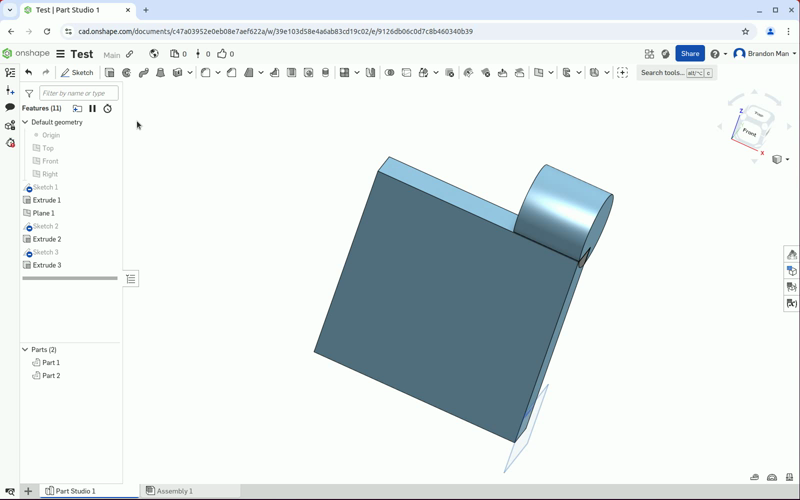
key(left, 2)
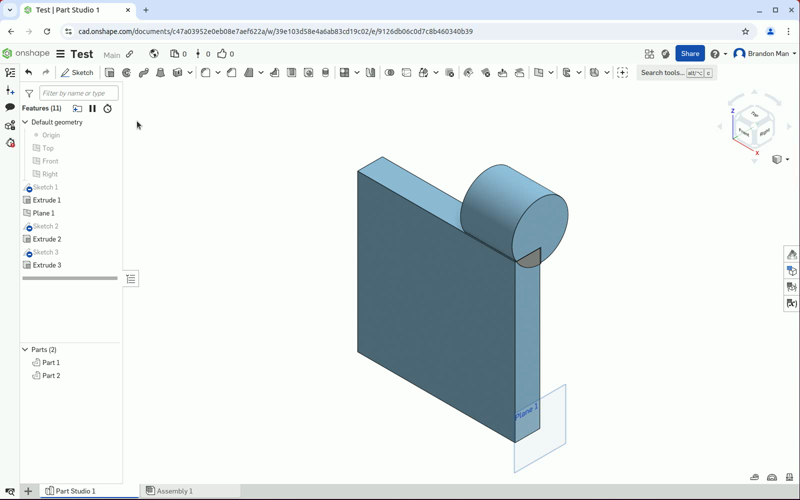
mouse_move(73, 189)
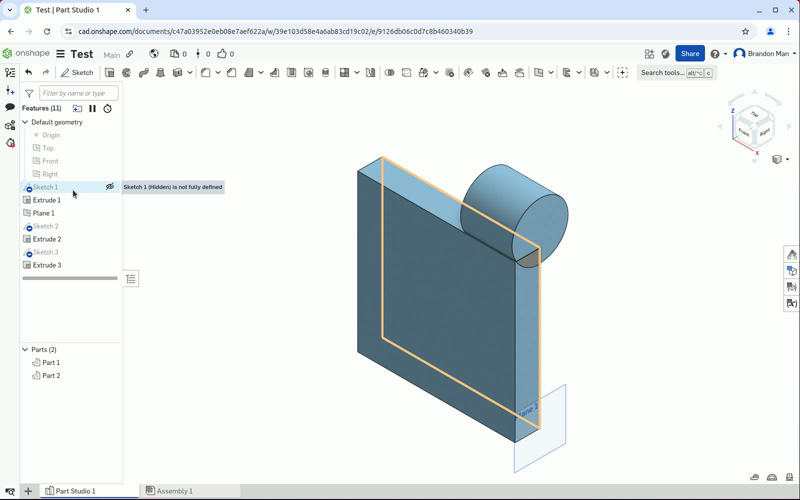
click(73, 189)